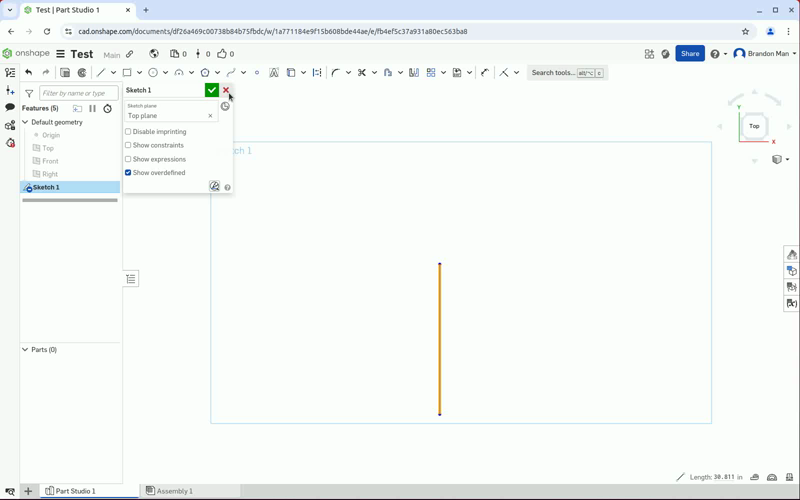
key(shift+h)
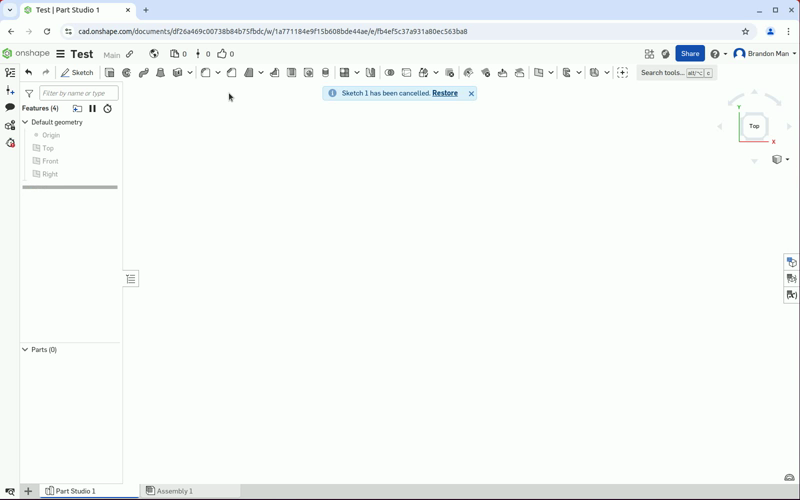
mouse_move(73, 352)
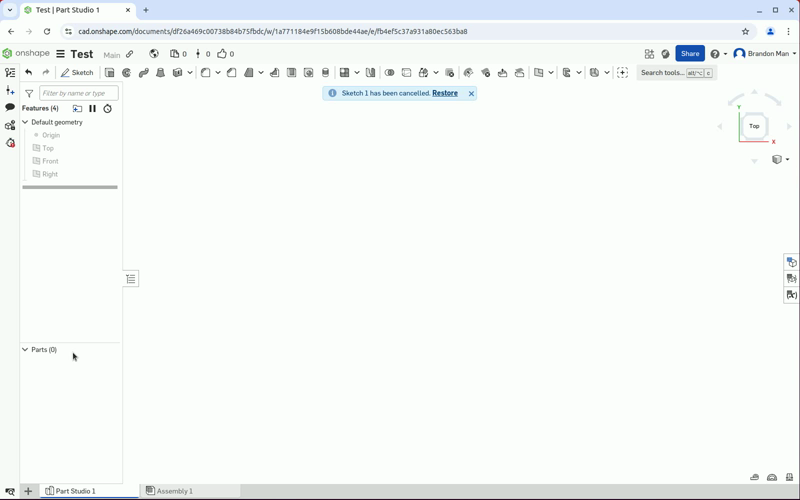
key(y)
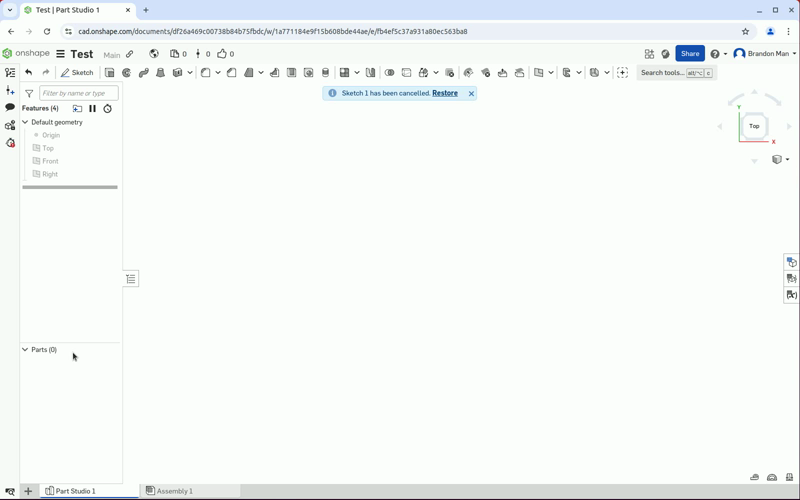
key(shift+p)
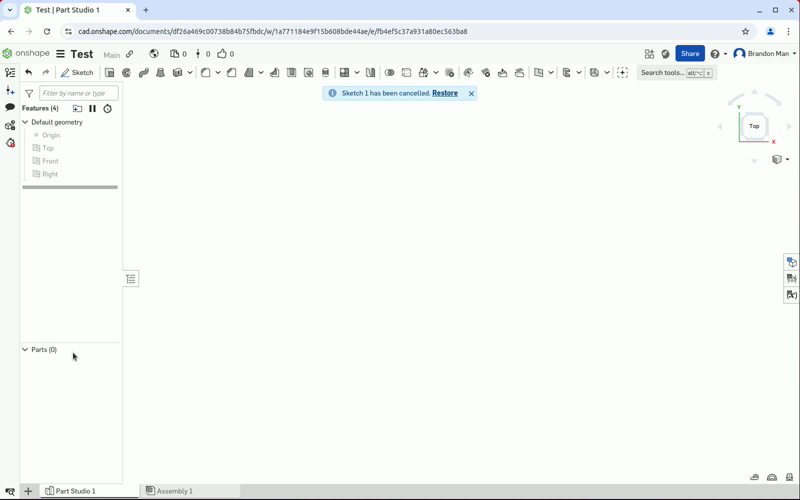
key(space)
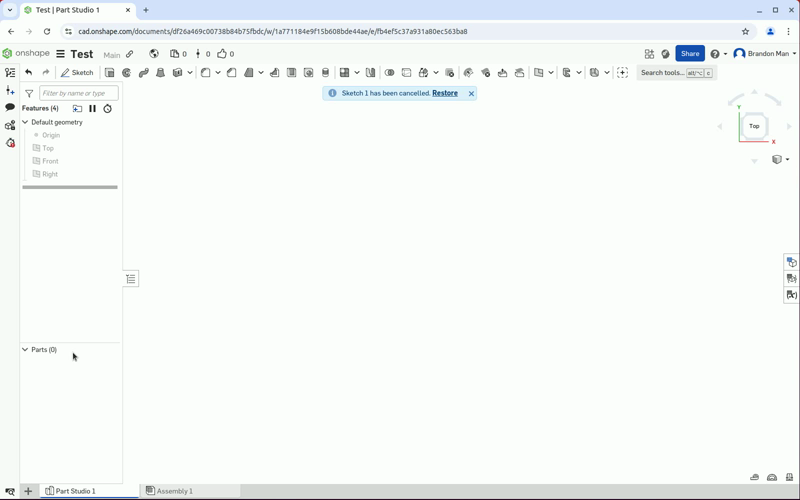
key_down(shift)
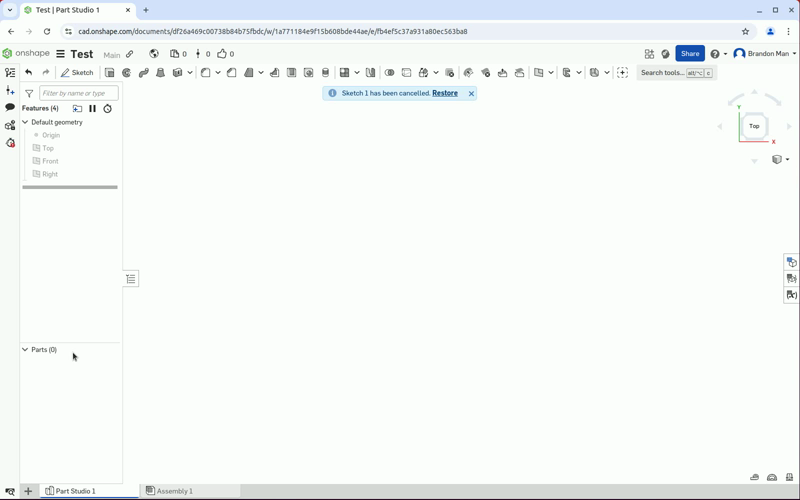
key(up)
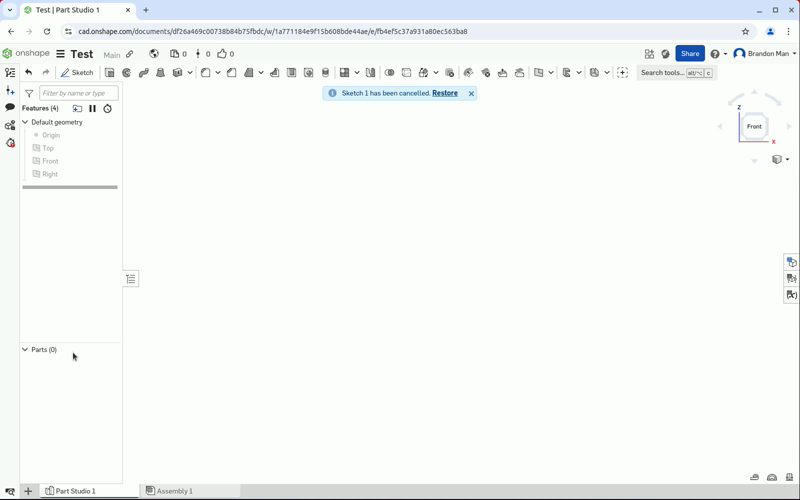
key_up(shift)
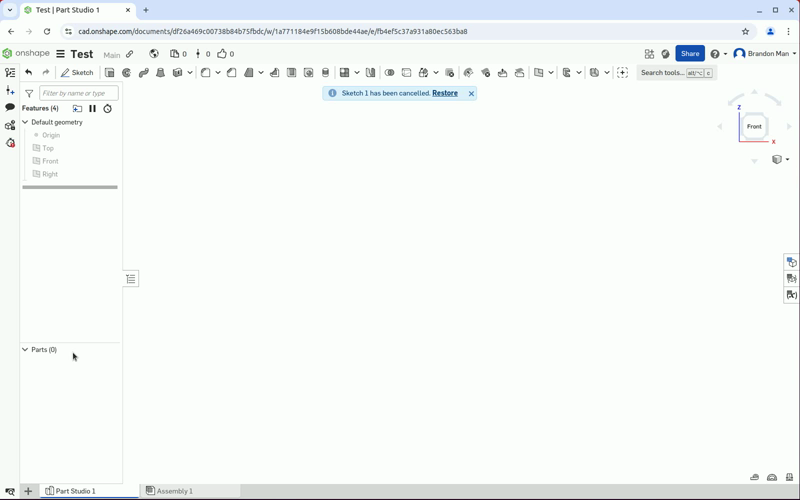
mouse_move(73, 352)
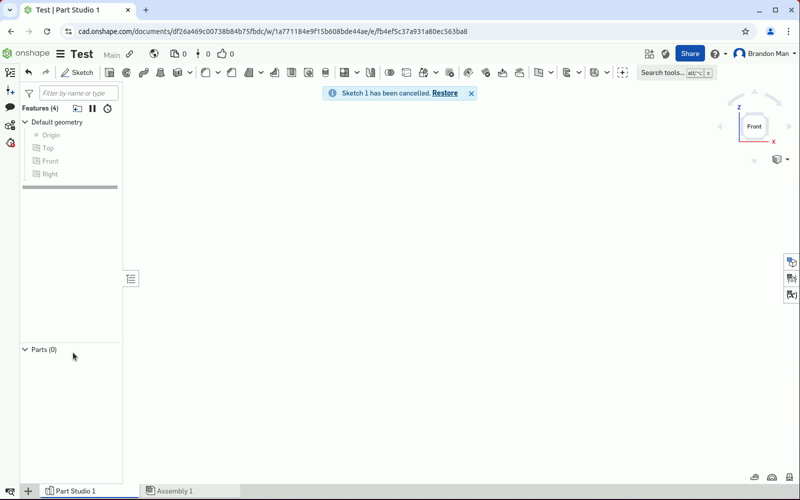
key(shift+y)
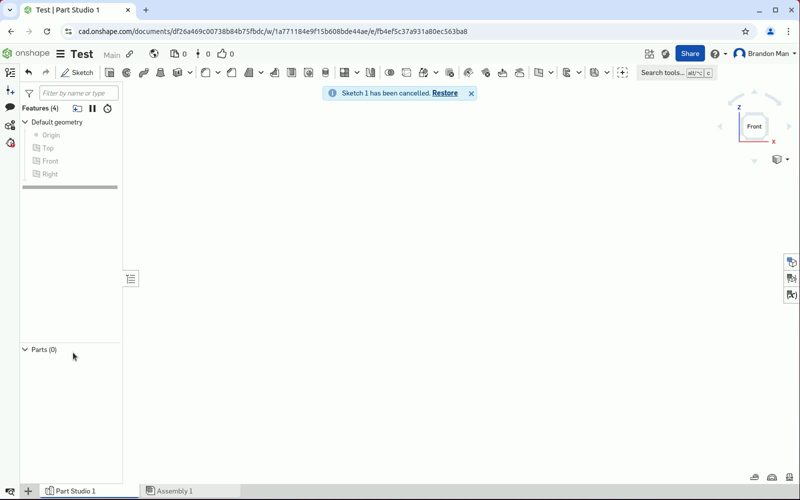
key(shift+s)
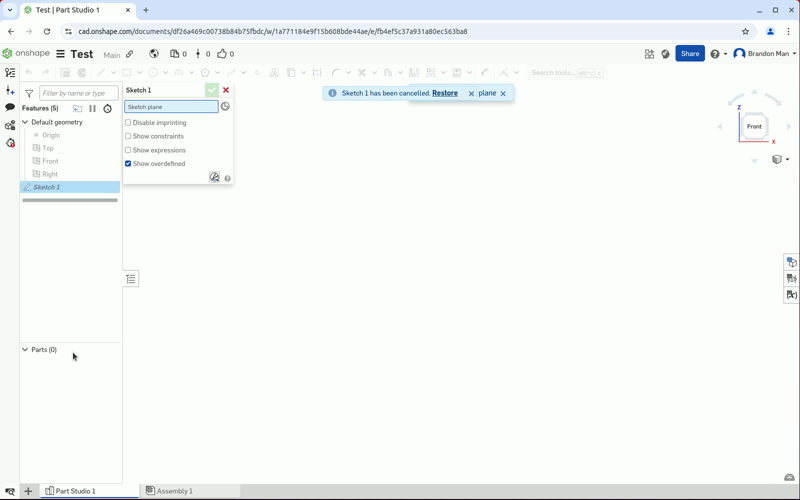
mouse_move(73, 163)
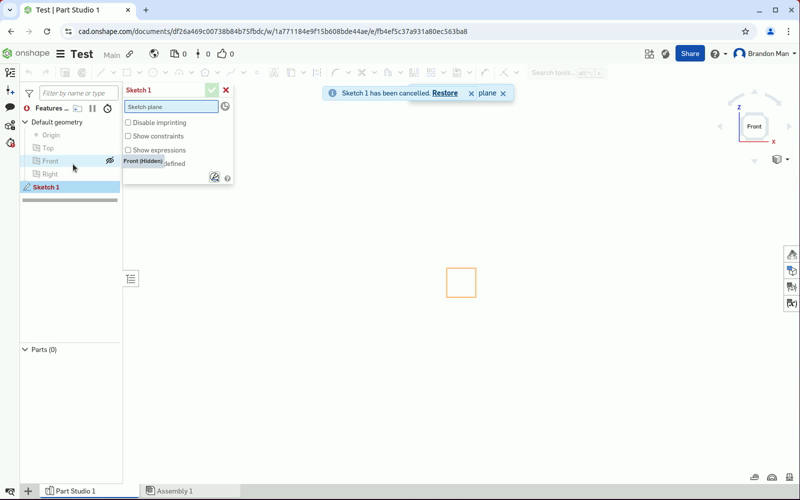
click(73, 163)
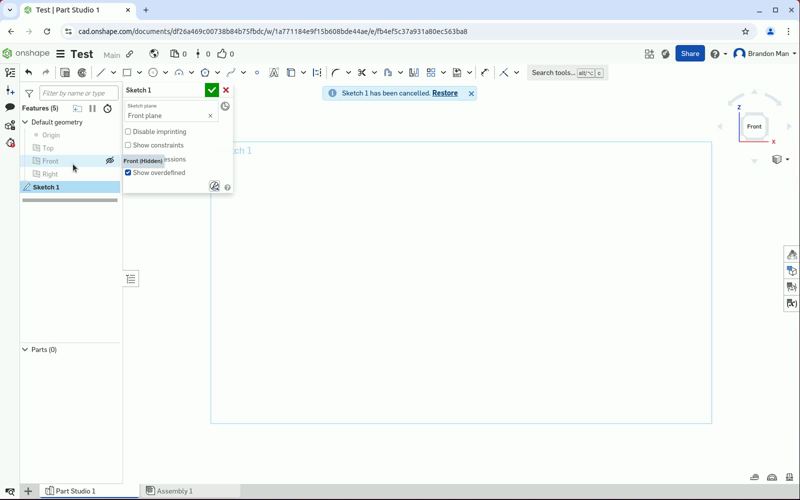
mouse_move(73, 352)
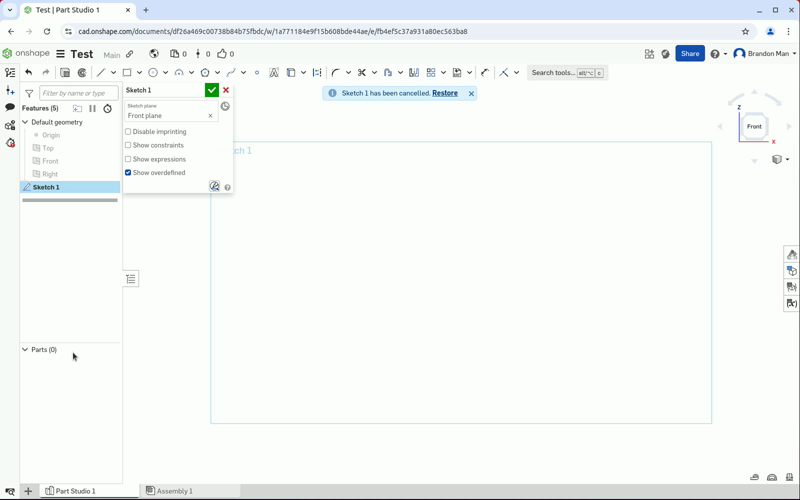
key(y)
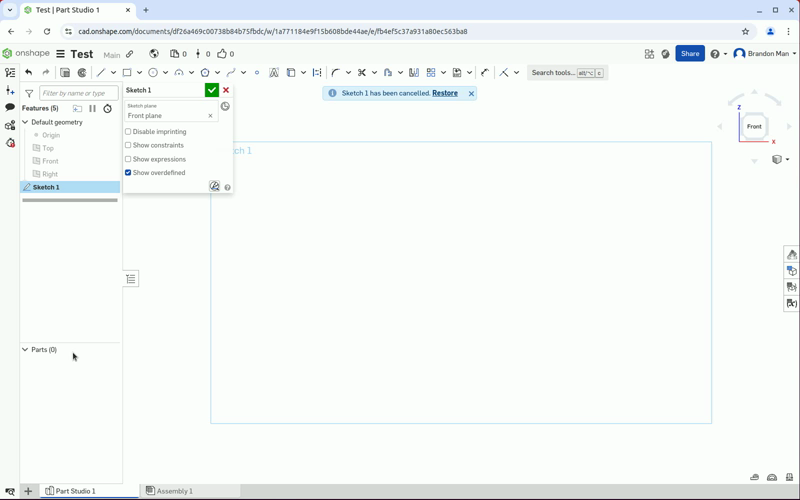
key(l)
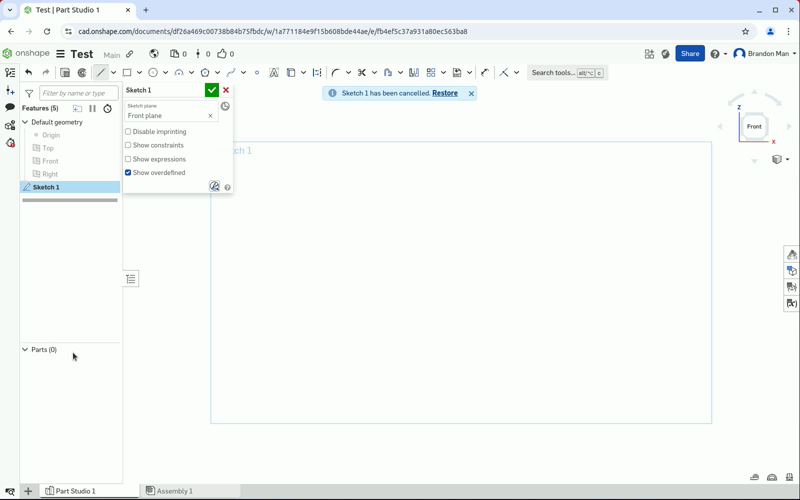
key_down(shift)
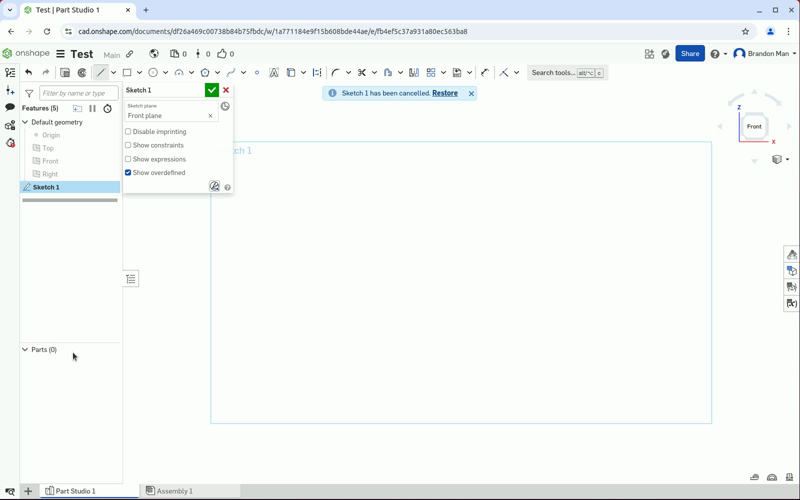
mouse_move(460, 282)
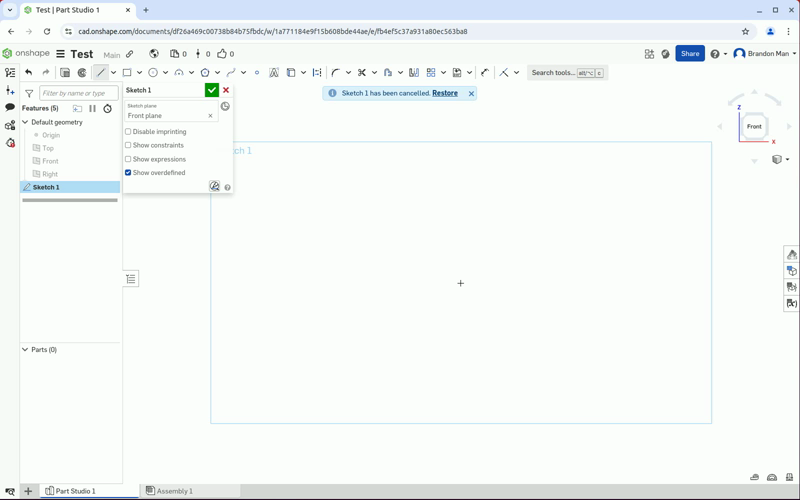
click(460, 282)
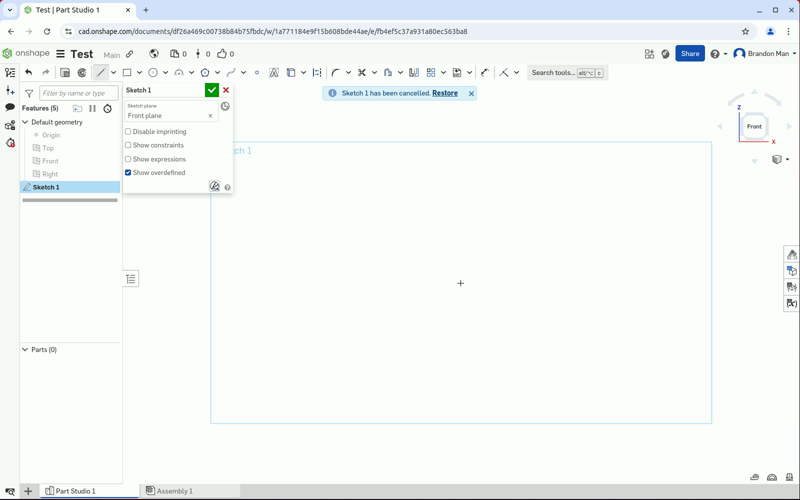
key_up(shift)
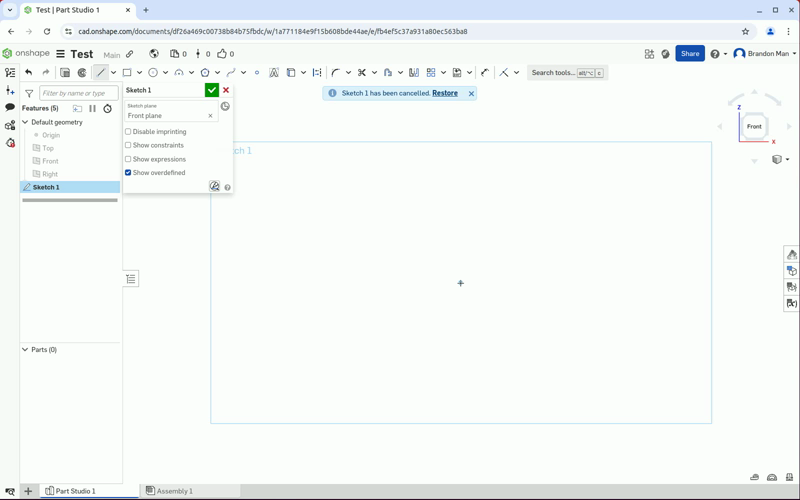
key_down(shift)
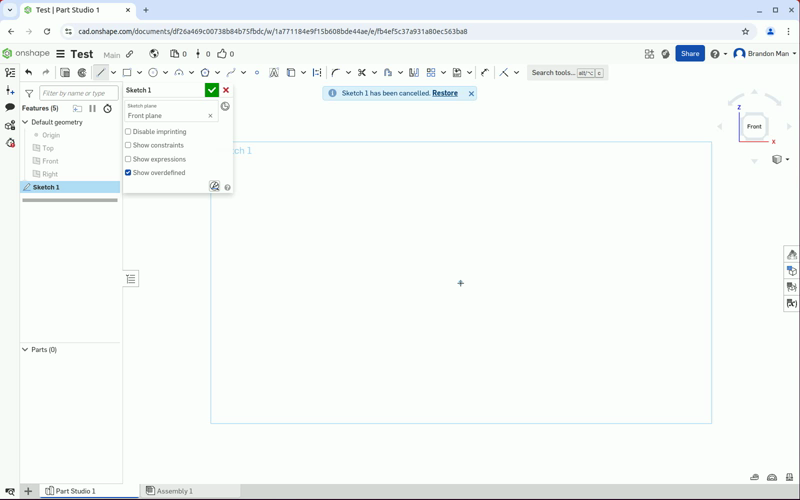
mouse_move(573, 282)
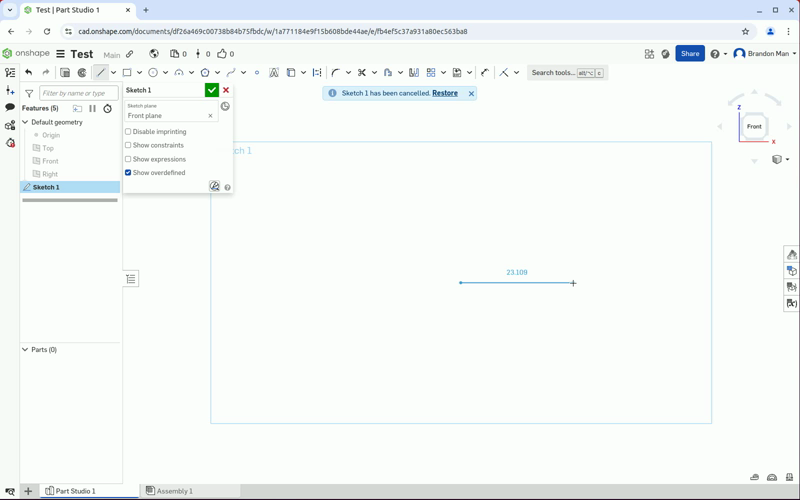
click(573, 282)
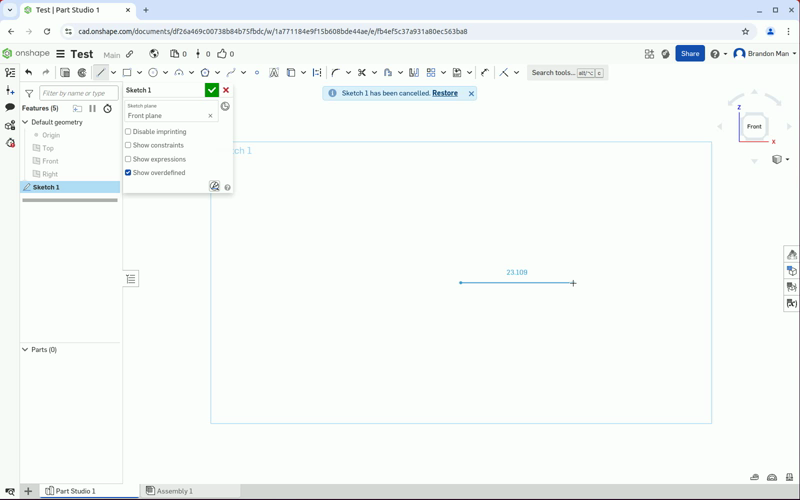
key_up(shift)
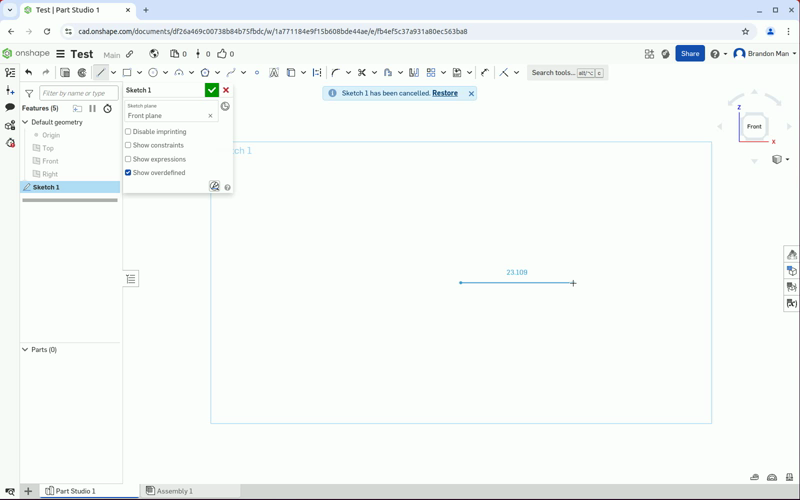
key_down(shift)
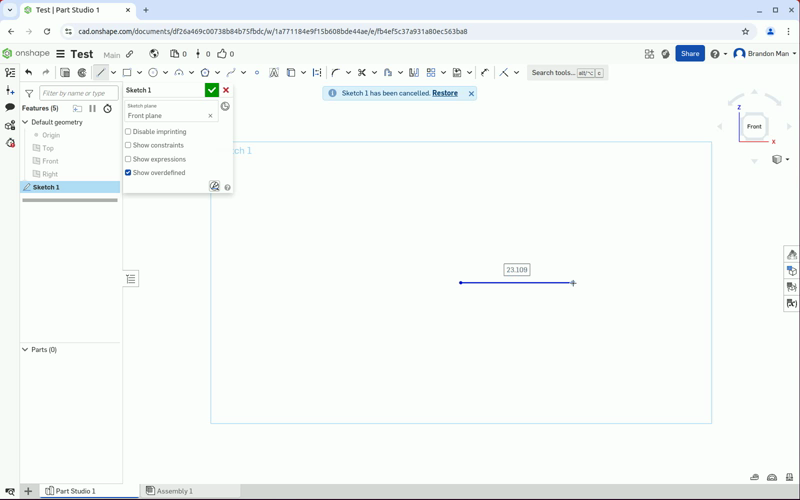
mouse_move(573, 170)
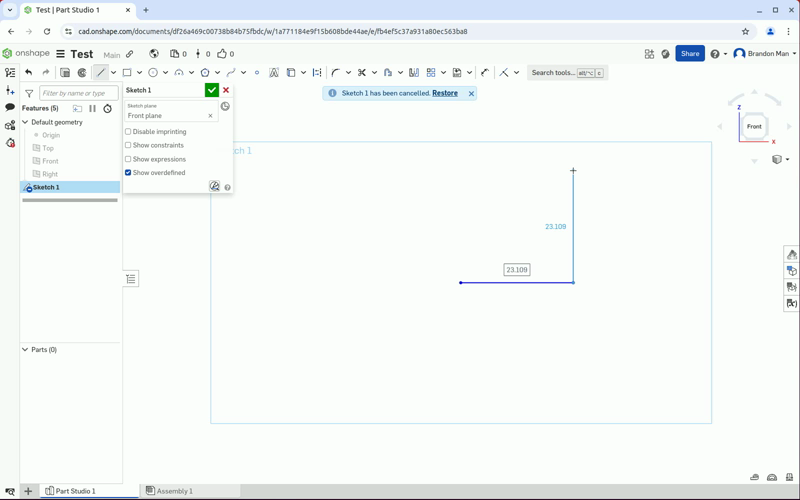
click(573, 170)
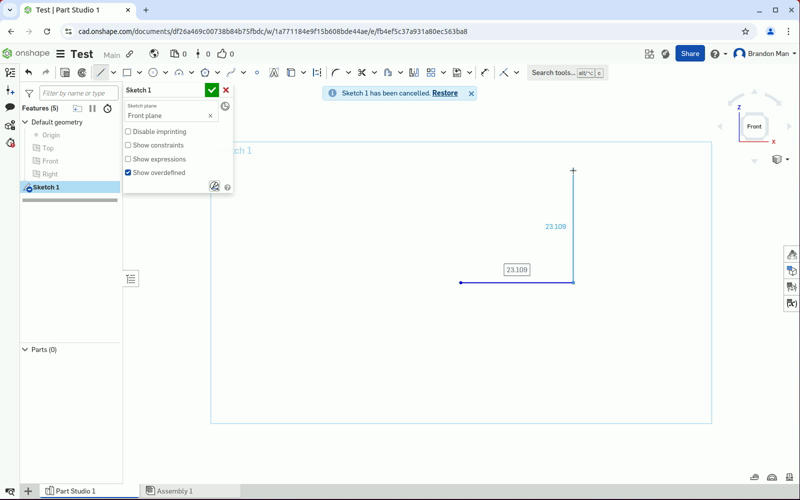
key_up(shift)
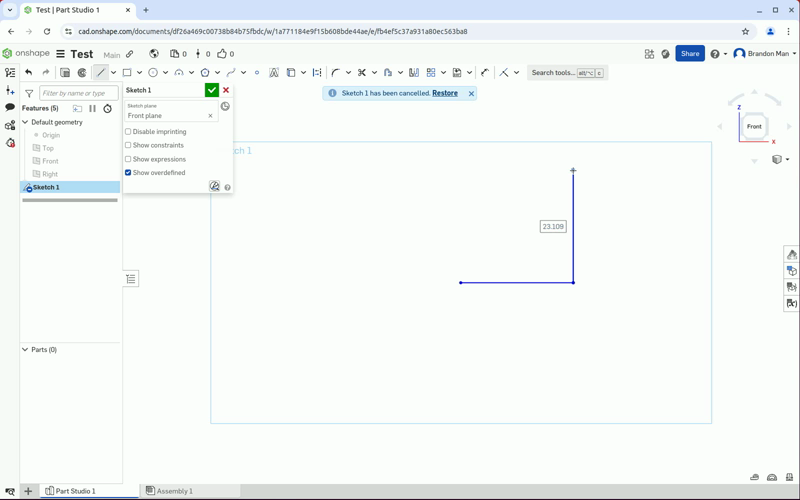
key_down(shift)
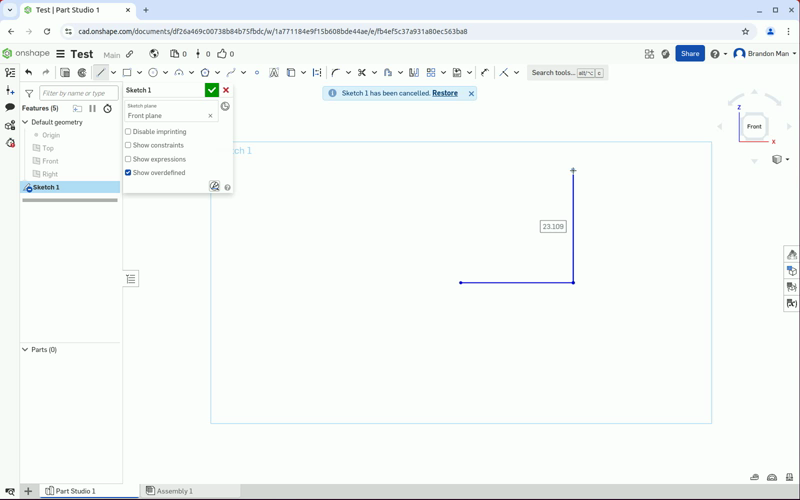
mouse_move(460, 170)
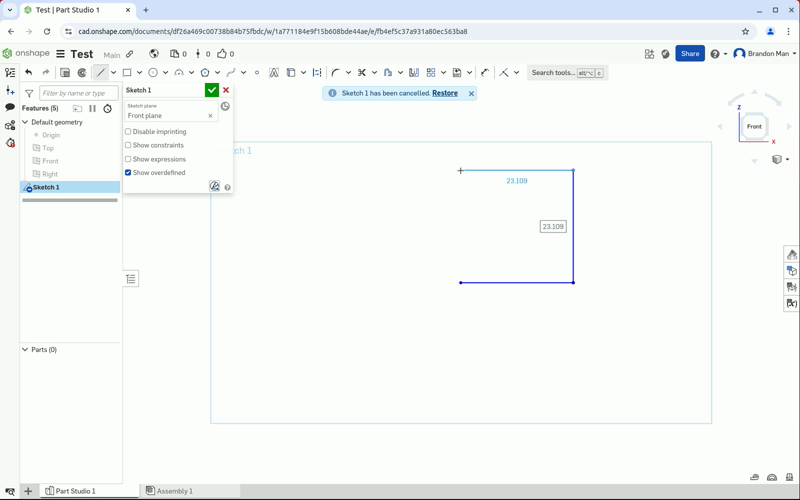
click(460, 170)
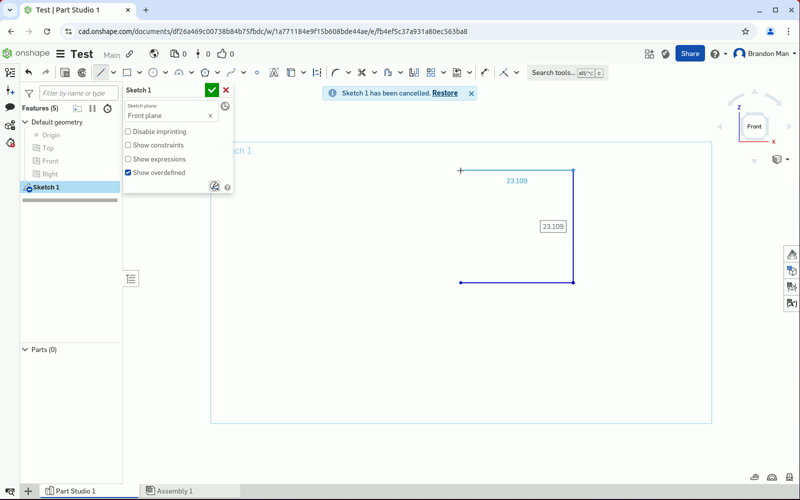
key_up(shift)
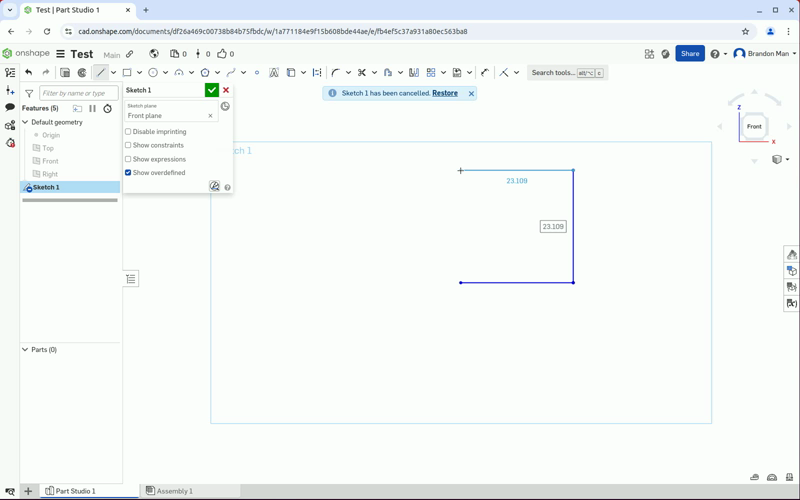
key_down(shift)
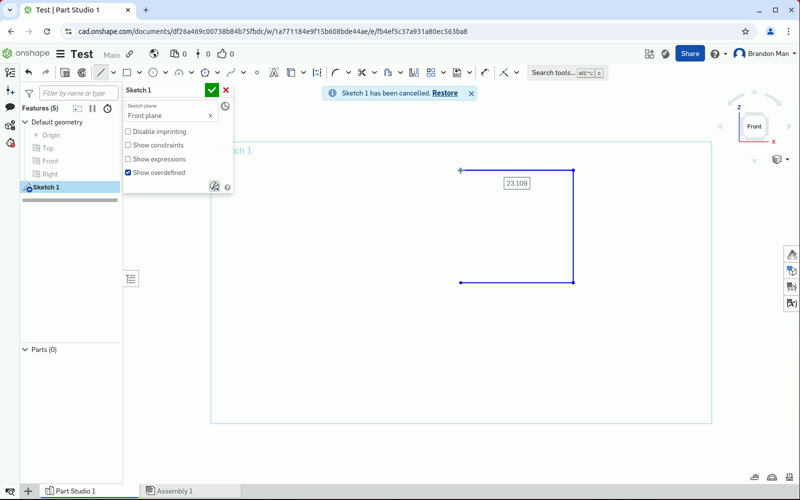
mouse_move(460, 282)
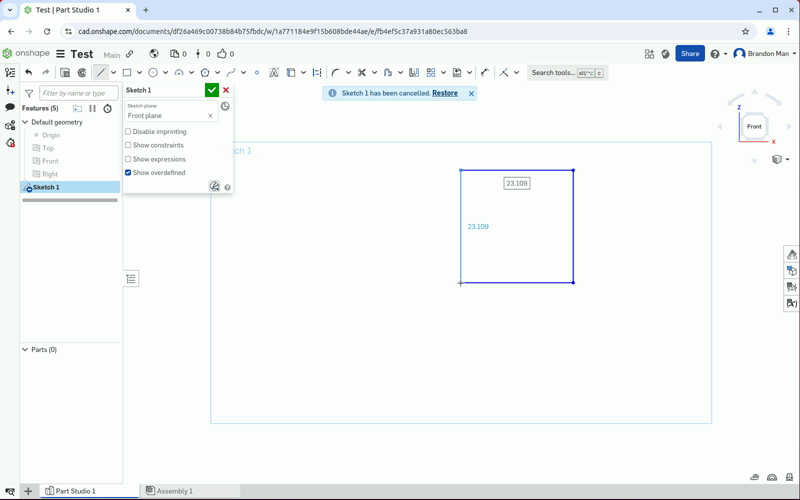
key_up(shift)
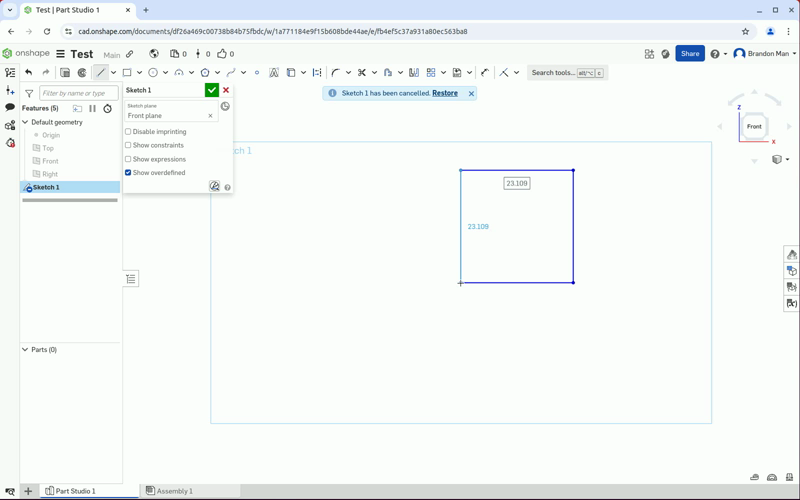
click(460, 282)
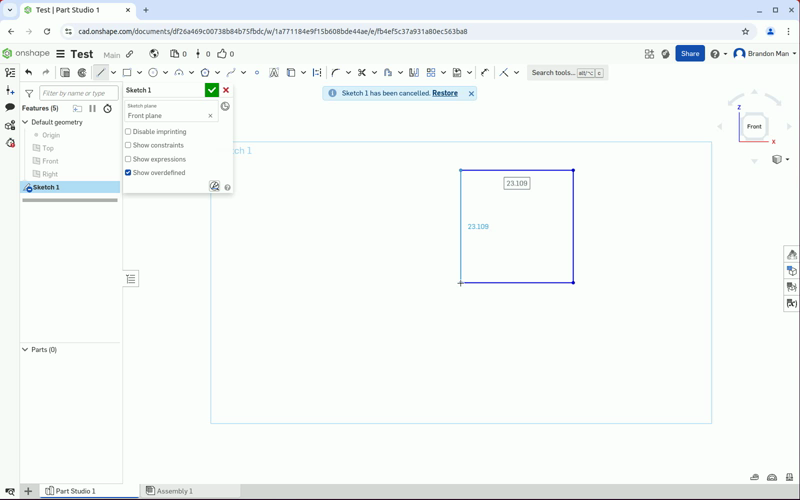
key(esc)
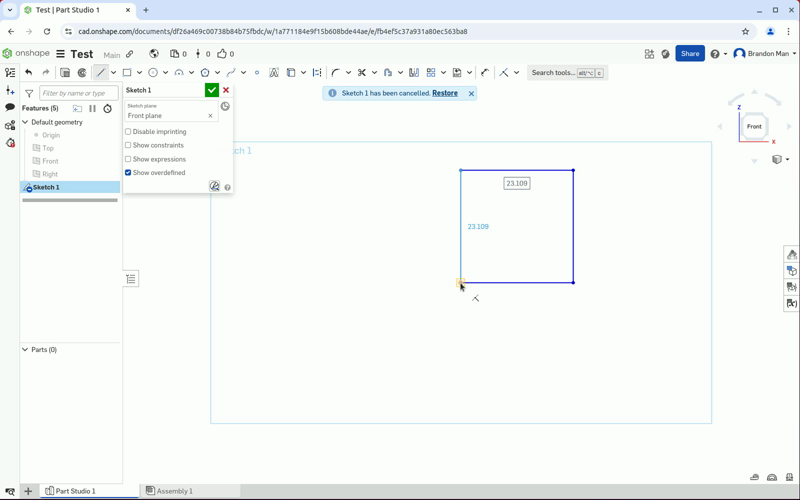
mouse_move(564, 236)
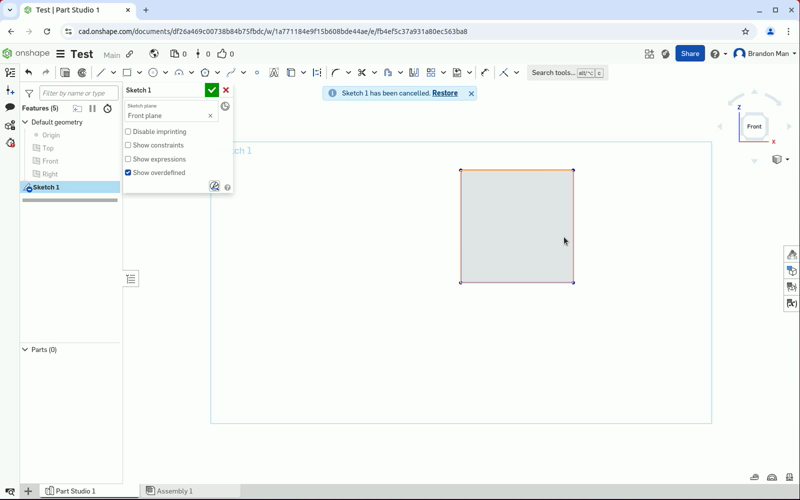
click(564, 236)
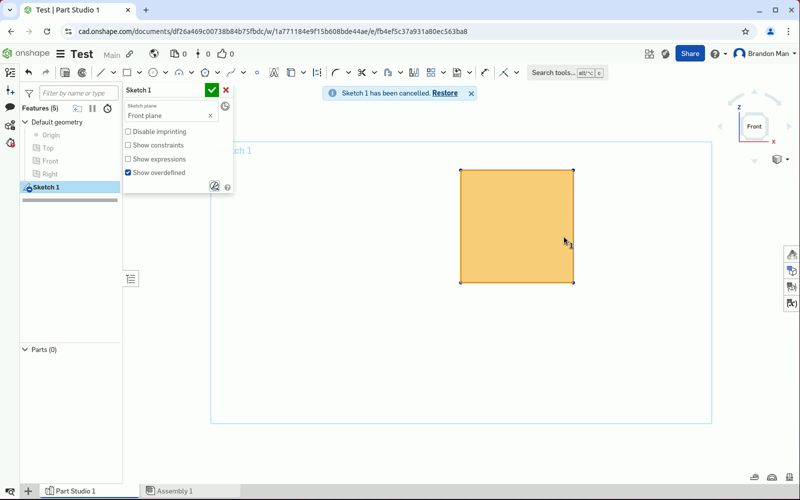
mouse_move(73, 352)
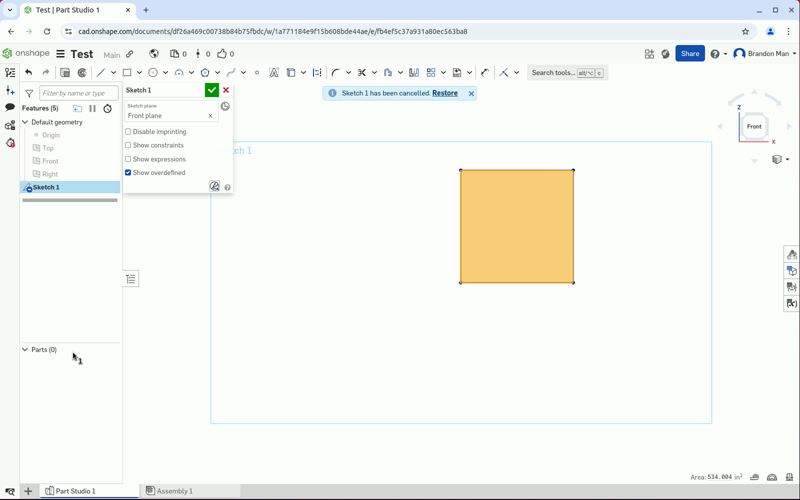
key(shift+y)
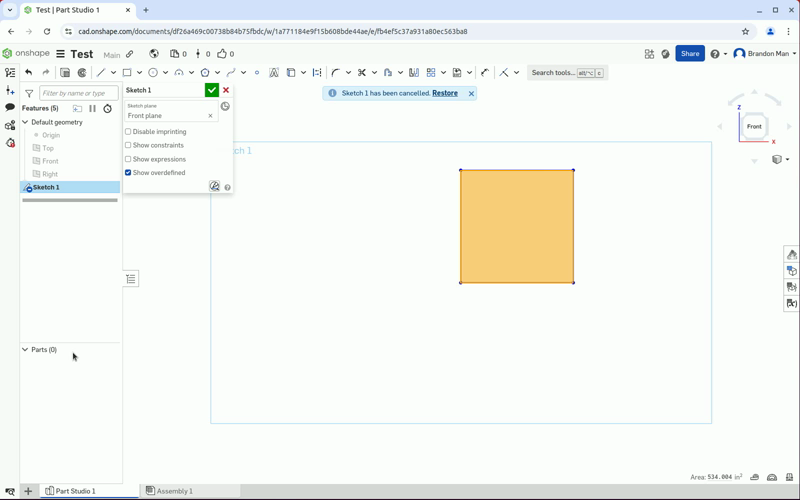
key(shift+e)
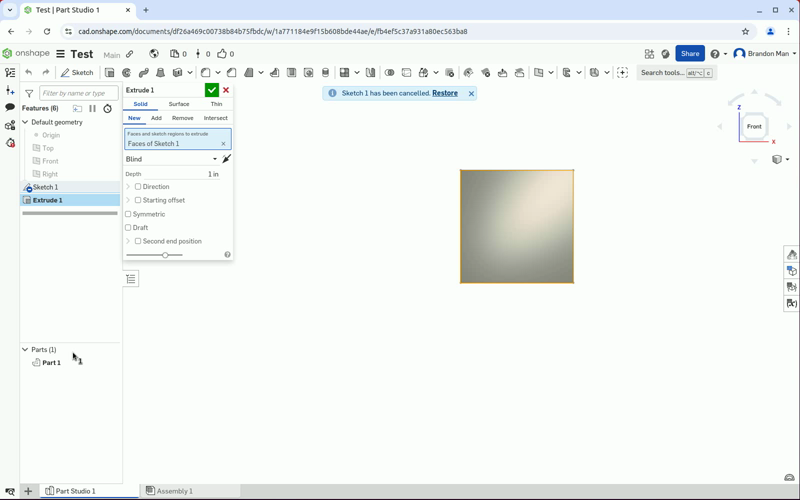
mouse_move(143, 106)
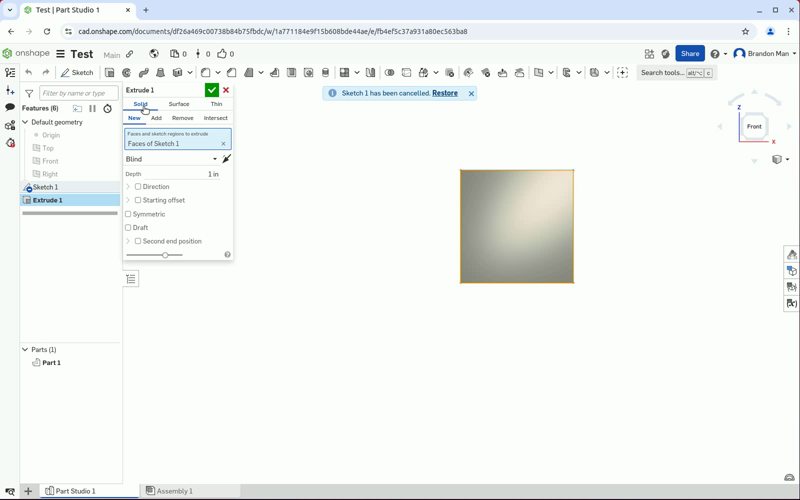
click(143, 106)
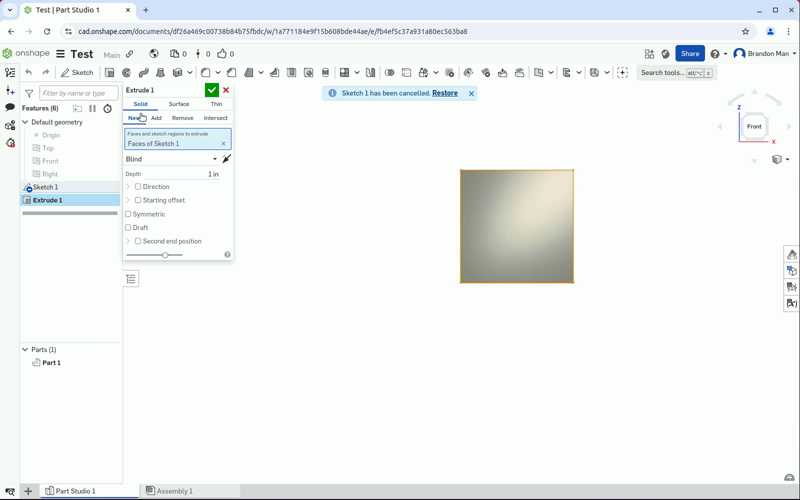
mouse_move(137, 120)
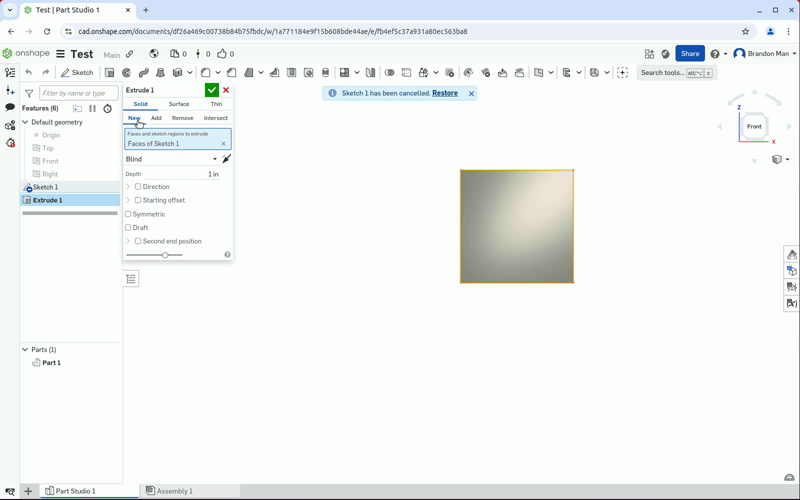
click(137, 120)
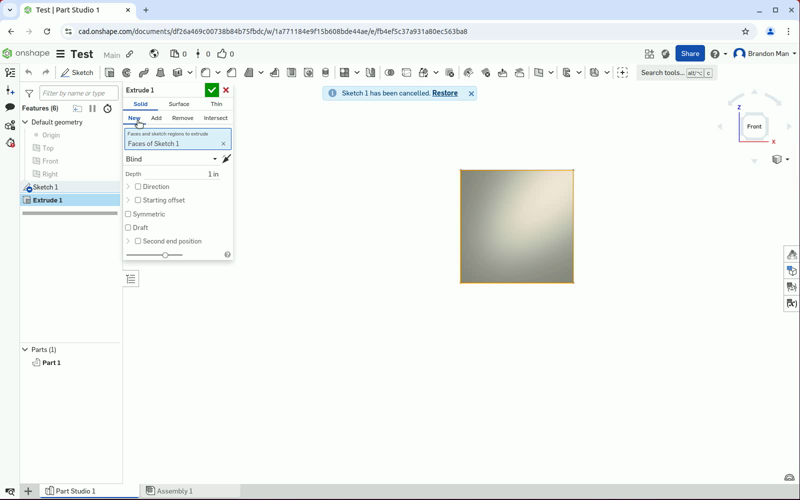
key(tab, 4)
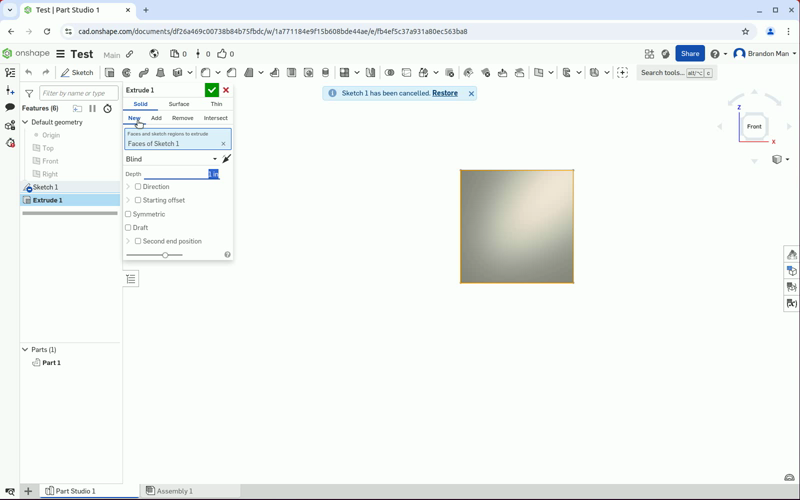
text(5.777)
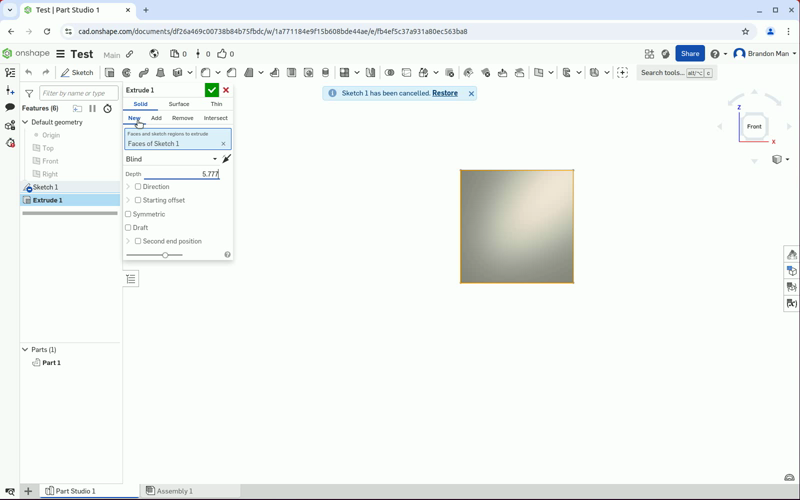
key(enter)
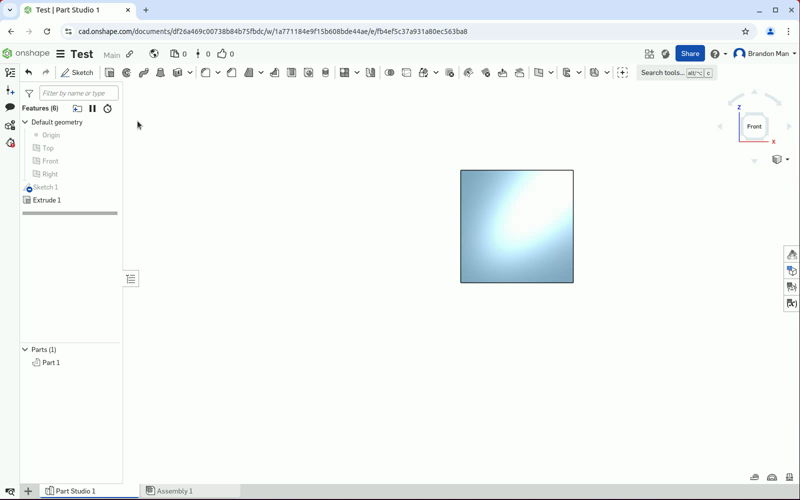
key(shift+h)
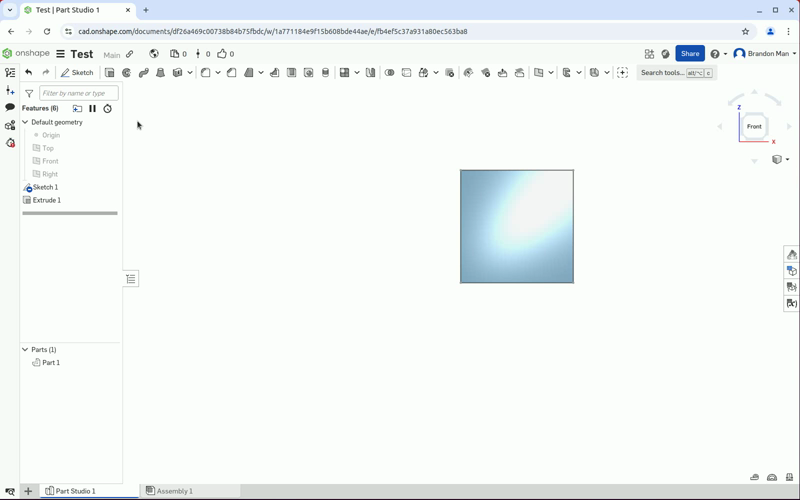
key(shift+h)
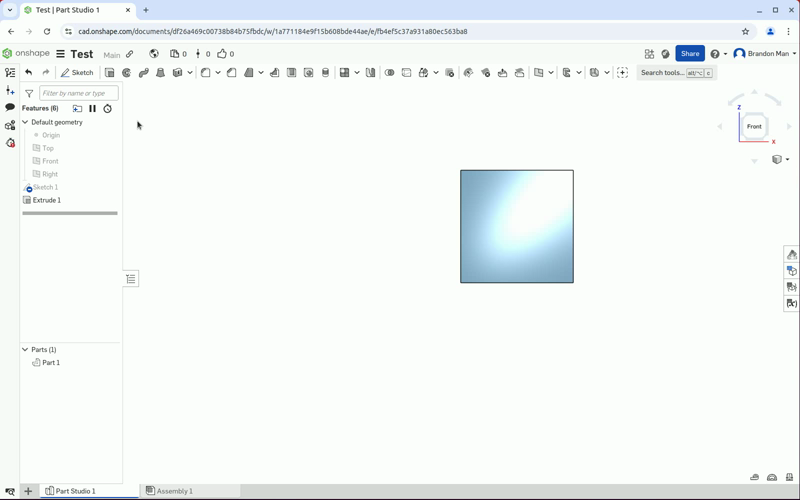
mouse_move(73, 189)
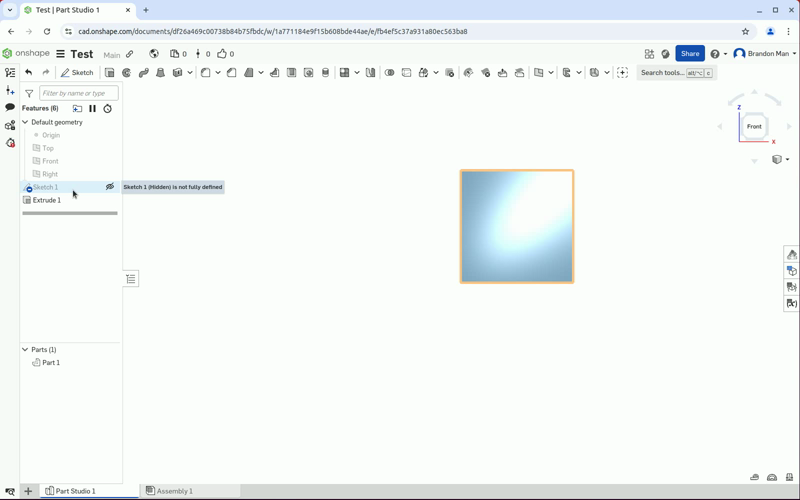
click(73, 189)
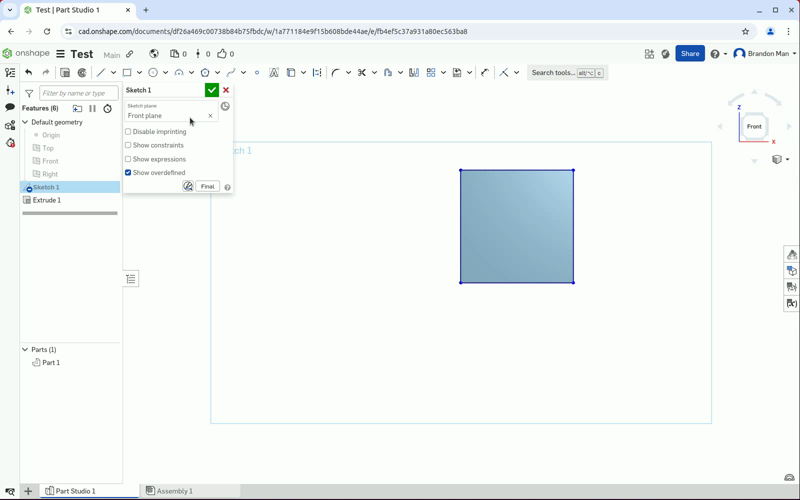
mouse_move(229, 92)
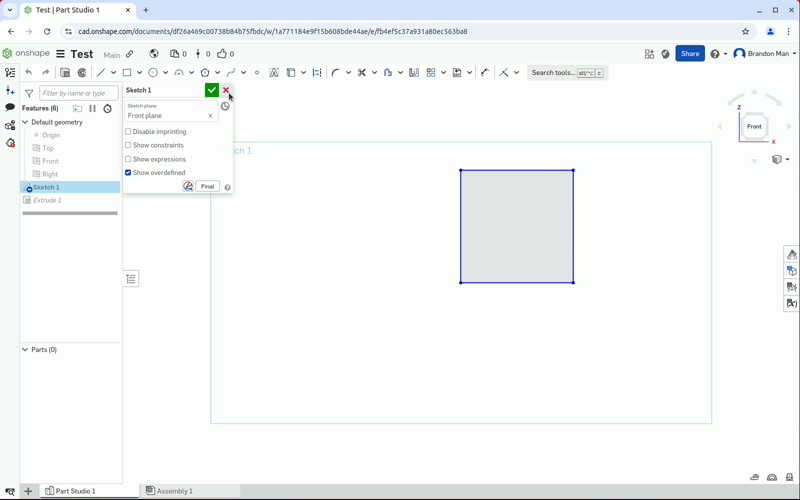
click(229, 92)
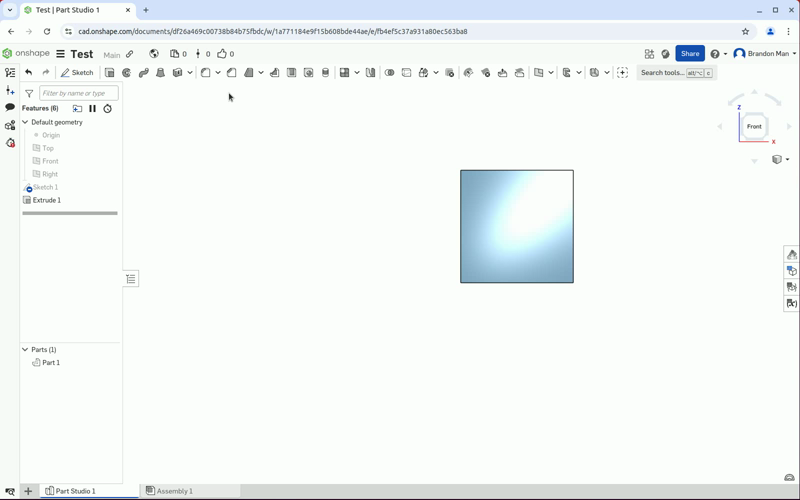
mouse_move(541, 75)
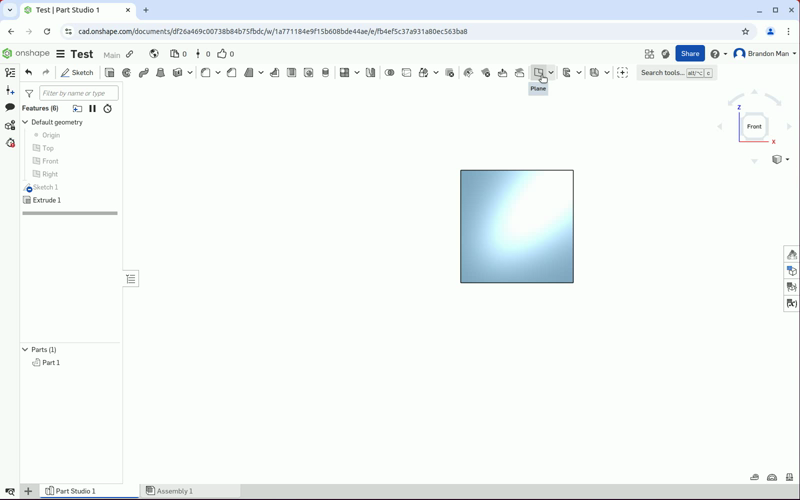
click(541, 75)
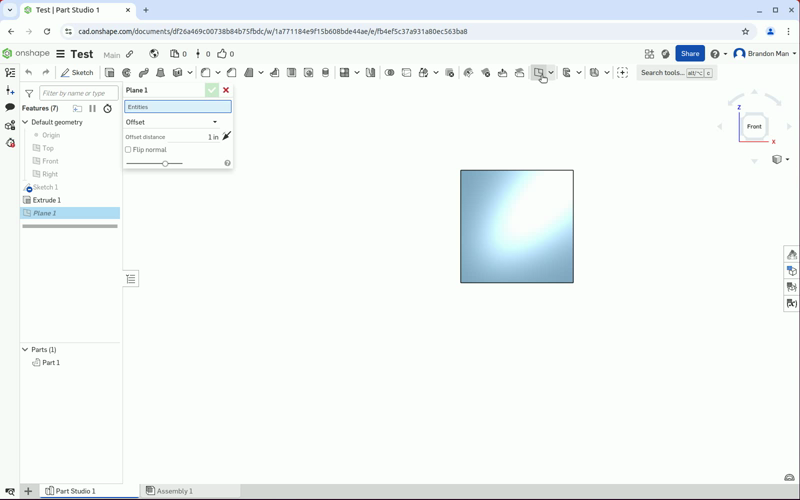
mouse_move(73, 163)
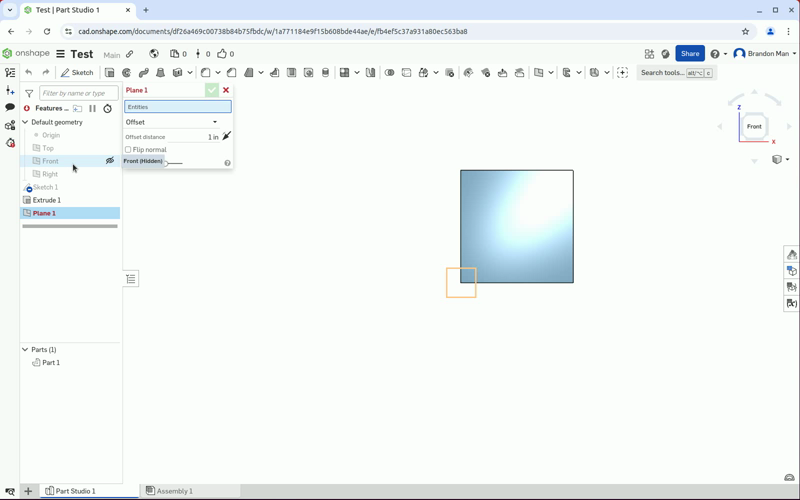
click(73, 163)
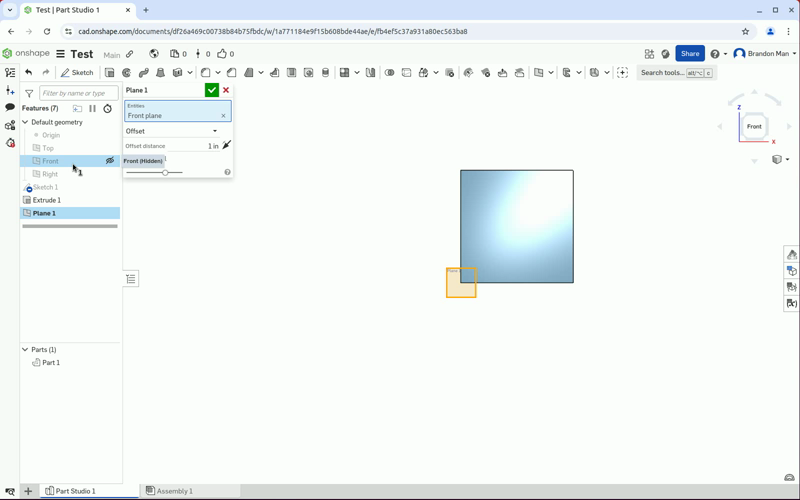
key(tab, 2)
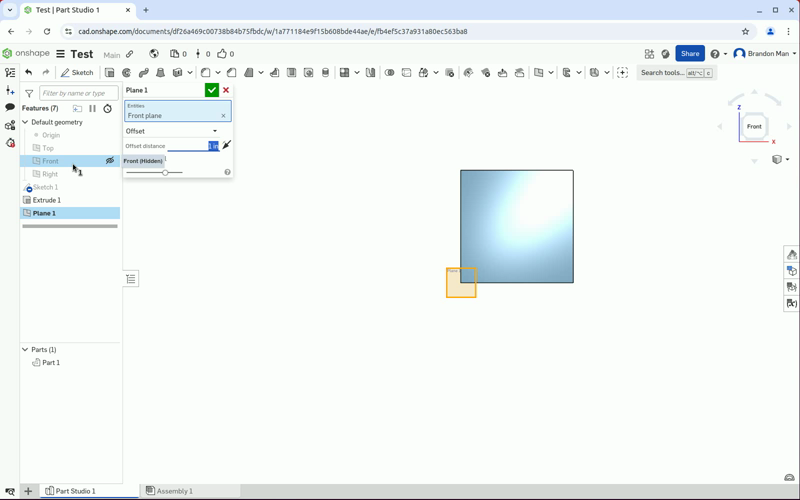
text(5.792)
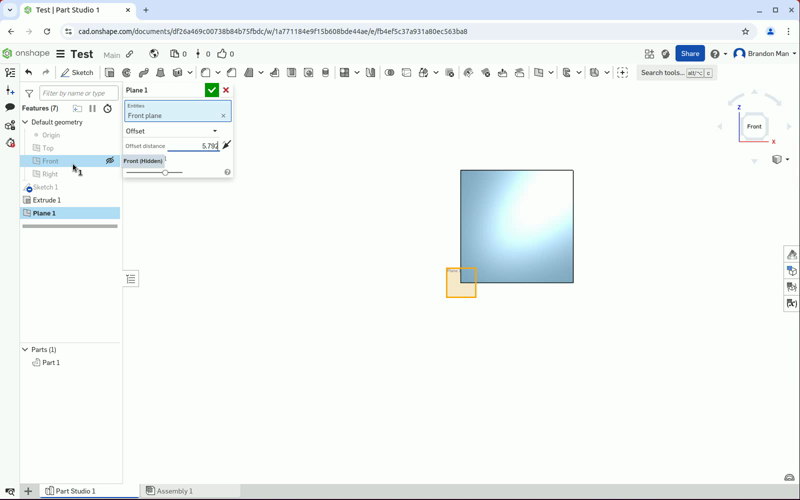
key(enter, 2)
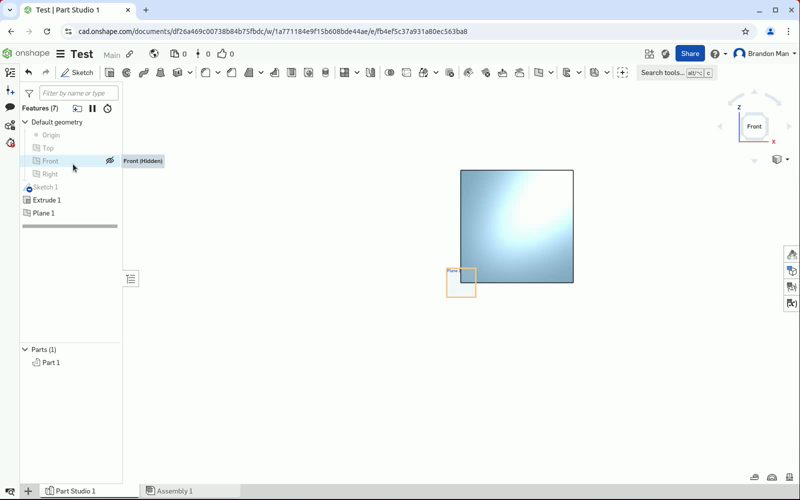
key(shift+s)
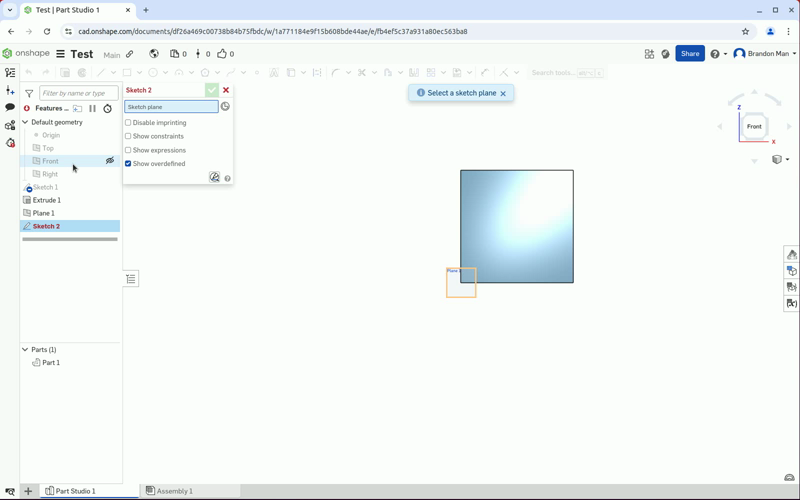
mouse_move(73, 215)
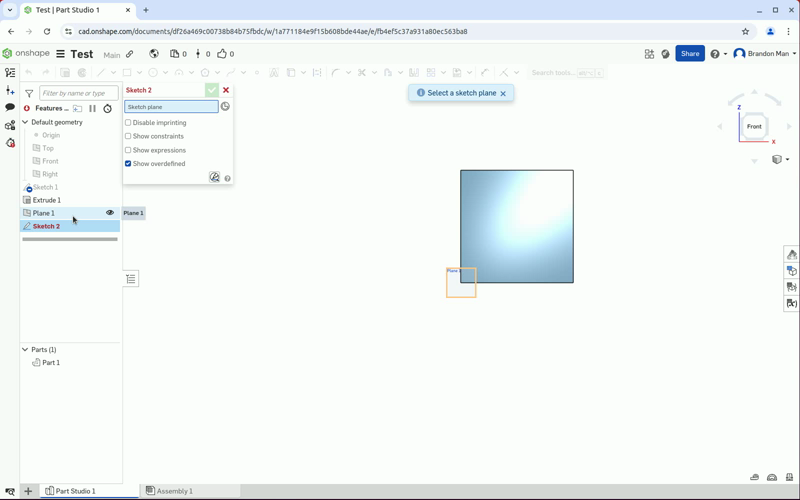
click(73, 215)
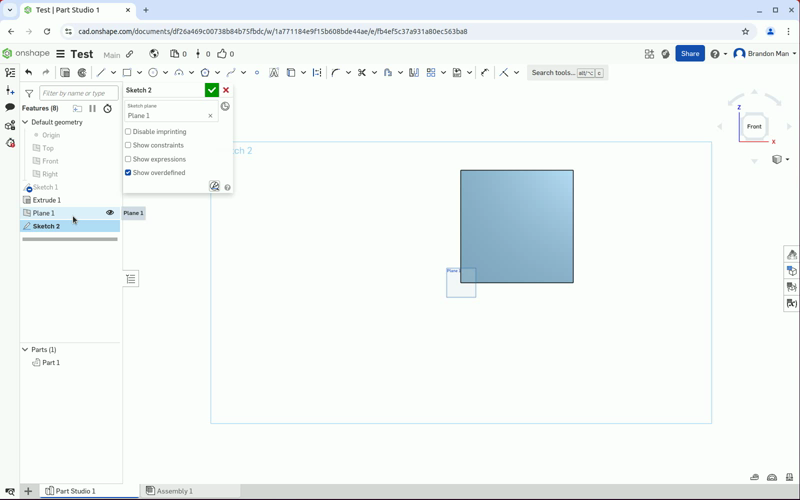
mouse_move(73, 352)
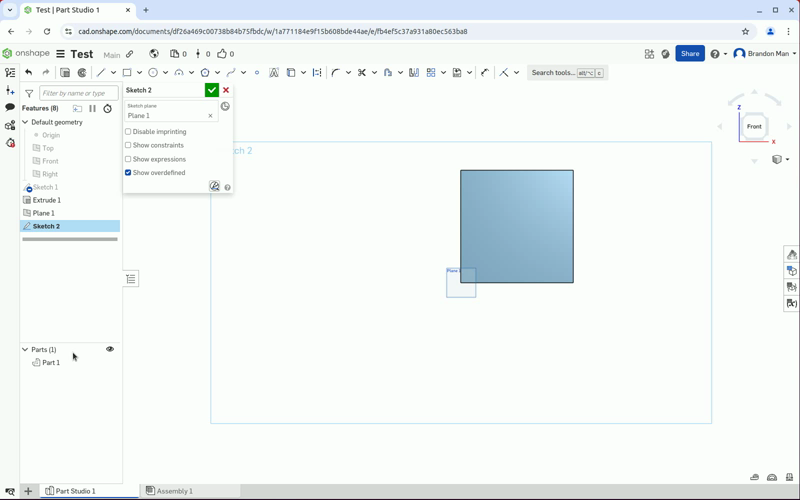
key(y)
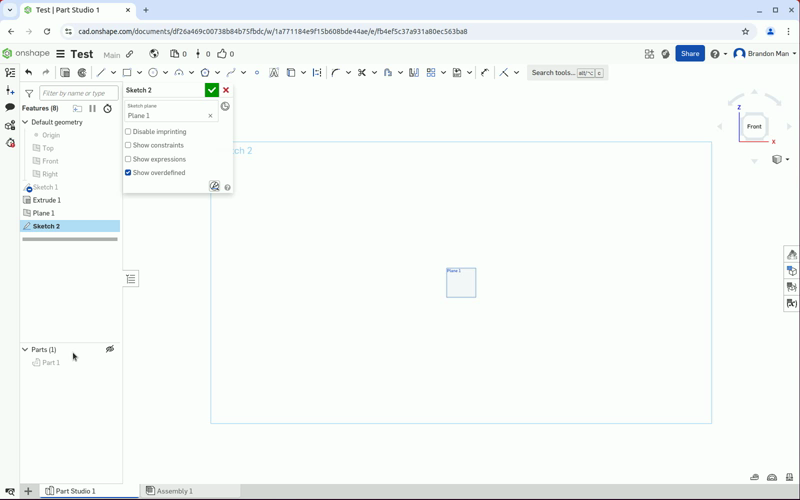
key(l)
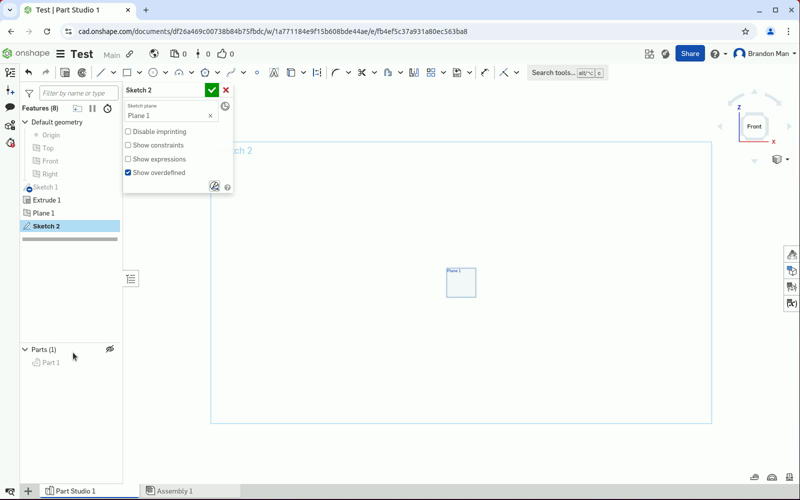
key_down(shift)
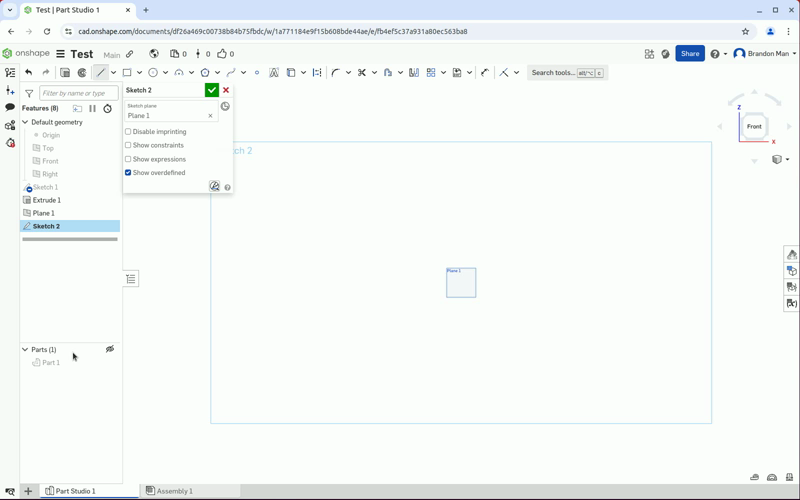
mouse_move(504, 282)
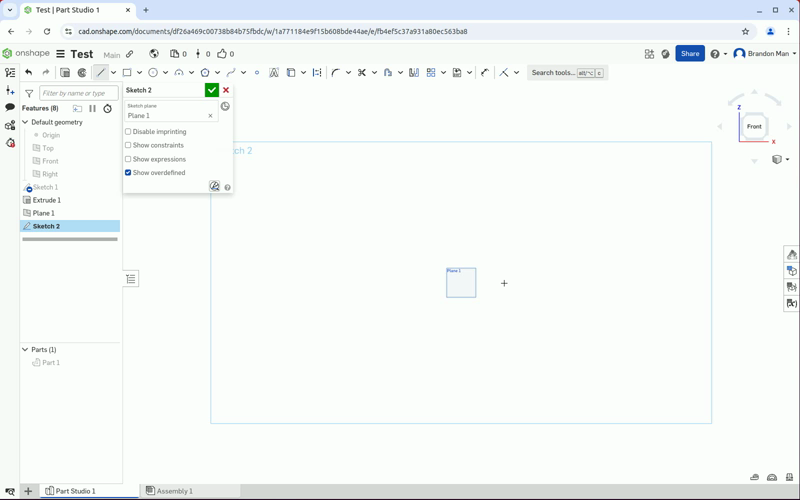
click(504, 282)
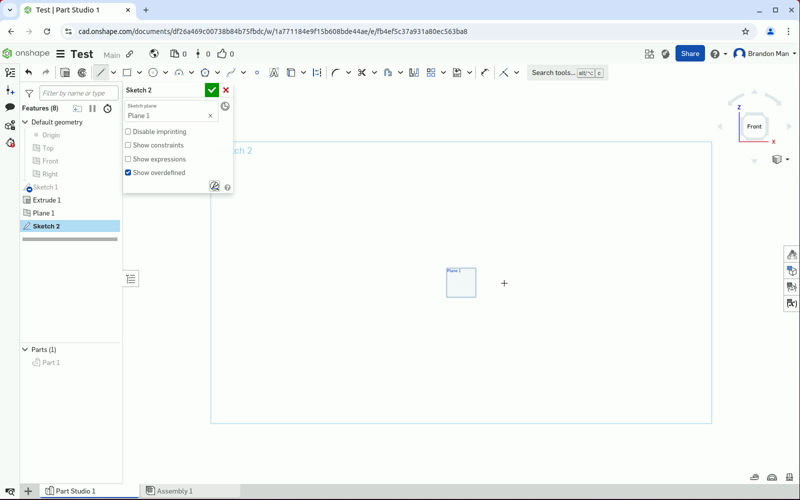
key_up(shift)
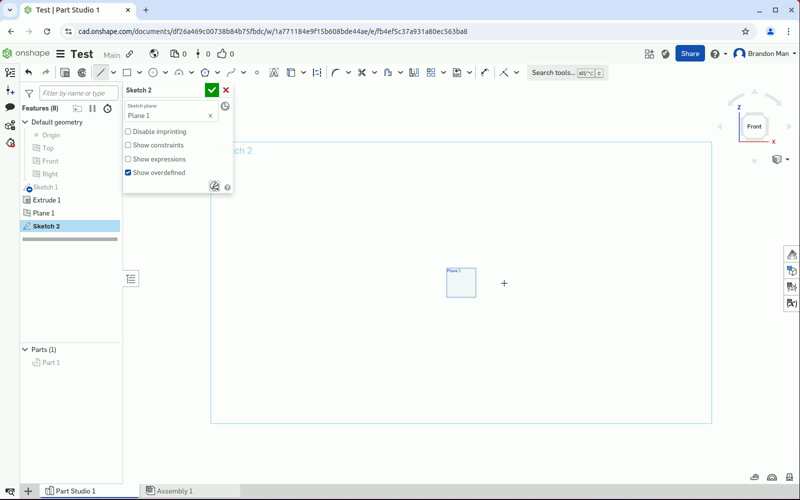
key_down(shift)
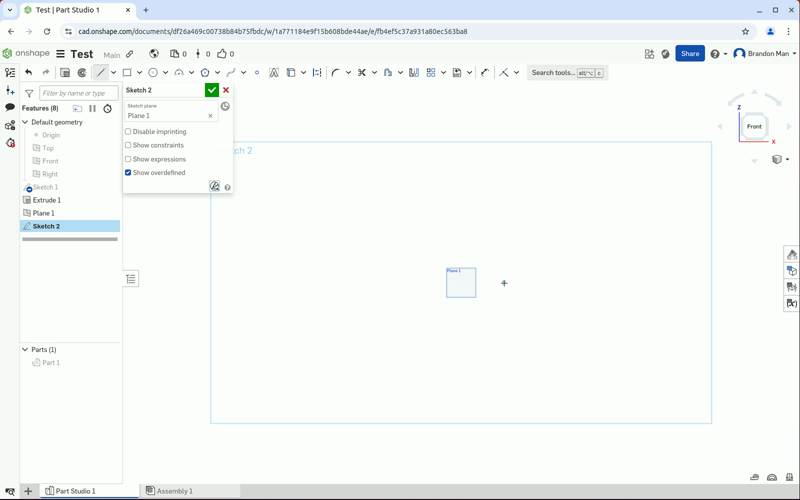
mouse_move(534, 282)
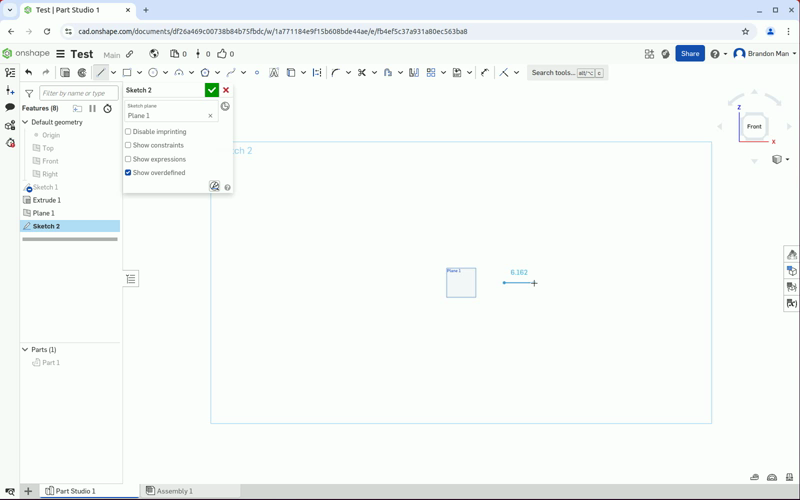
mouse_move(536, 282)
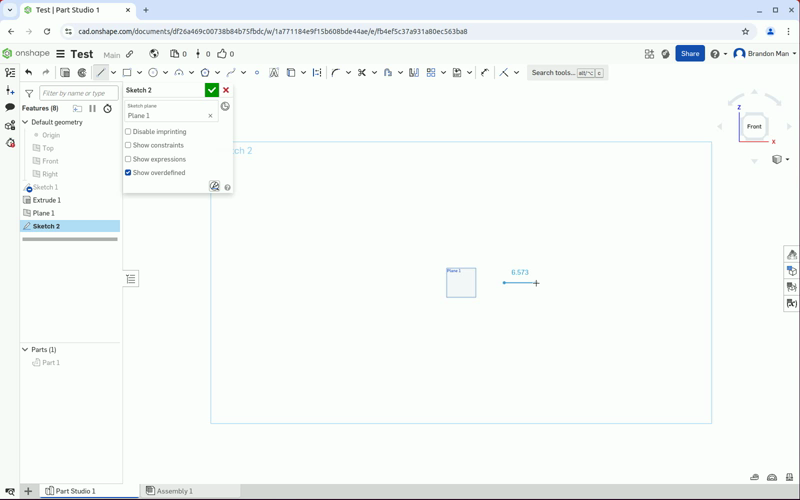
click(536, 282)
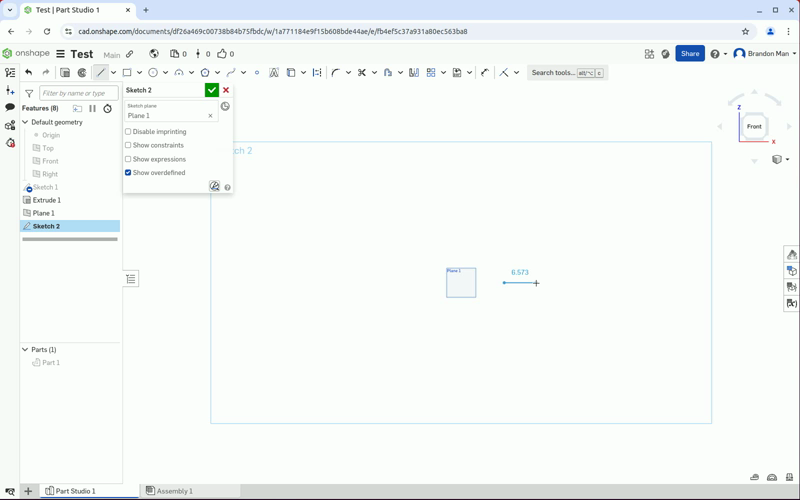
key_up(shift)
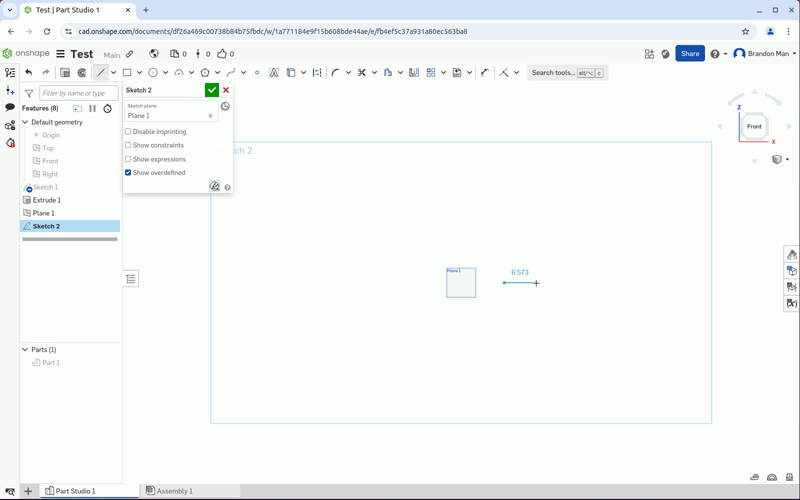
key_down(shift)
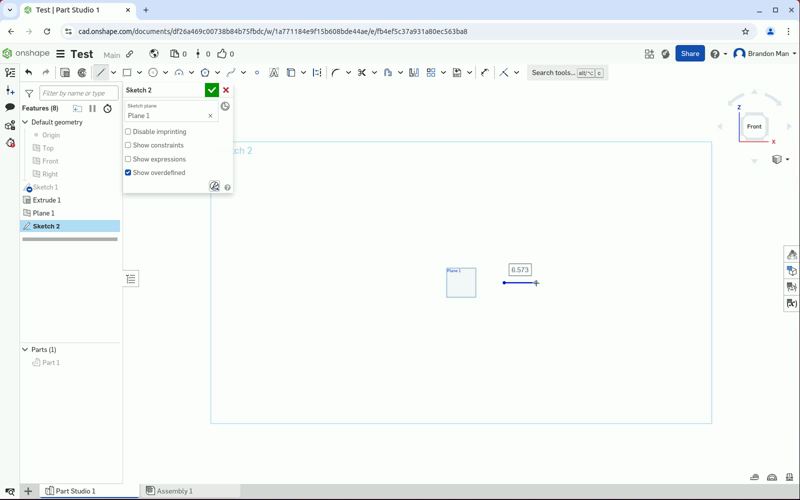
mouse_move(536, 222)
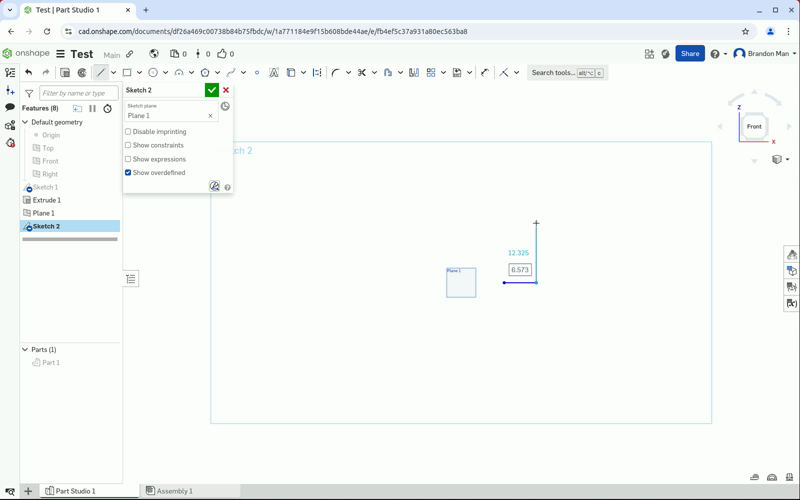
click(536, 222)
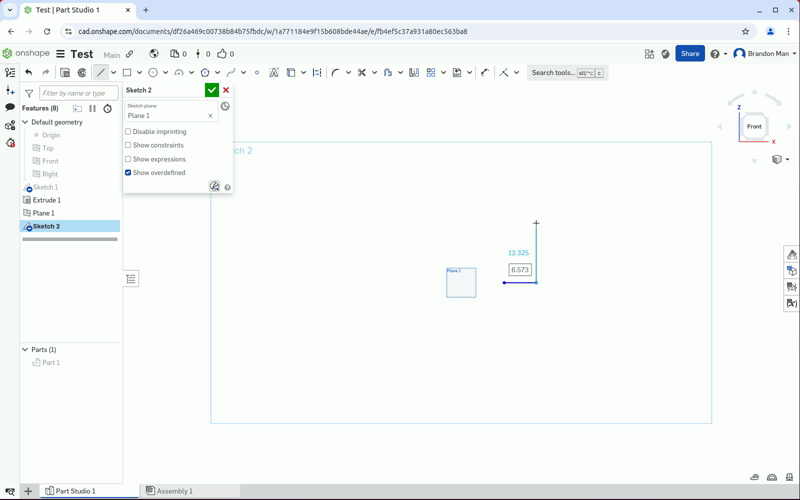
key_up(shift)
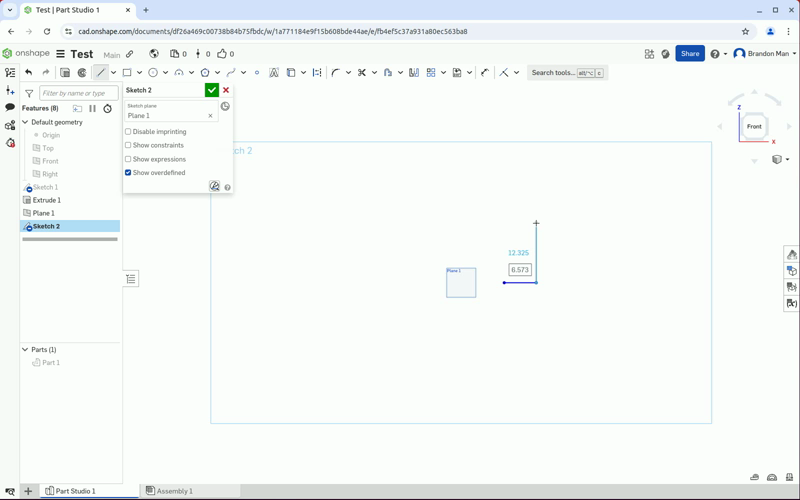
key_down(shift)
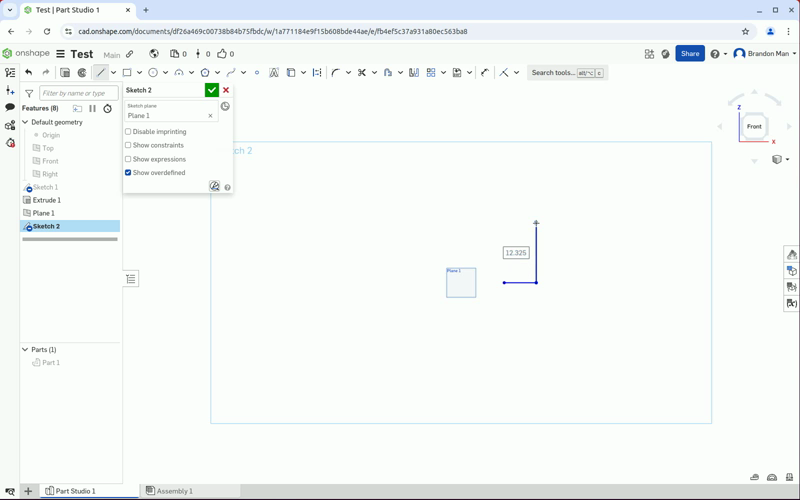
mouse_move(566, 222)
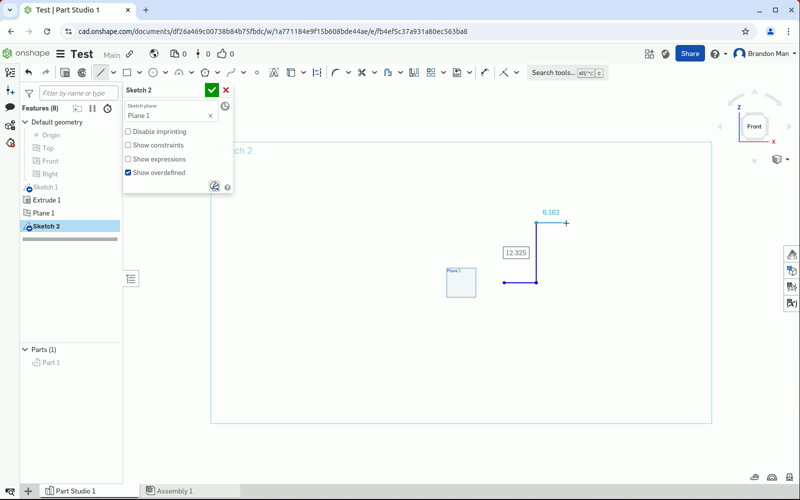
mouse_move(504, 222)
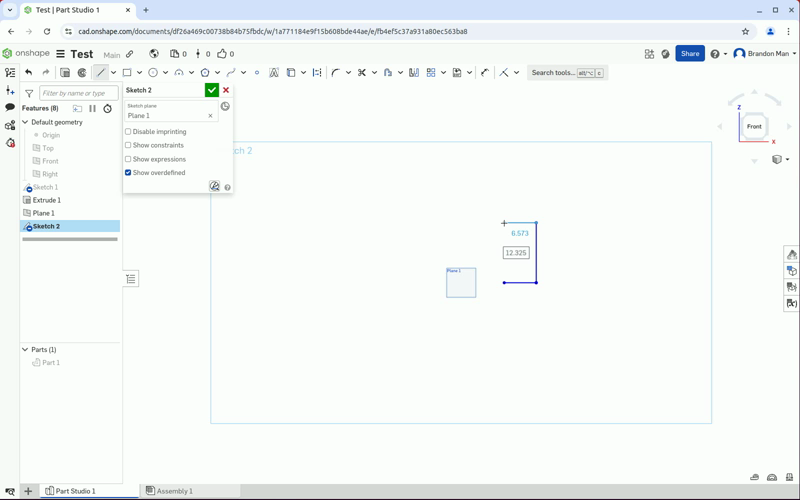
click(504, 222)
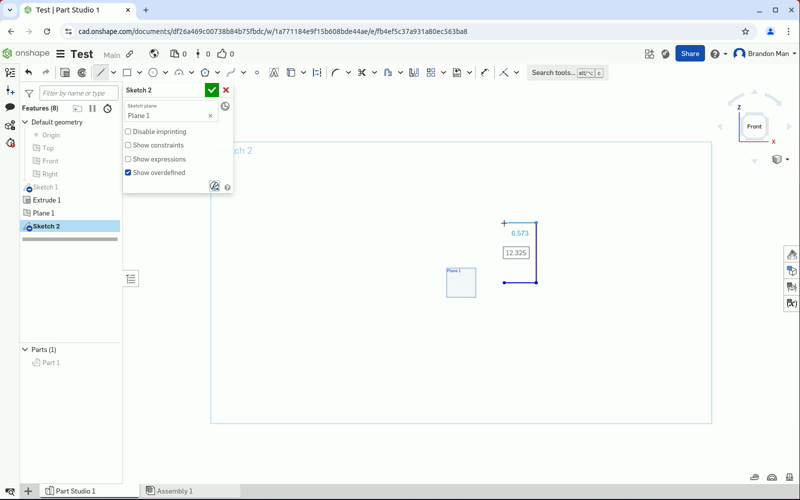
key_up(shift)
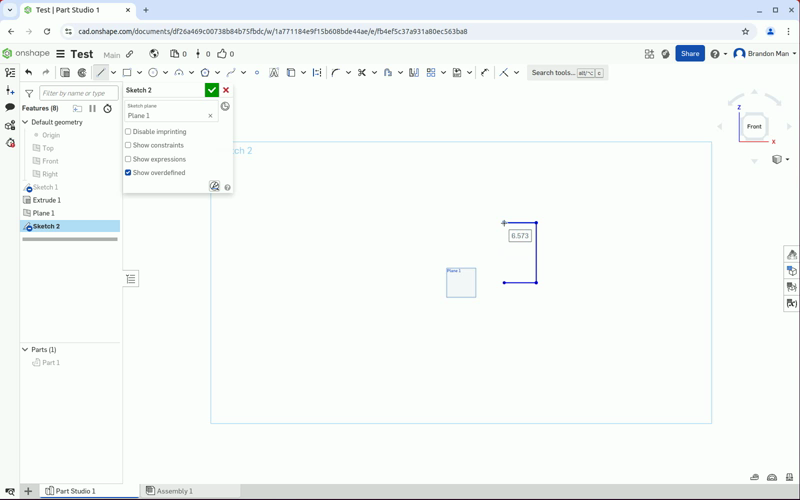
key_down(shift)
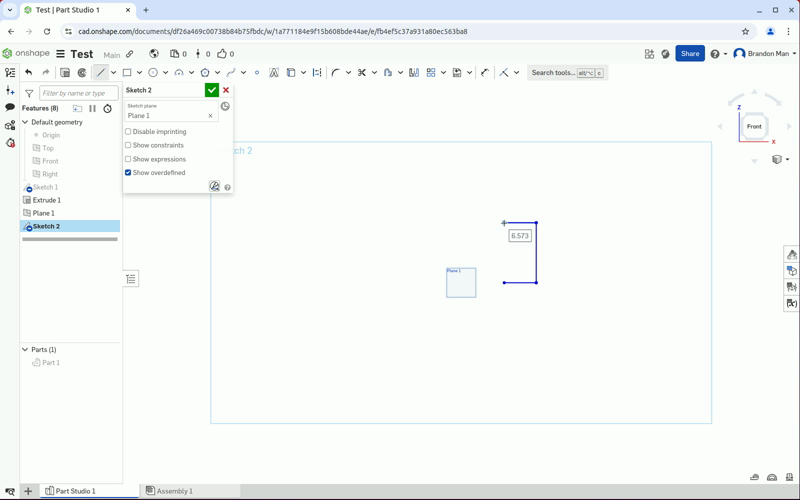
mouse_move(504, 282)
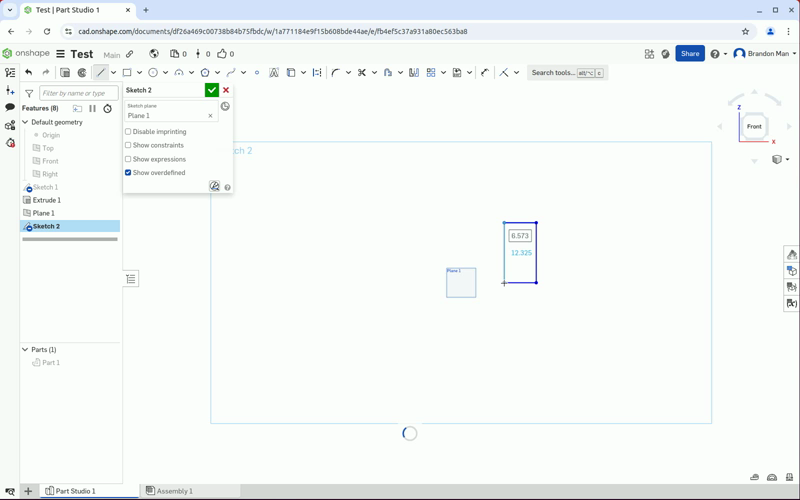
key_up(shift)
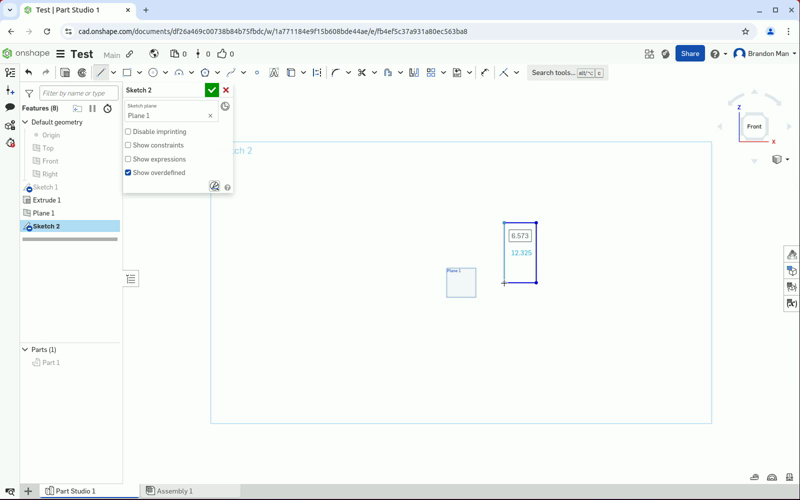
click(504, 282)
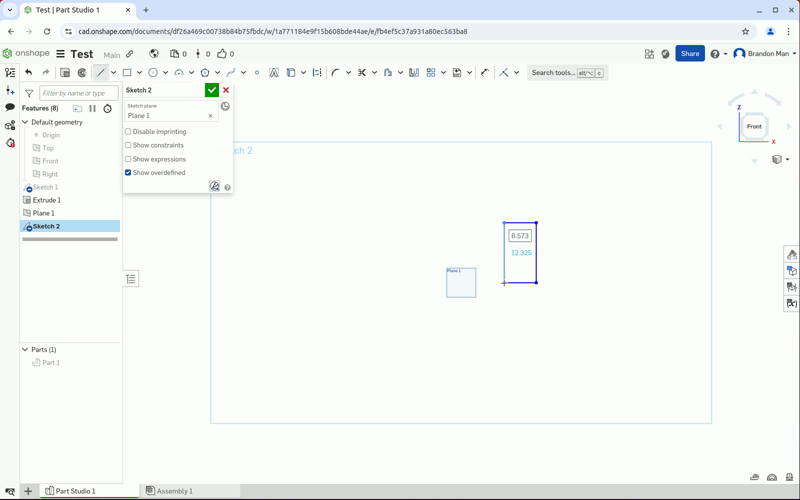
key(esc)
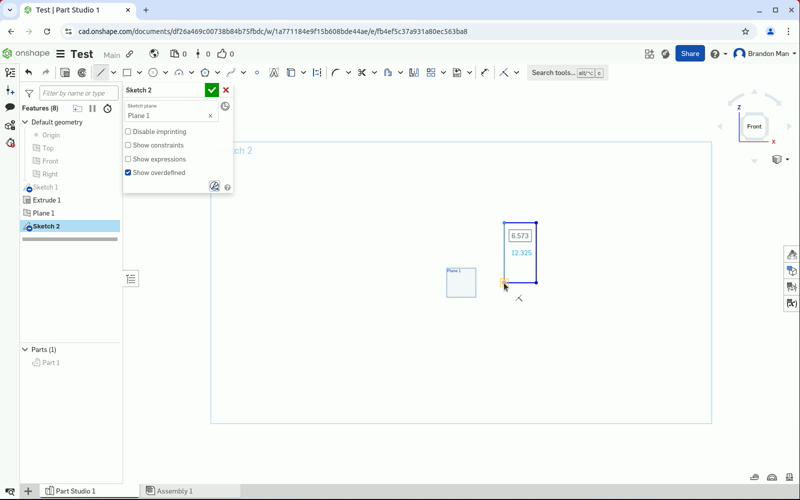
mouse_move(505, 232)
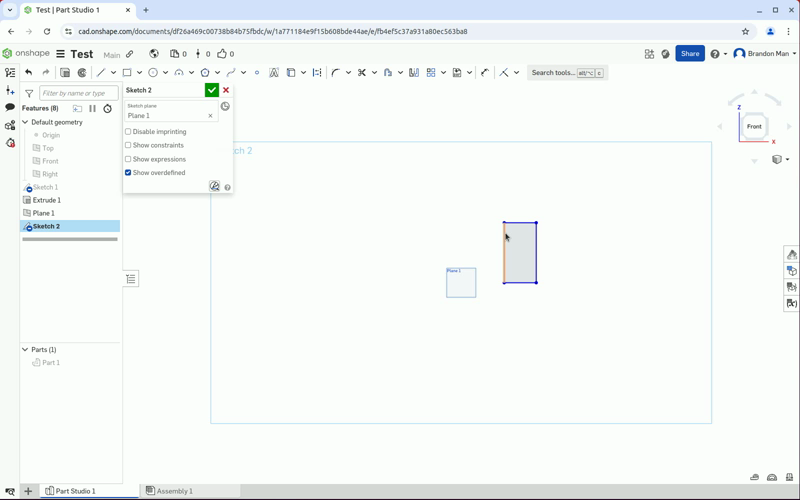
click(505, 232)
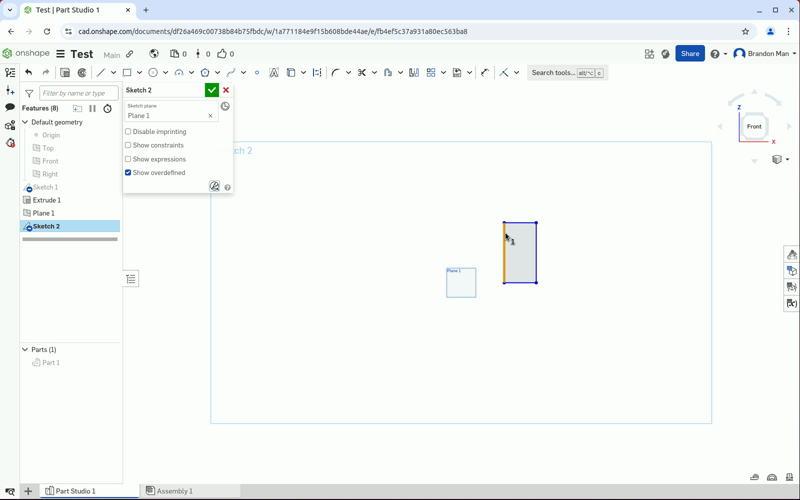
mouse_move(73, 352)
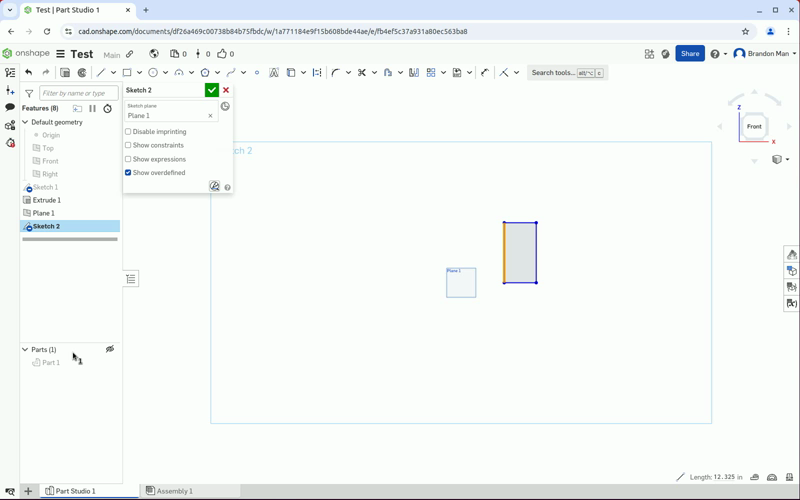
key(shift+y)
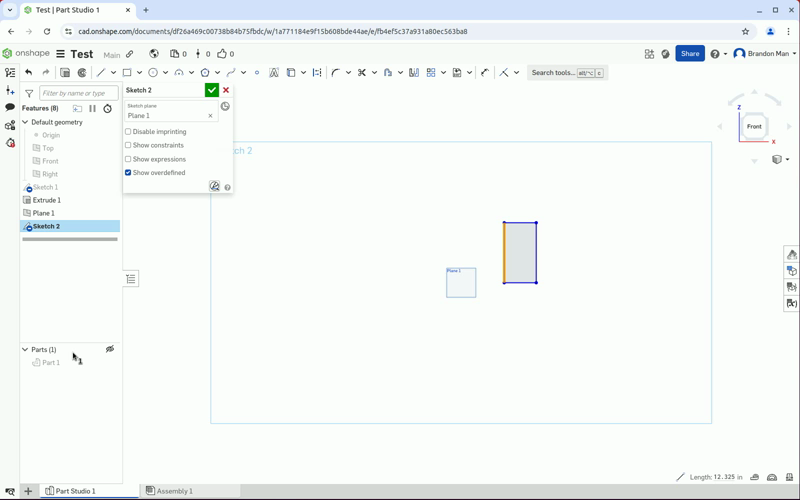
key(shift+e)
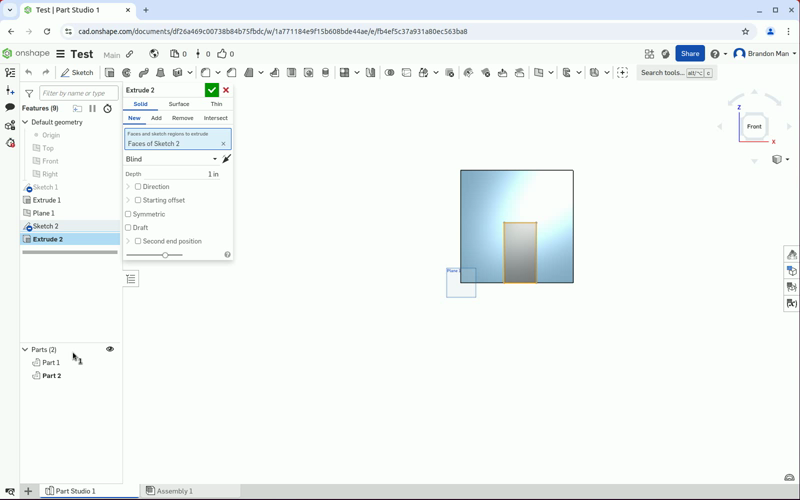
mouse_move(143, 106)
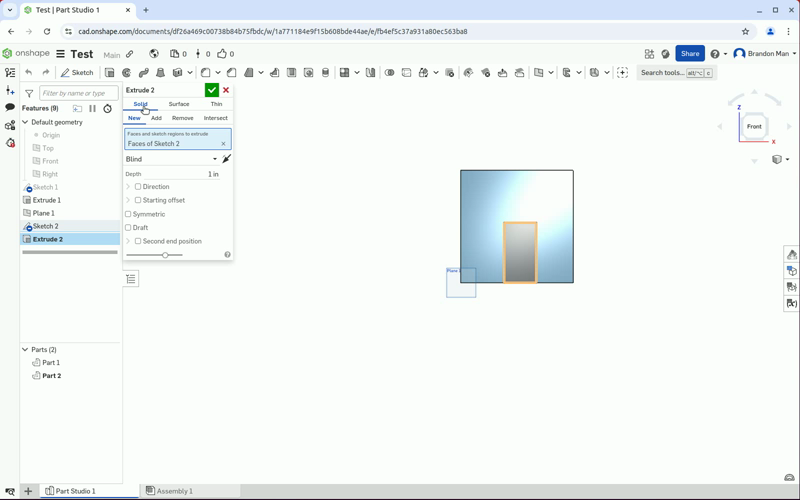
click(143, 106)
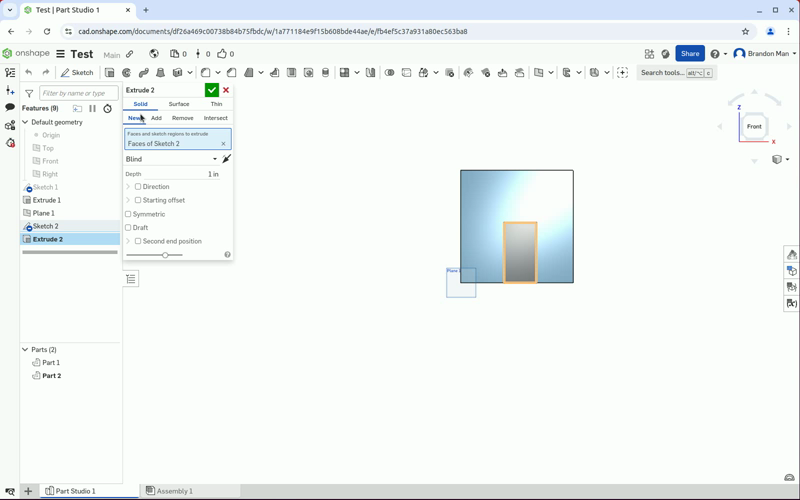
mouse_move(137, 120)
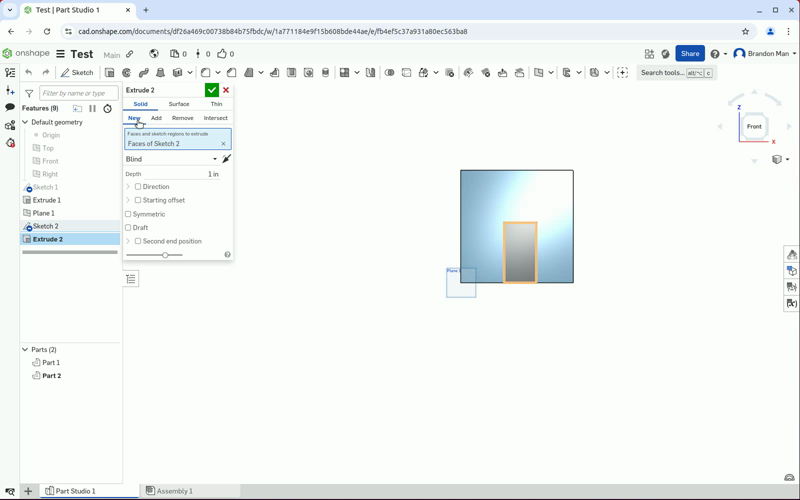
click(137, 120)
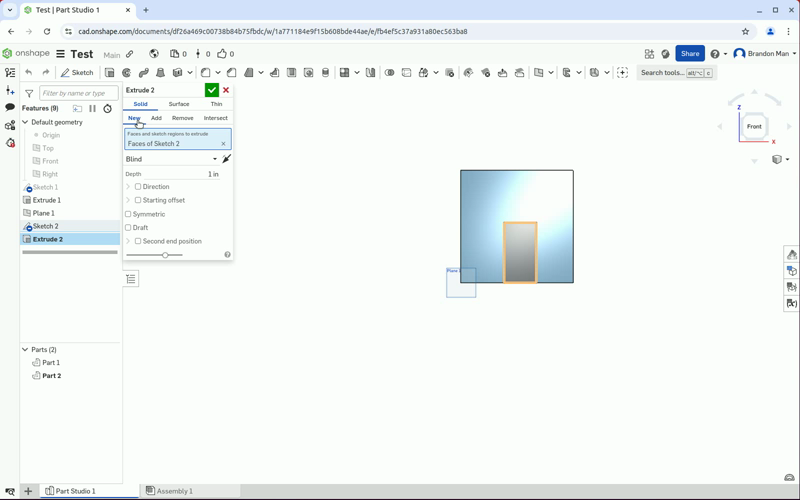
key(tab, 4)
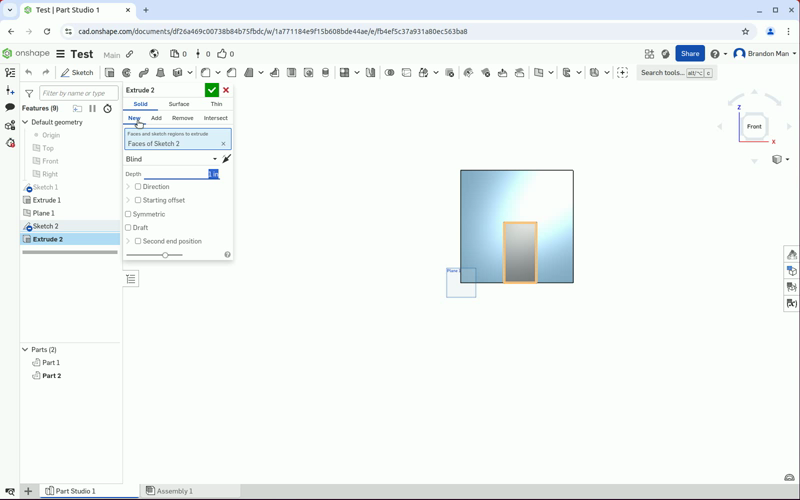
text(5.777)
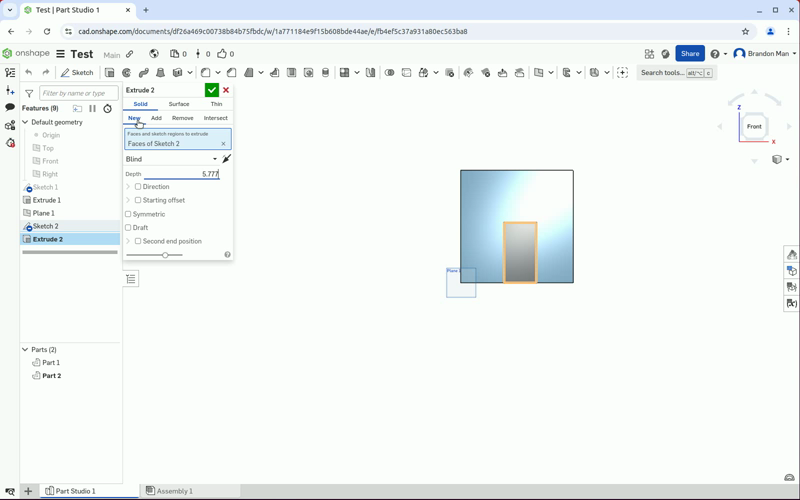
key(enter)
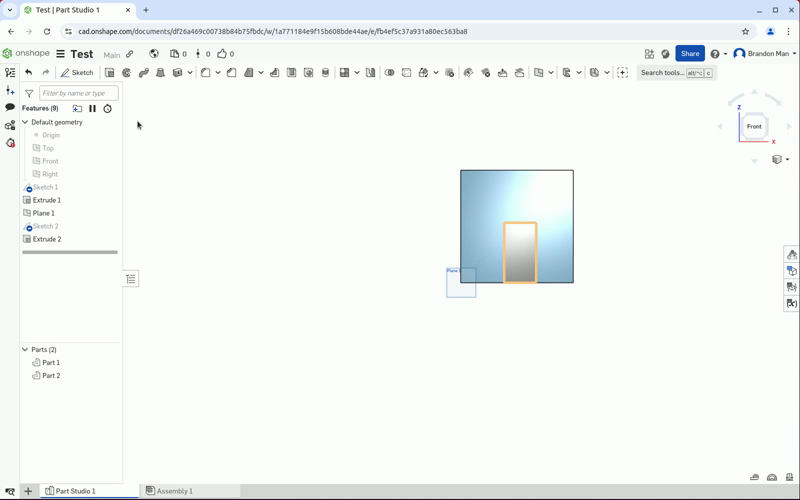
key(shift+h)
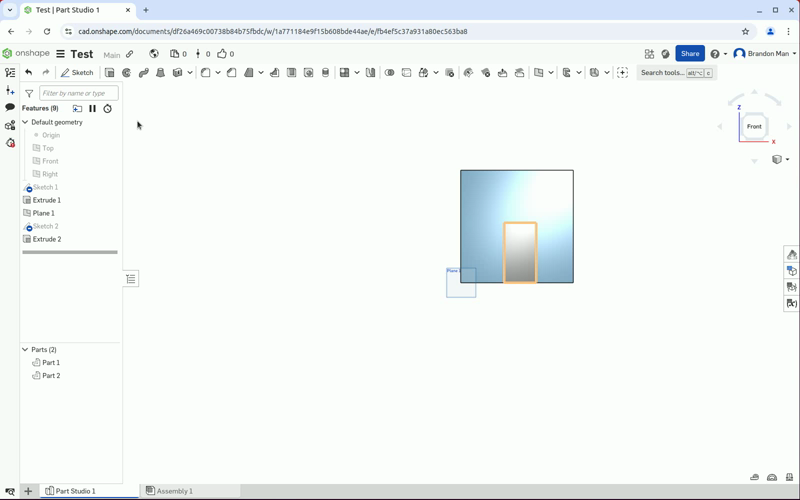
key(shift+h)
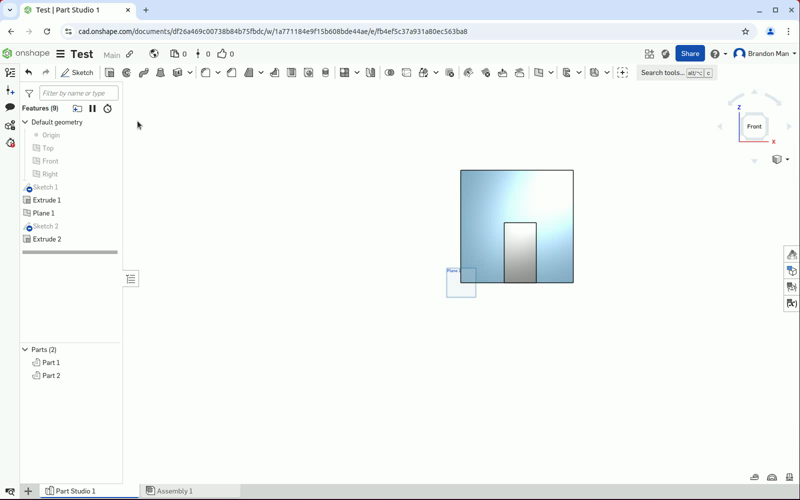
mouse_move(73, 189)
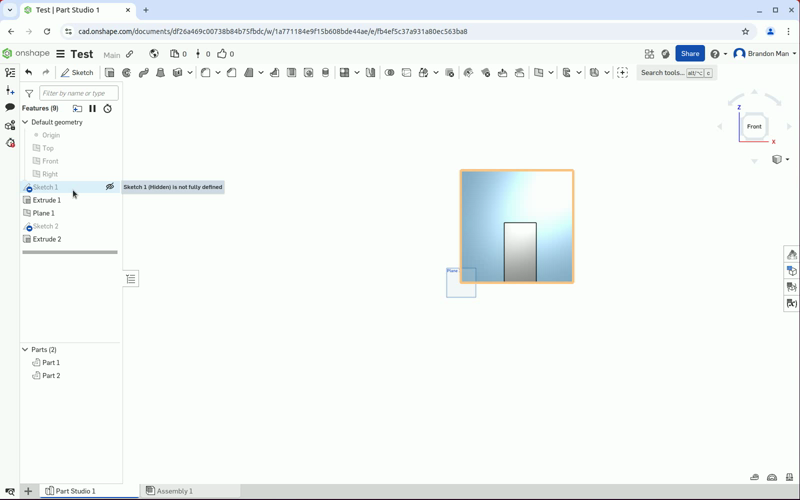
click(73, 189)
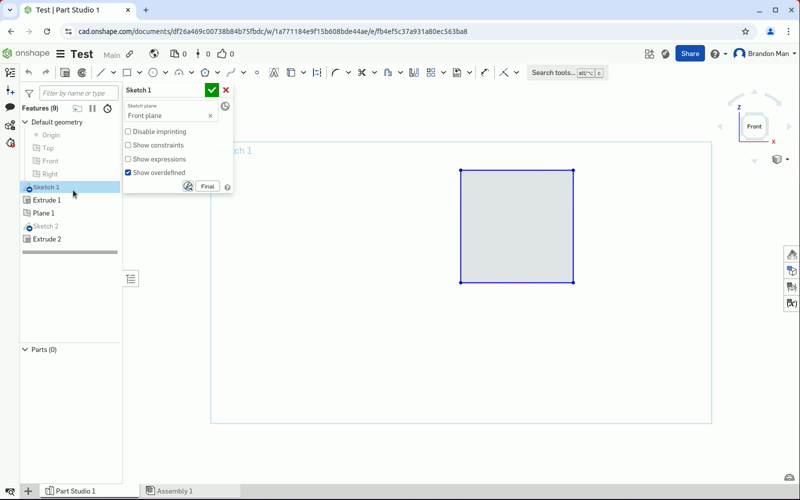
mouse_move(229, 92)
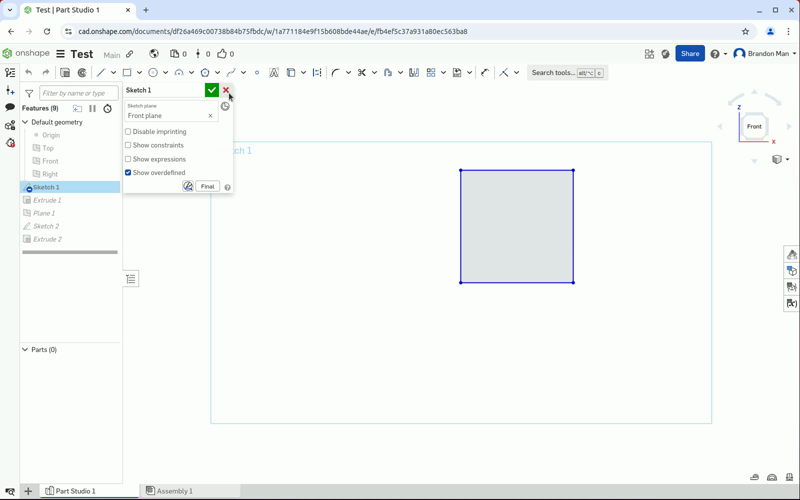
click(229, 92)
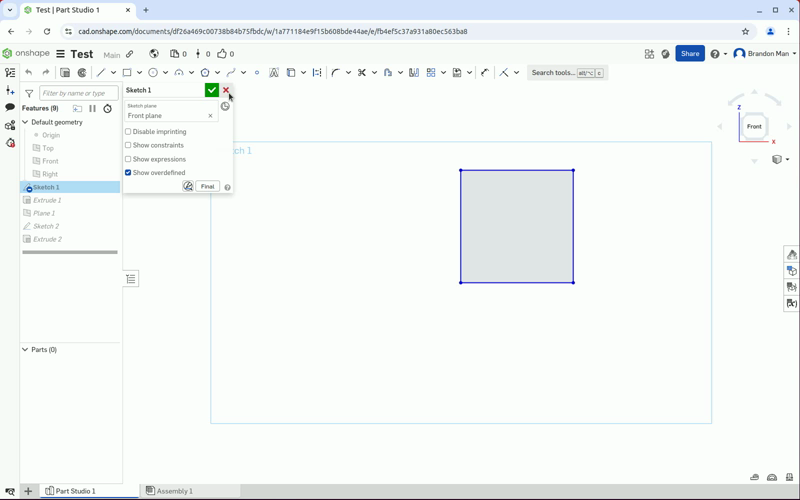
key(shift+s)
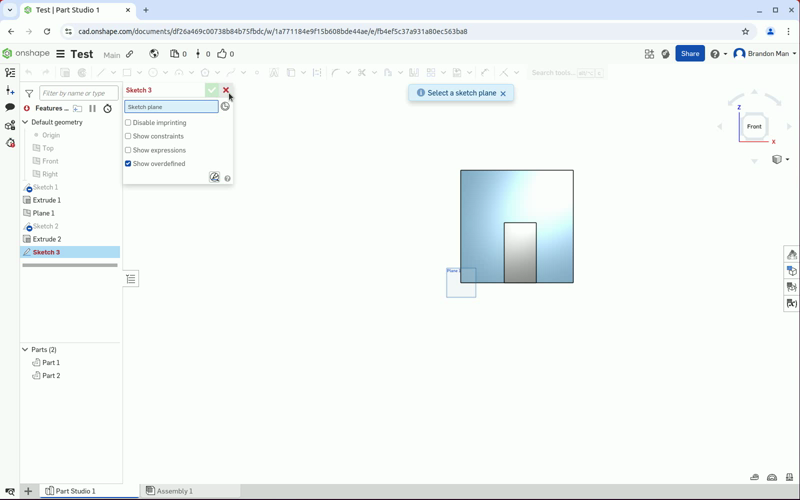
mouse_move(73, 215)
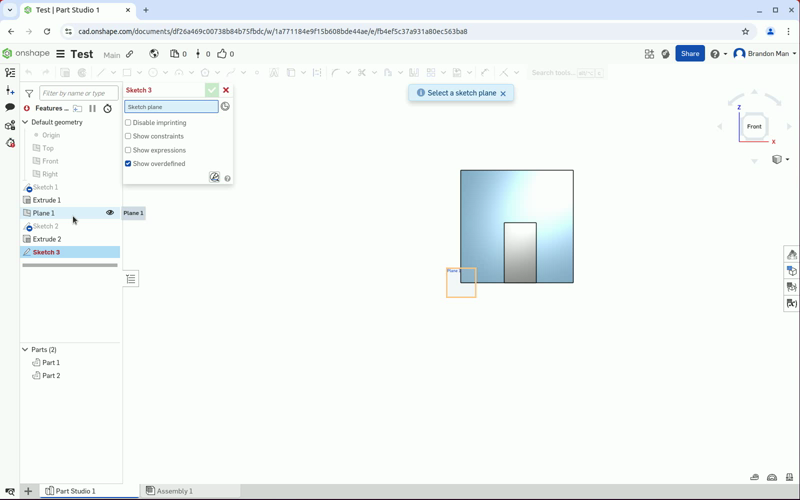
click(73, 215)
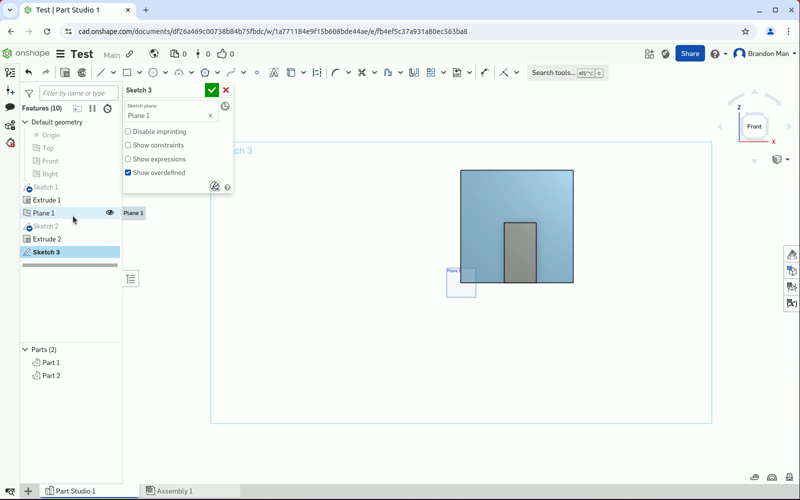
mouse_move(73, 352)
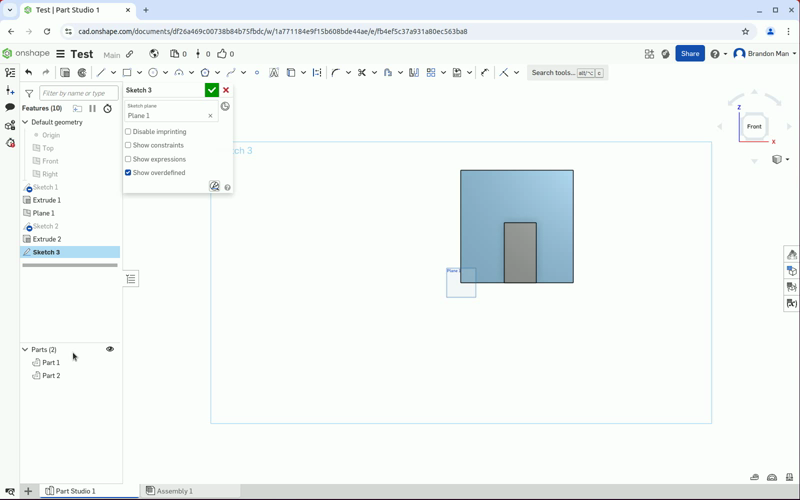
key(y)
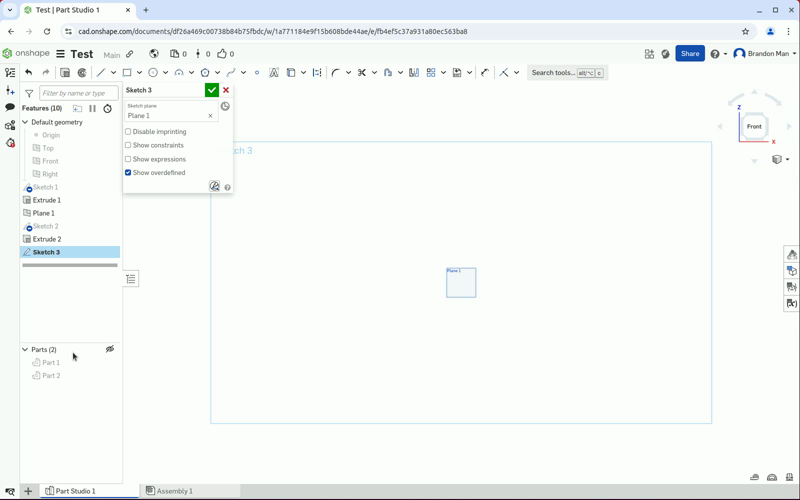
key(l)
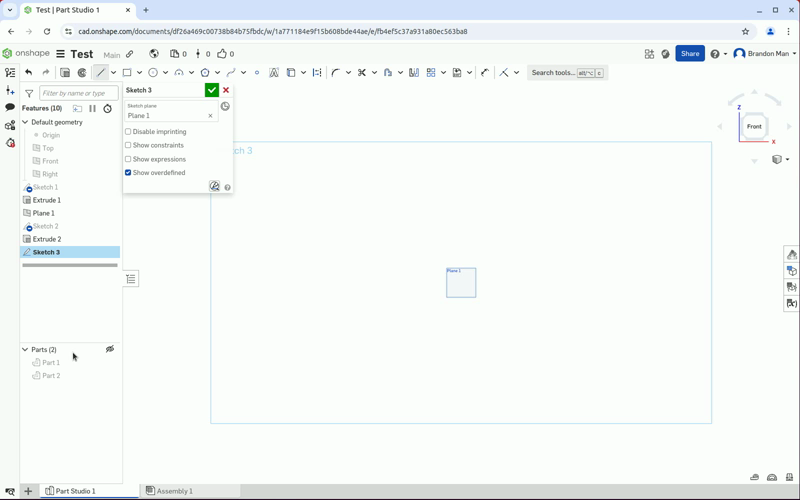
key_down(shift)
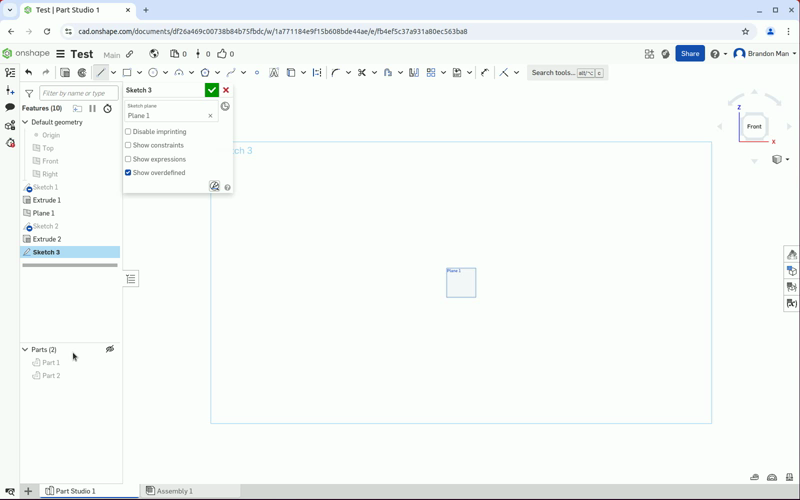
mouse_move(472, 212)
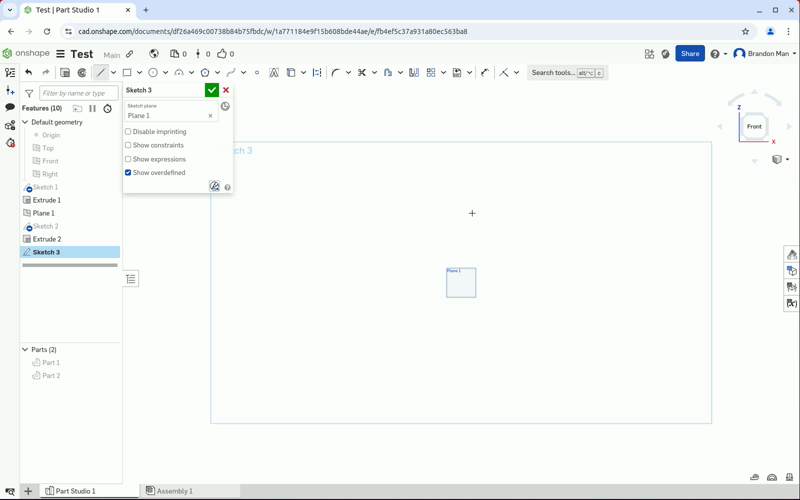
click(472, 212)
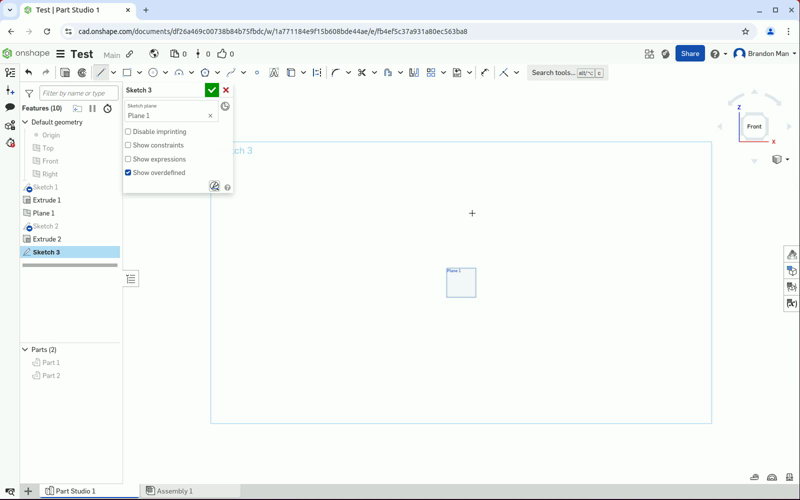
key_up(shift)
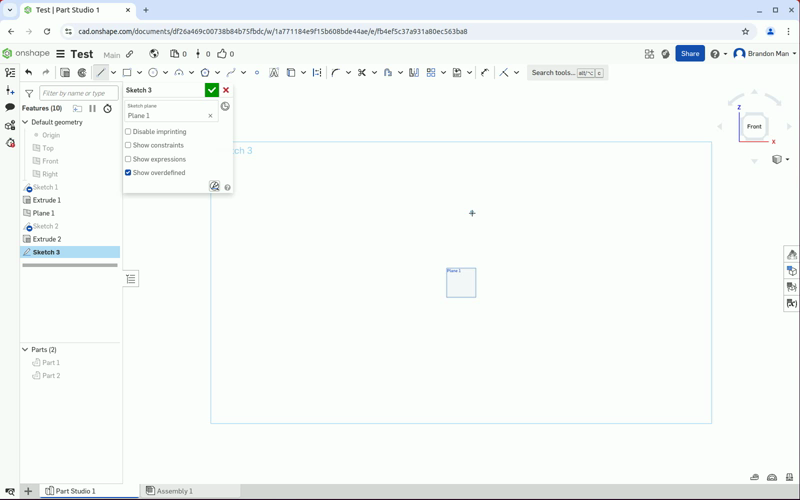
key_down(shift)
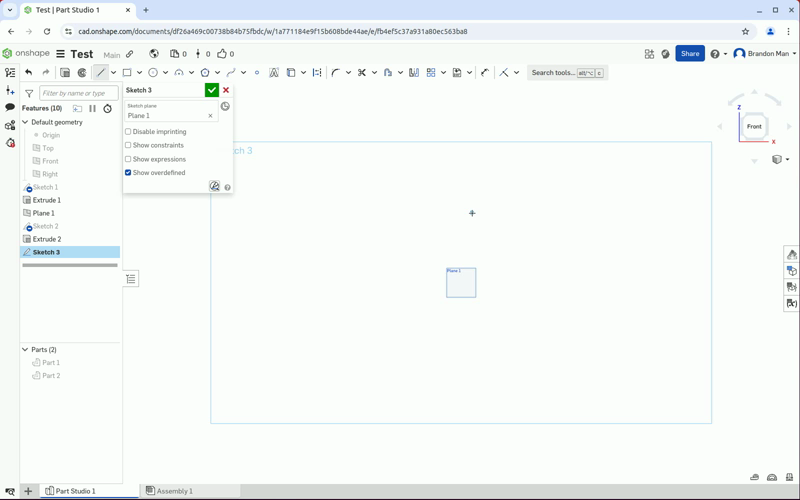
mouse_move(502, 212)
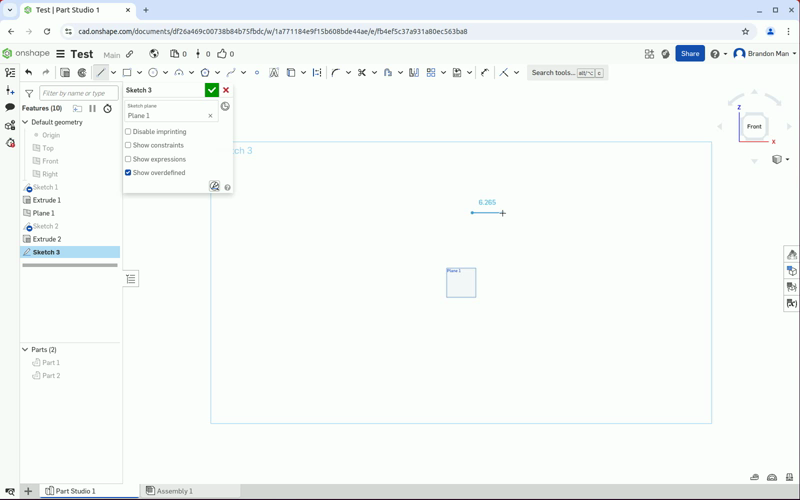
mouse_move(491, 212)
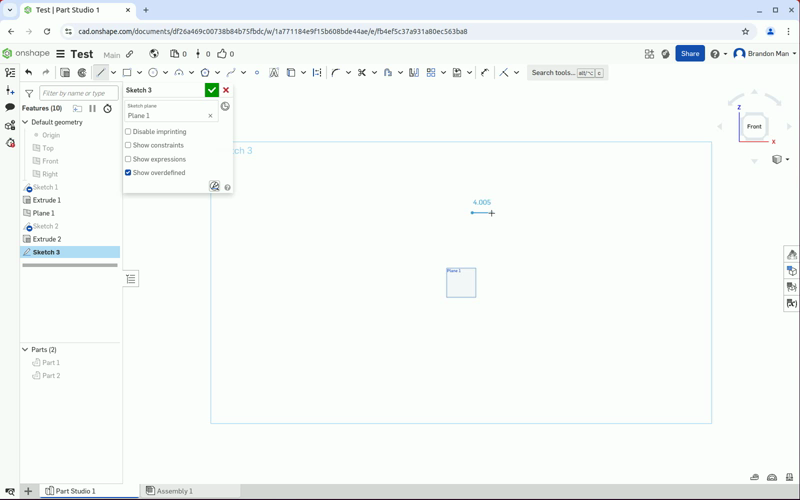
click(491, 212)
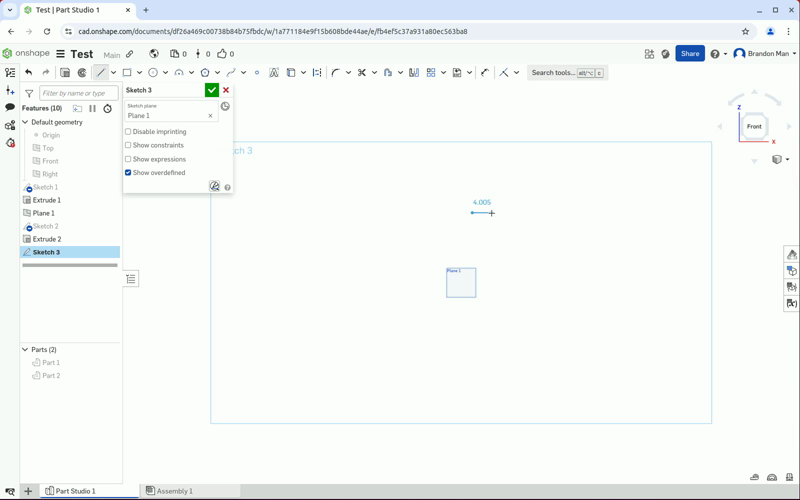
key_up(shift)
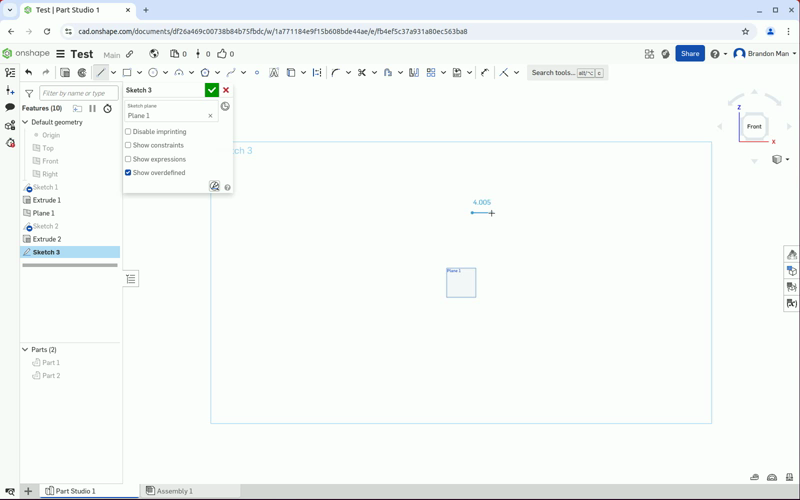
key_down(shift)
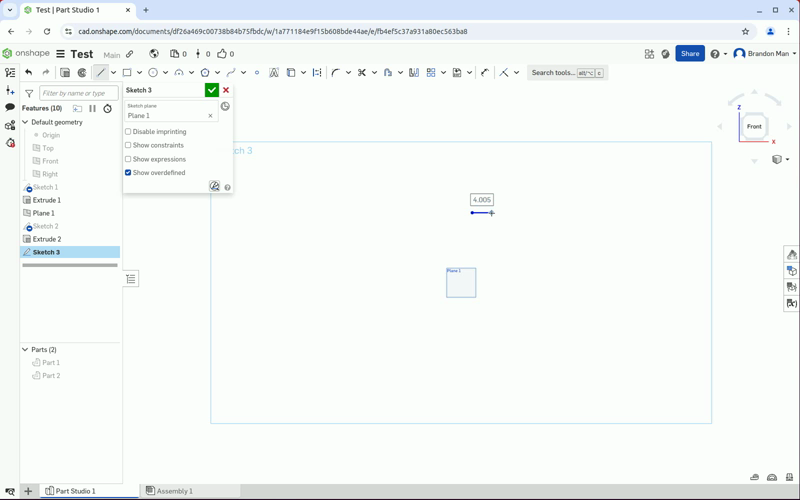
mouse_move(521, 212)
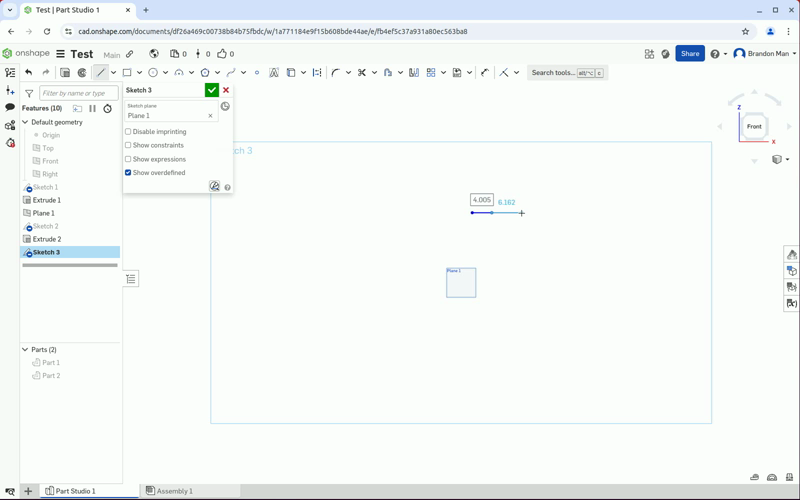
mouse_move(491, 192)
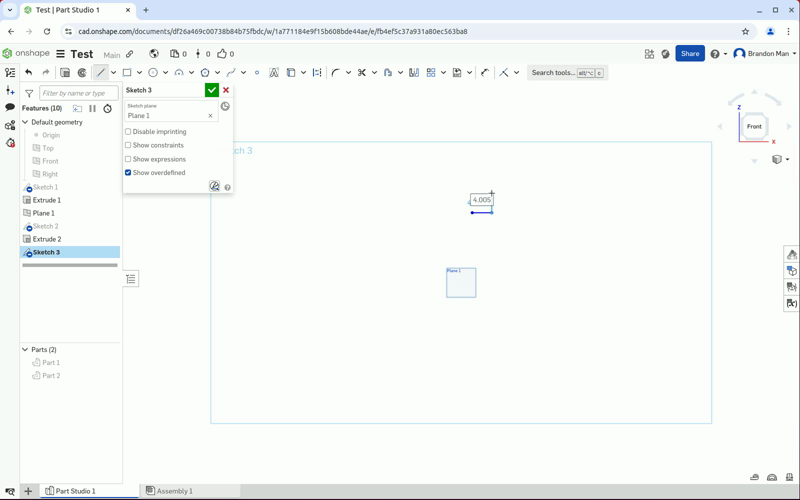
click(491, 192)
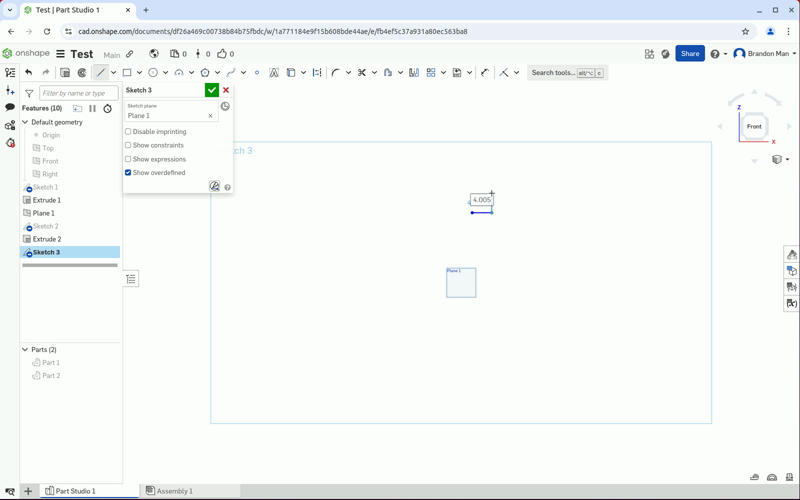
key_up(shift)
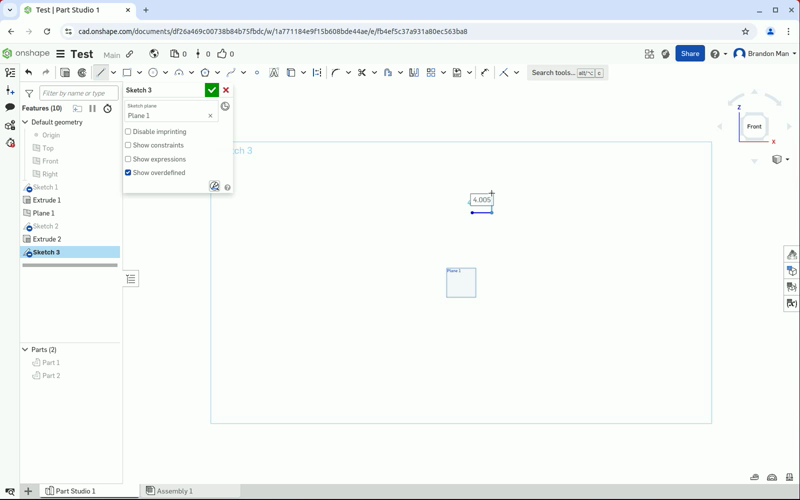
key_down(shift)
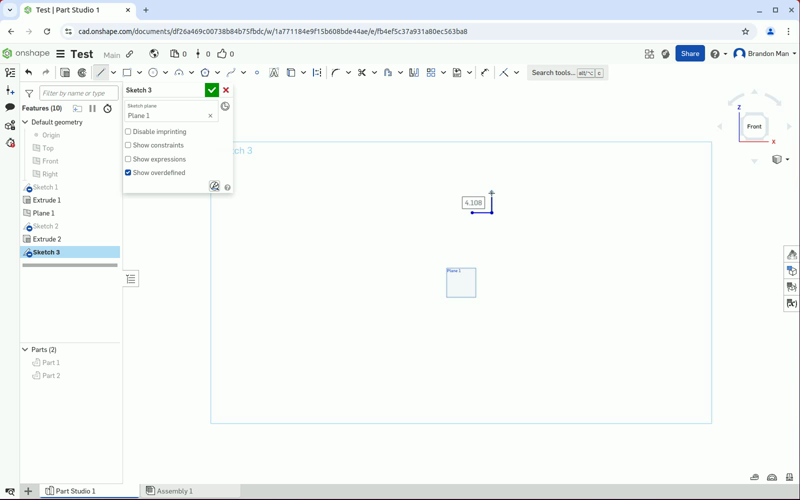
mouse_move(521, 192)
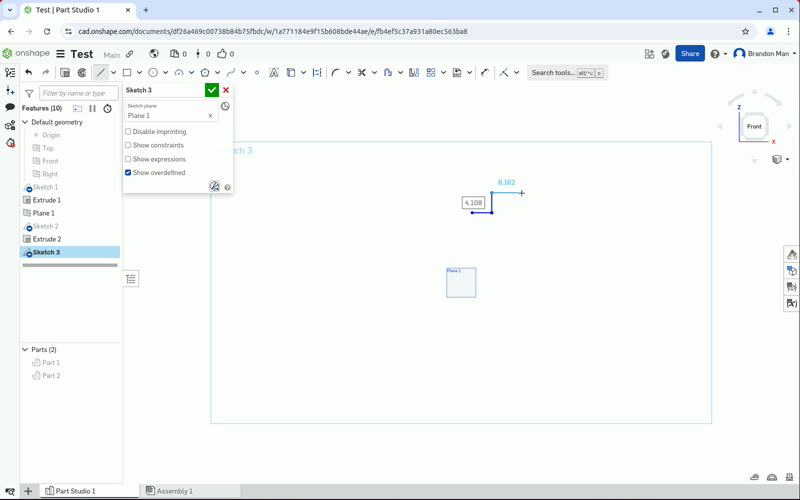
mouse_move(472, 192)
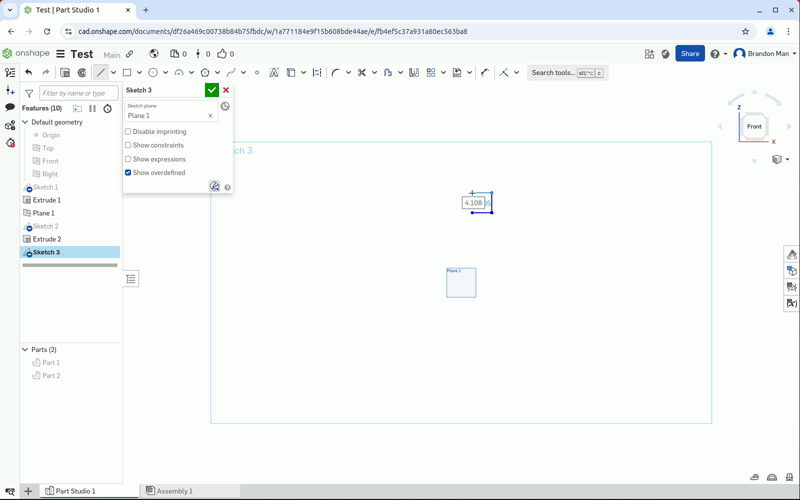
click(472, 192)
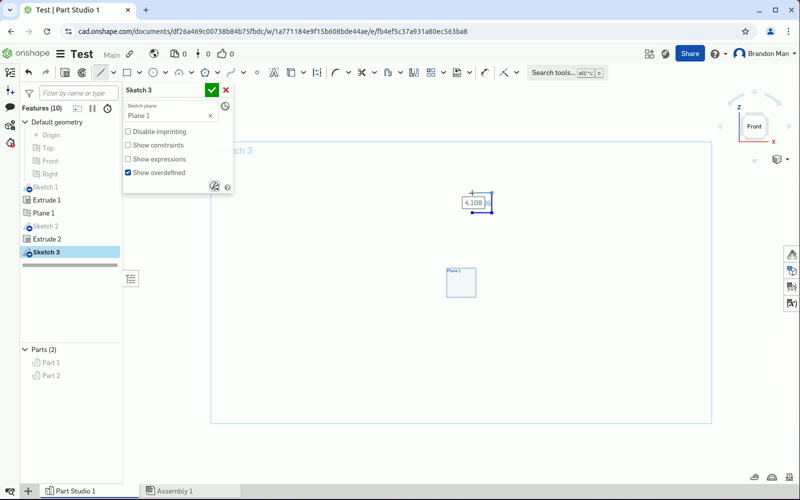
key_up(shift)
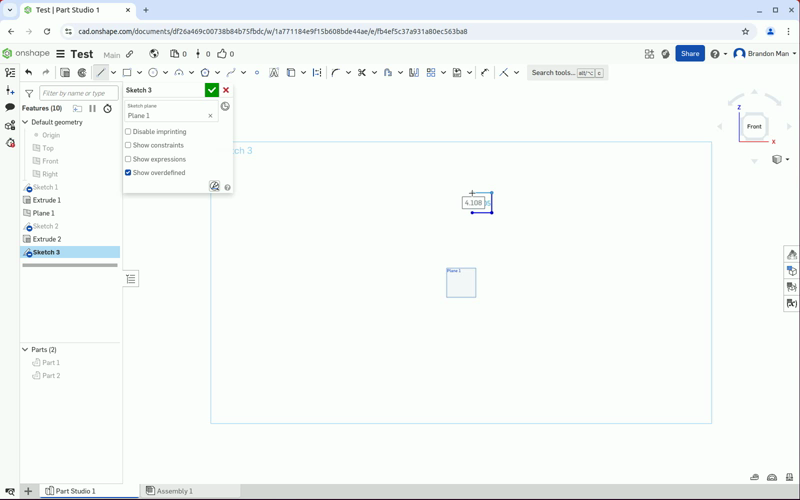
mouse_move(502, 192)
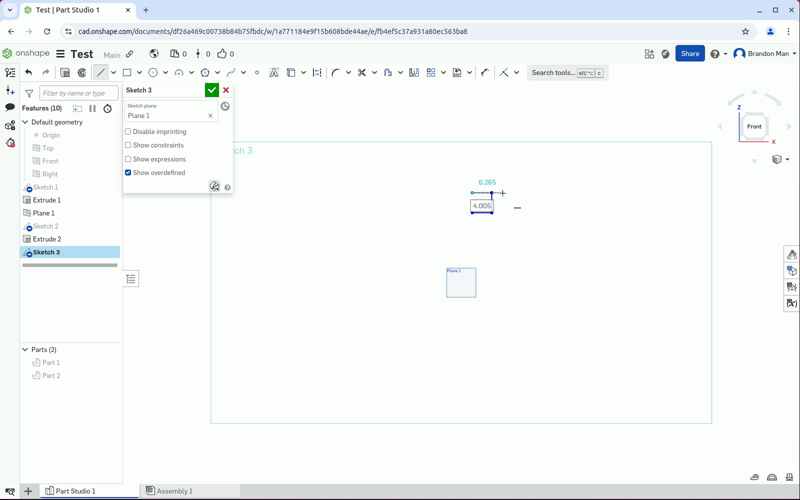
key_down(shift)
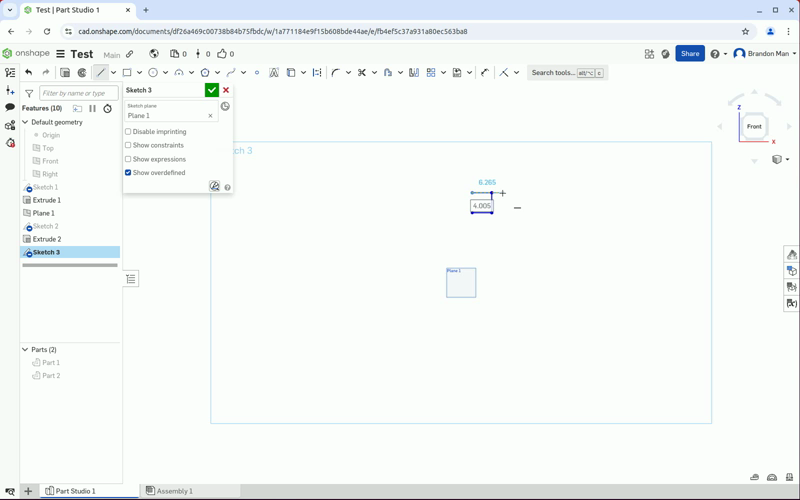
mouse_move(472, 212)
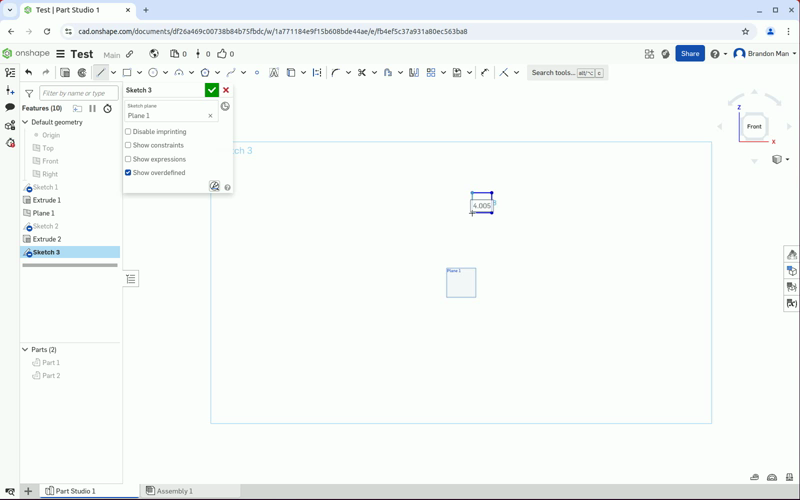
key_up(shift)
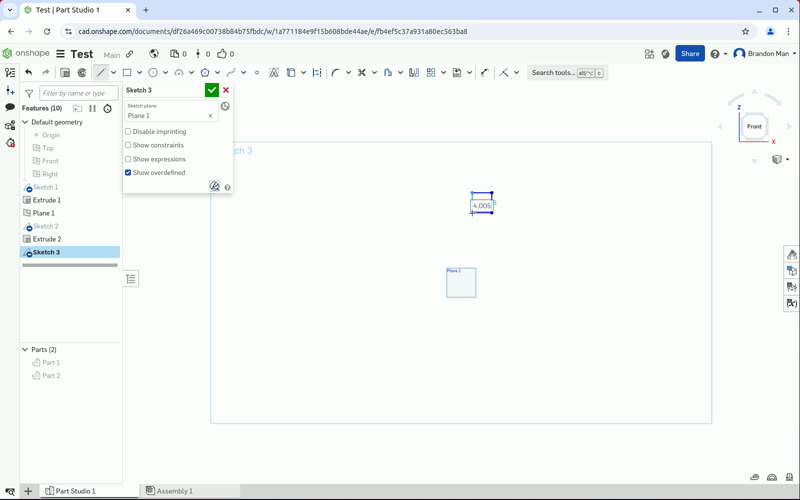
click(472, 212)
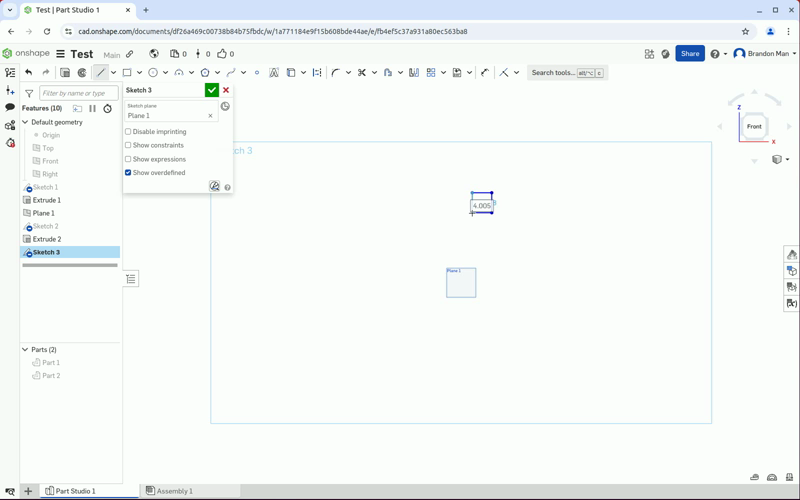
key(esc)
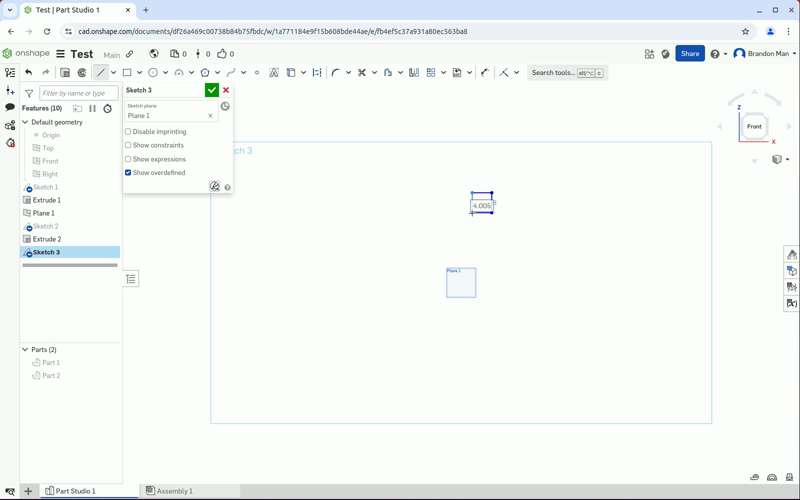
mouse_move(484, 204)
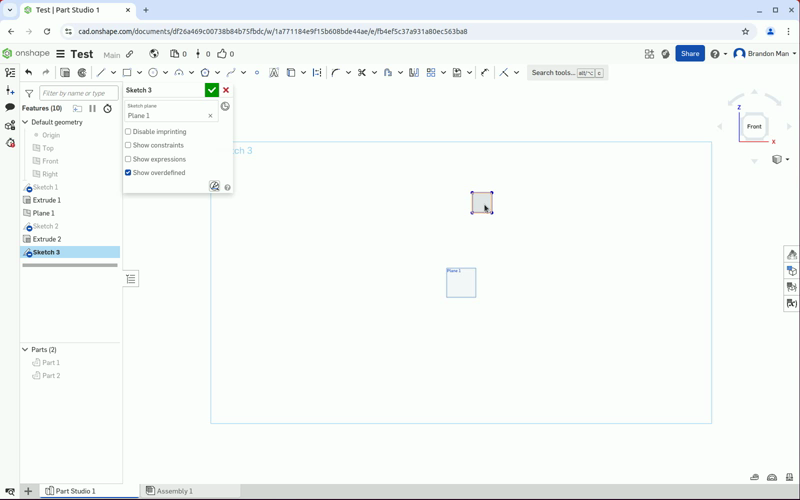
scroll(6)
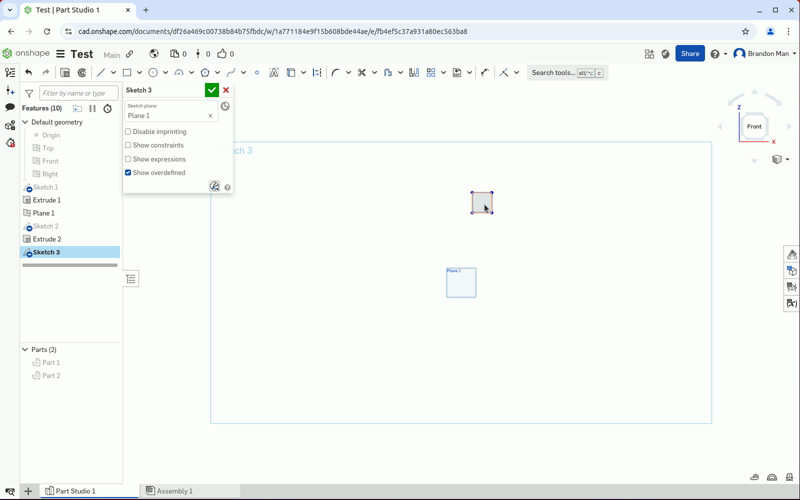
scroll(6)
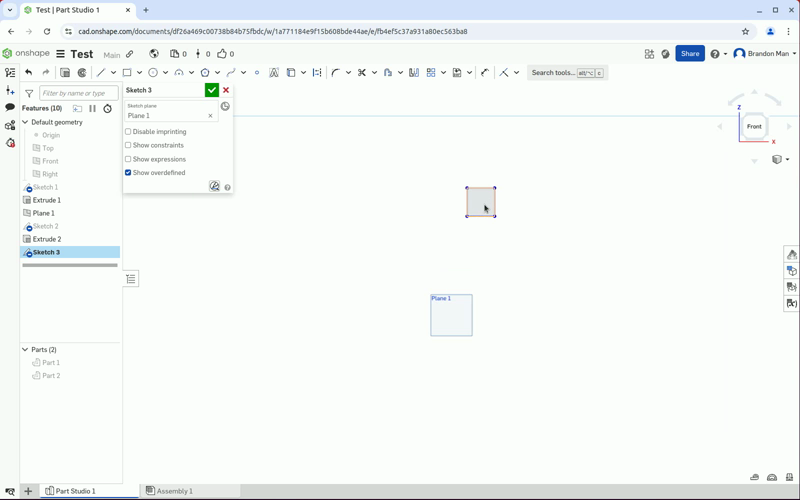
scroll(6)
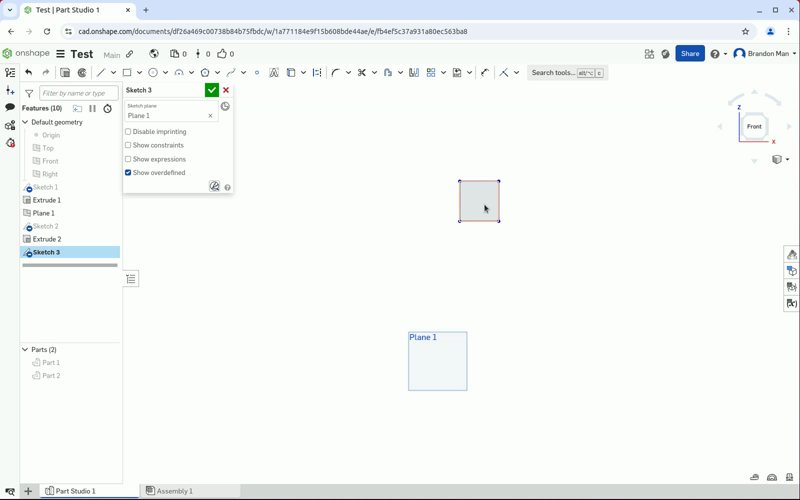
scroll(6)
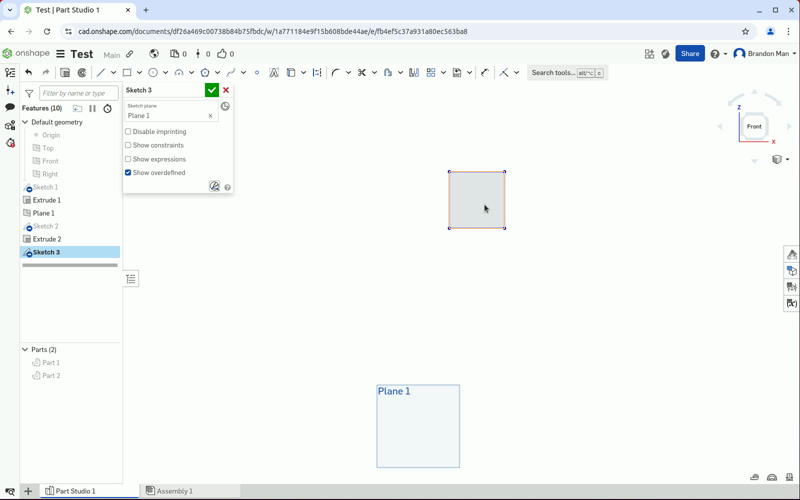
scroll(6)
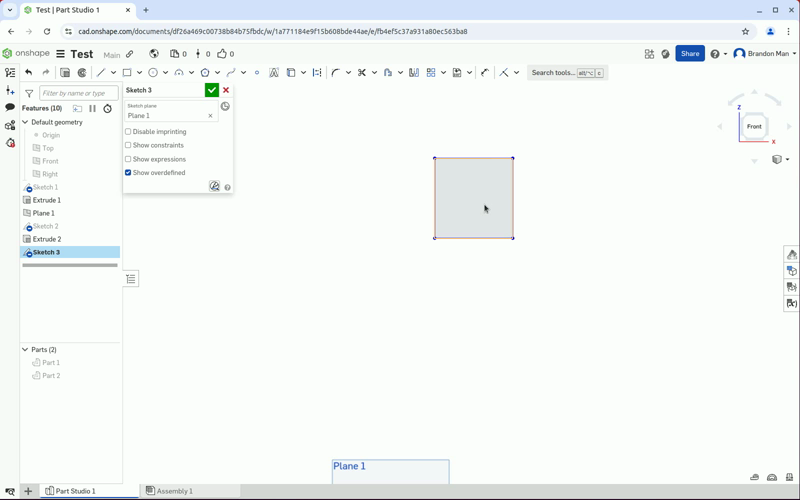
scroll(6)
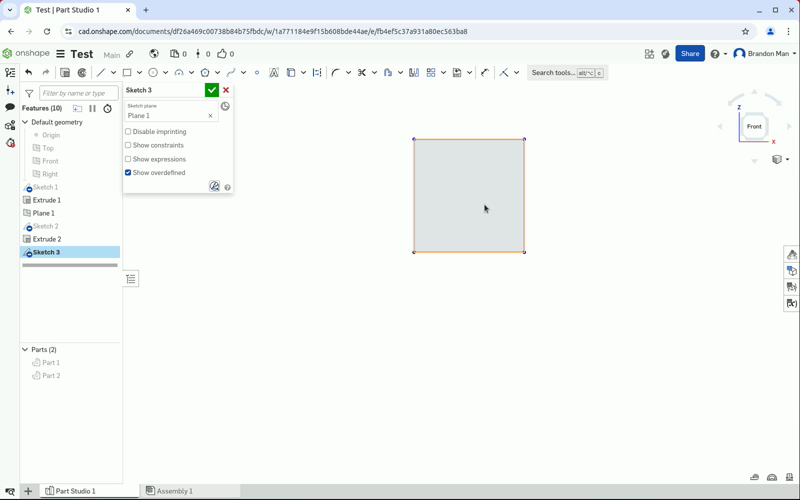
scroll(6)
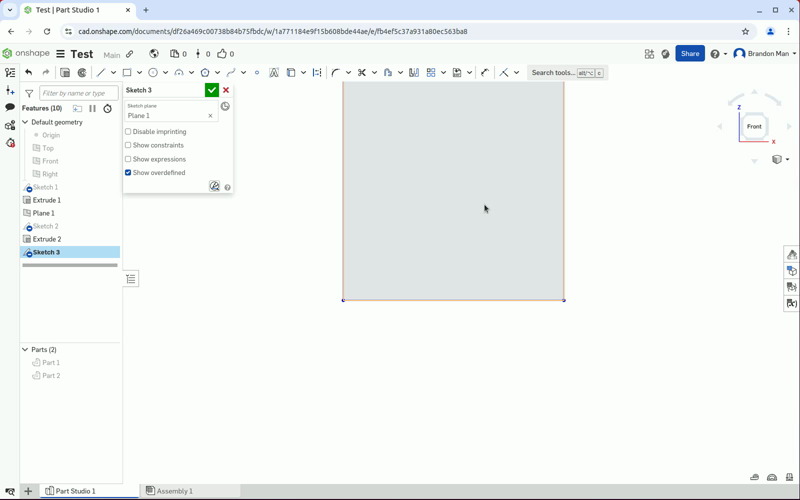
click(484, 204)
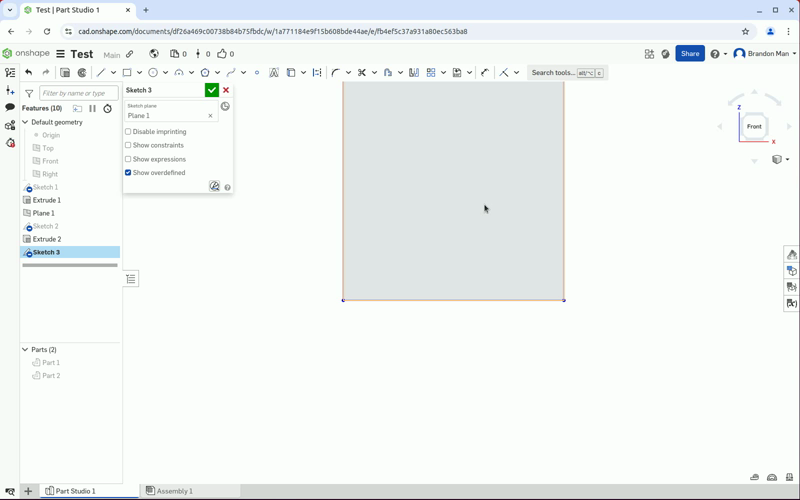
scroll(-6)
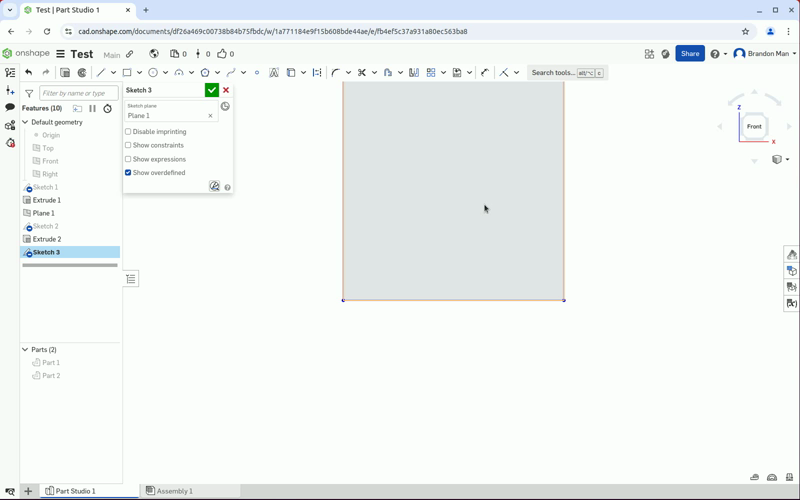
scroll(-6)
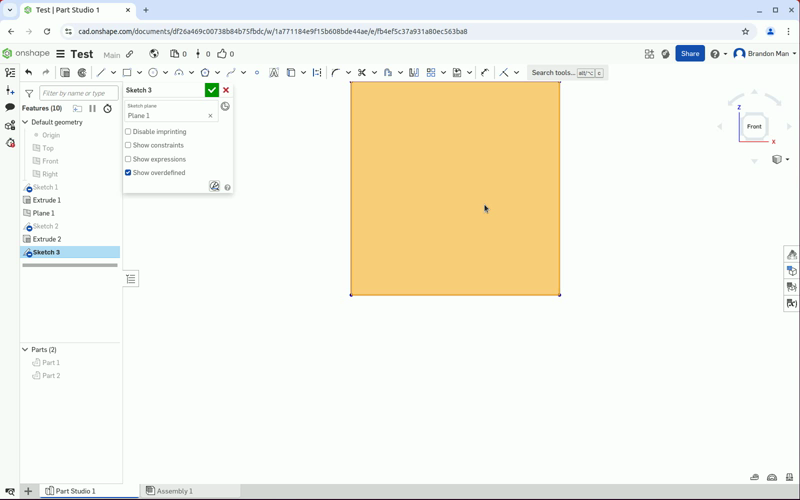
scroll(-6)
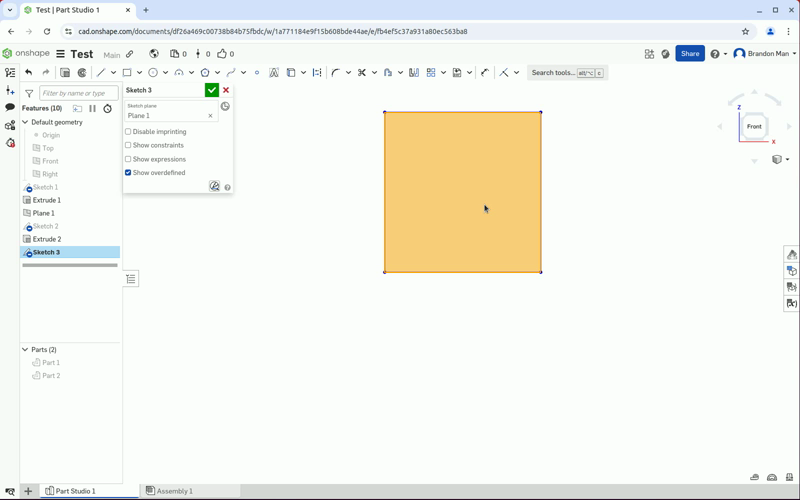
scroll(-6)
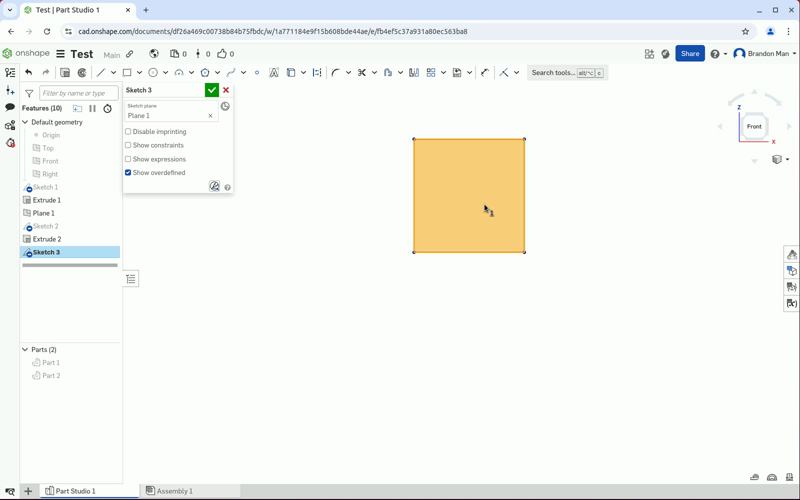
scroll(-6)
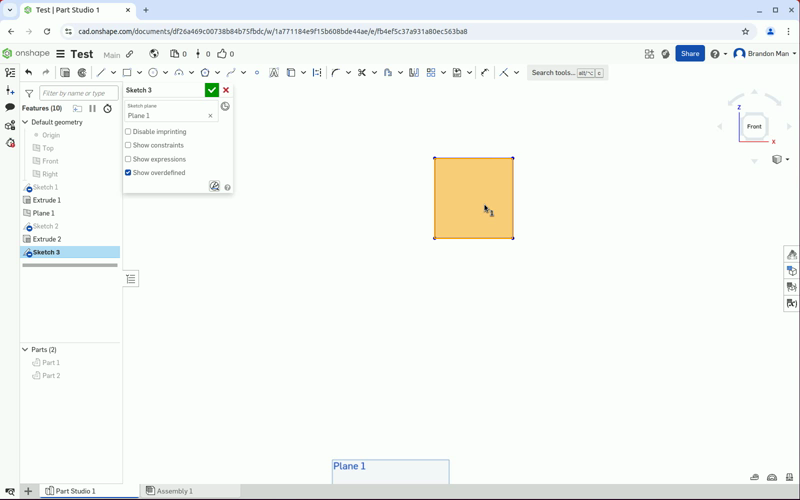
scroll(-6)
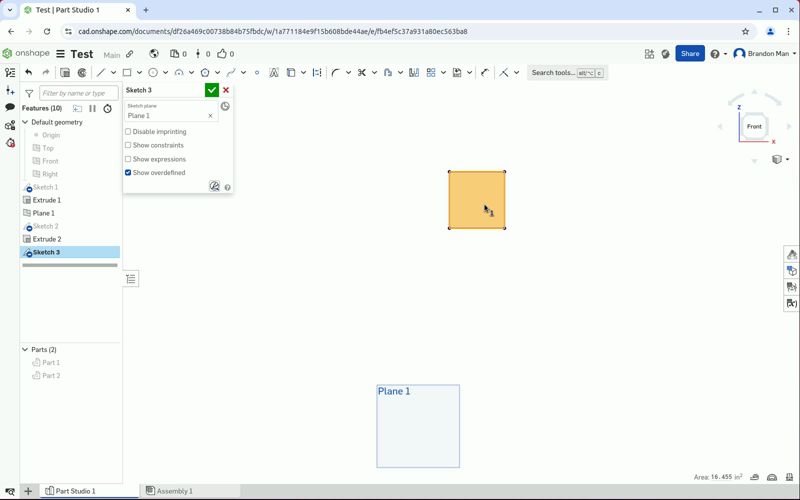
scroll(-6)
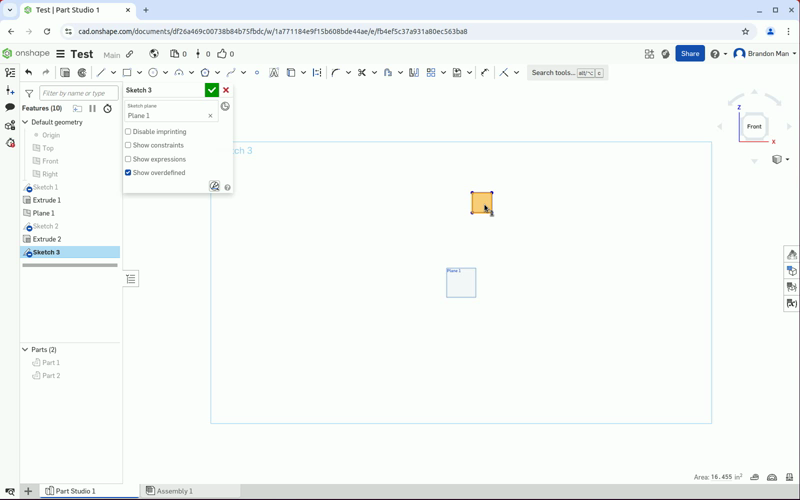
mouse_move(73, 352)
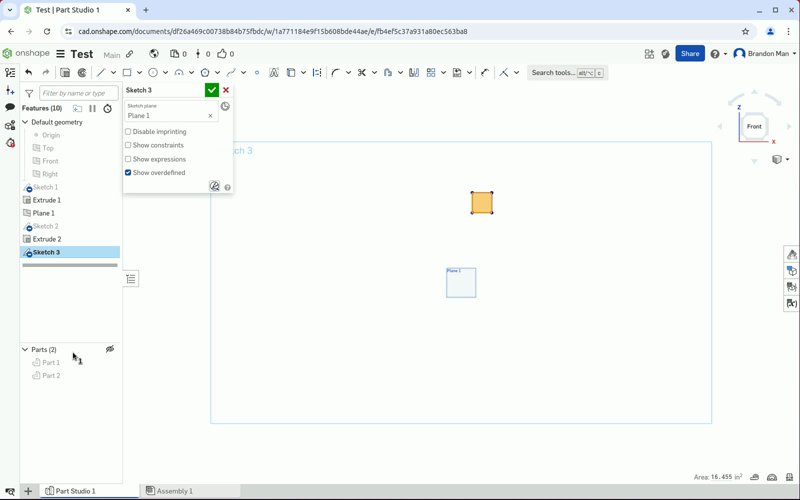
key(shift+y)
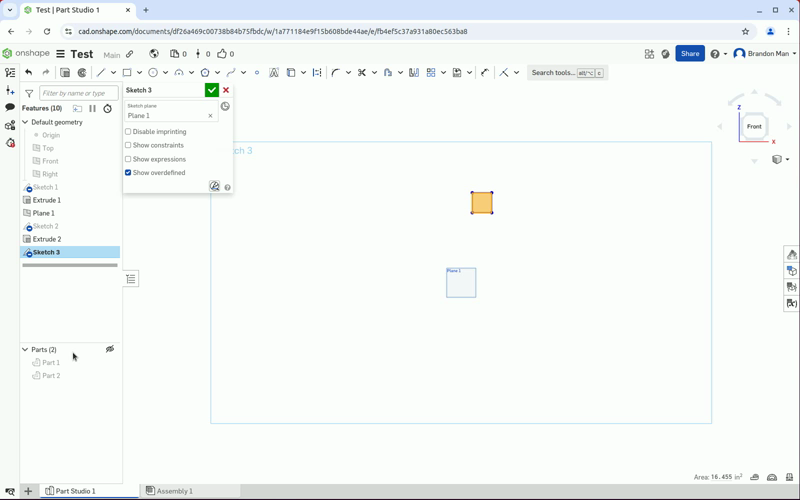
key(shift+e)
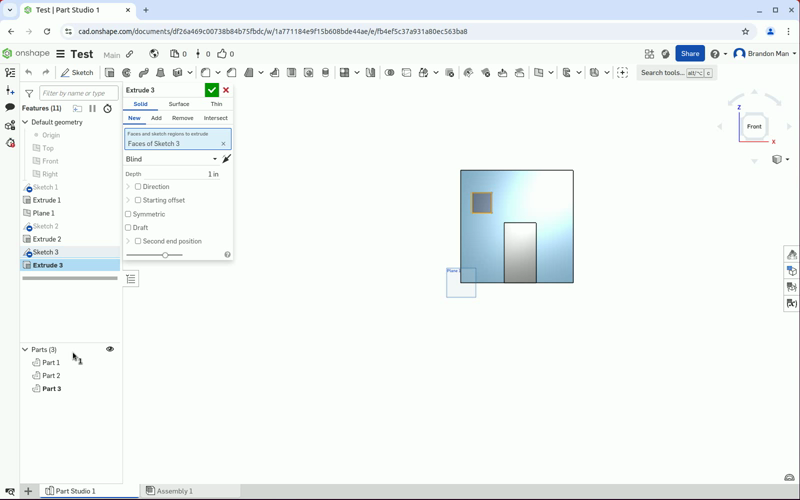
mouse_move(143, 106)
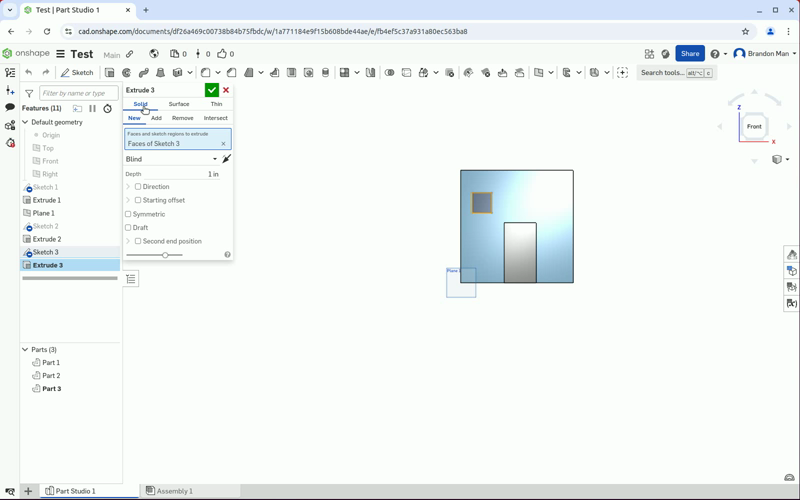
click(143, 106)
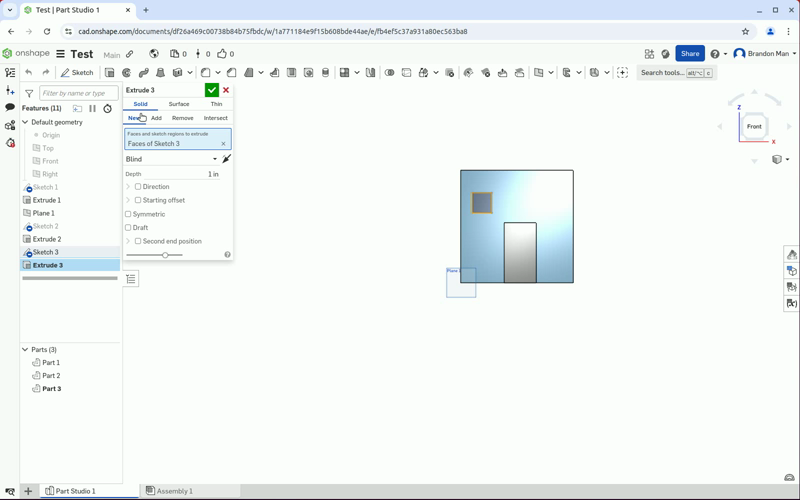
mouse_move(137, 120)
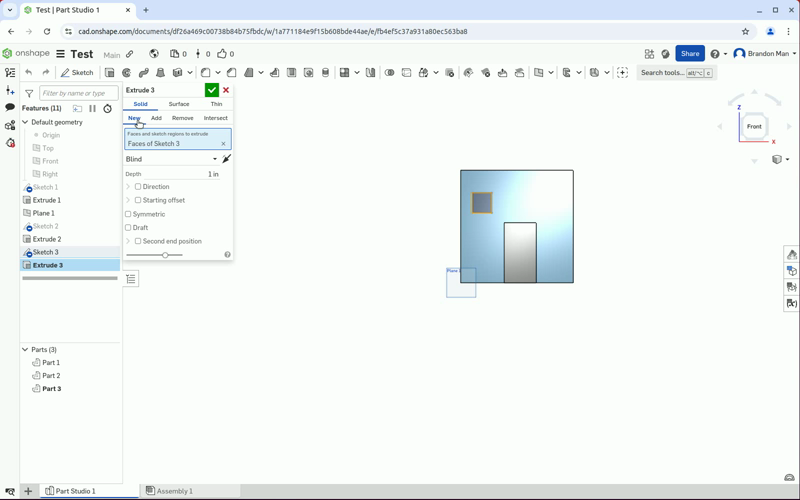
click(137, 120)
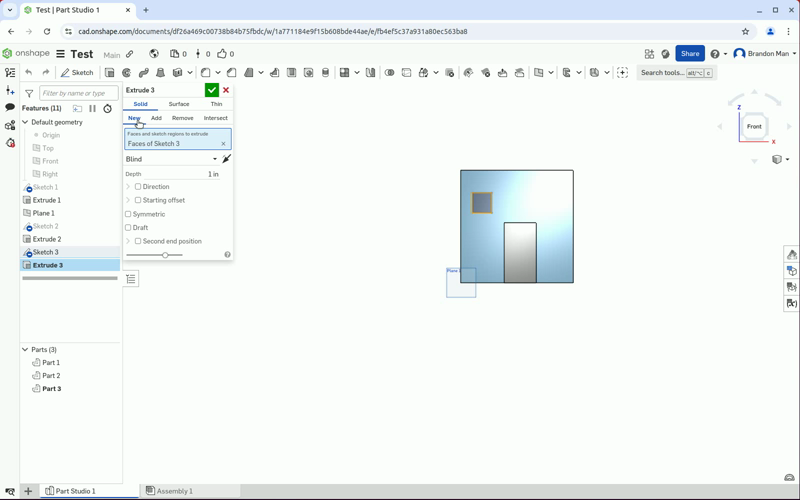
key(tab, 4)
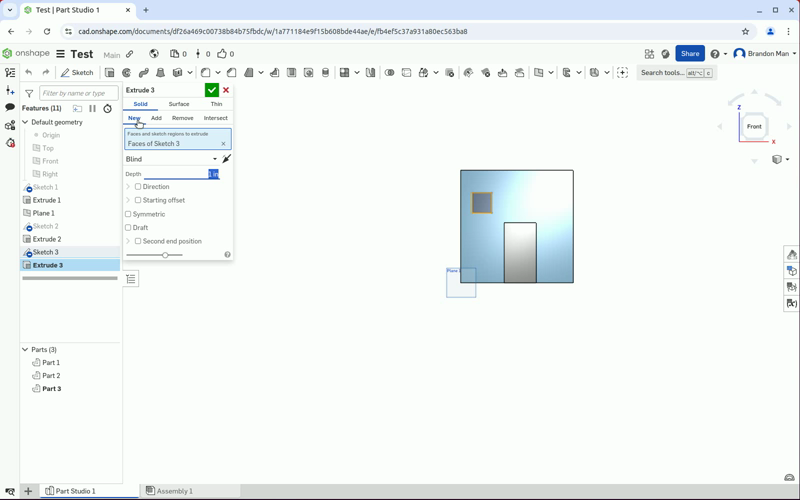
text(-0.241)
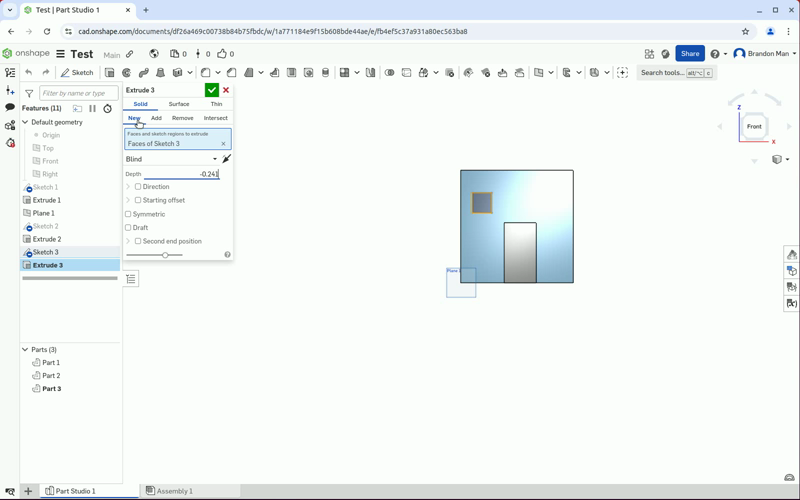
key(enter)
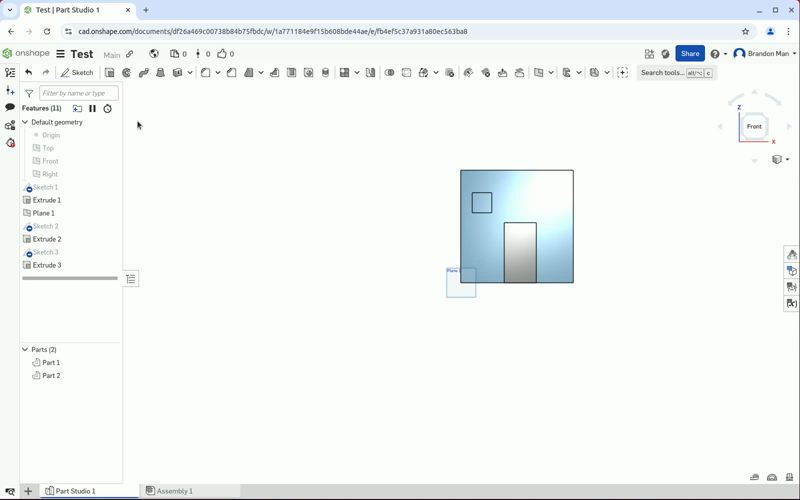
key(shift+h)
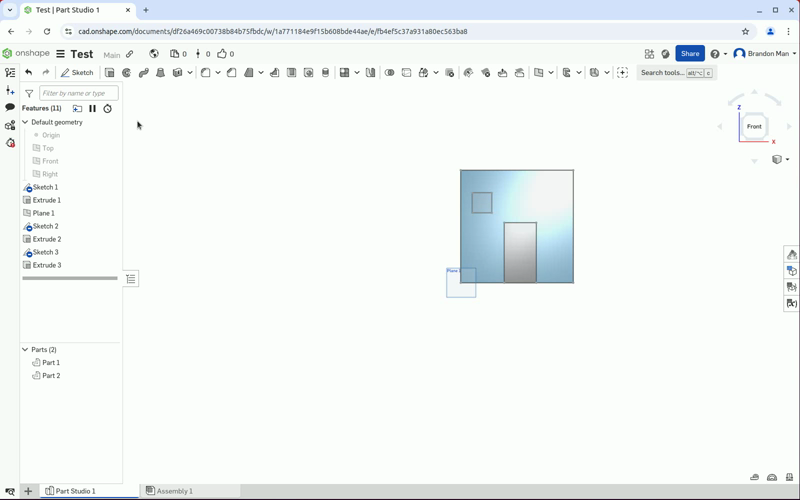
key(shift+h)
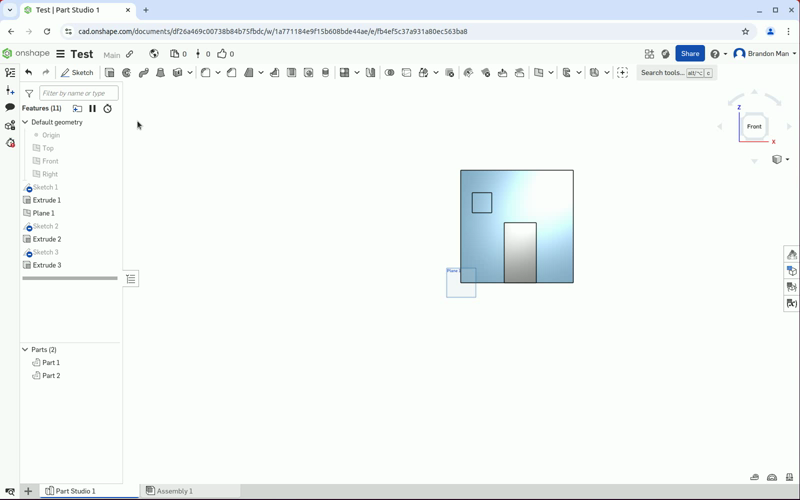
mouse_move(73, 189)
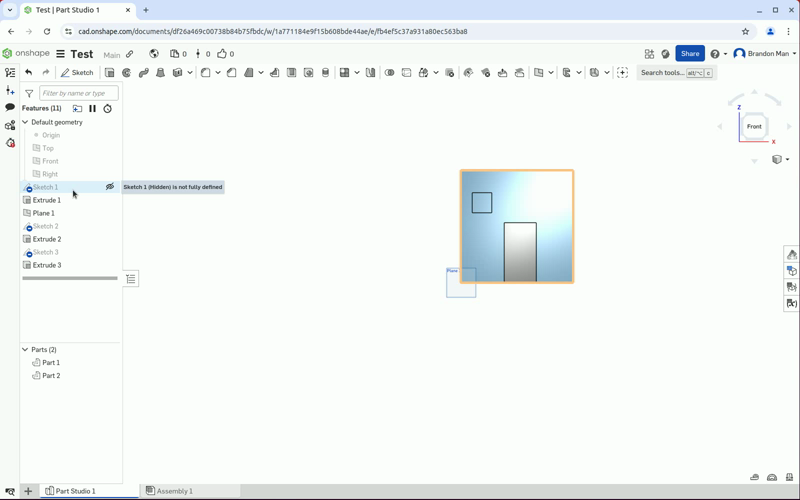
click(73, 189)
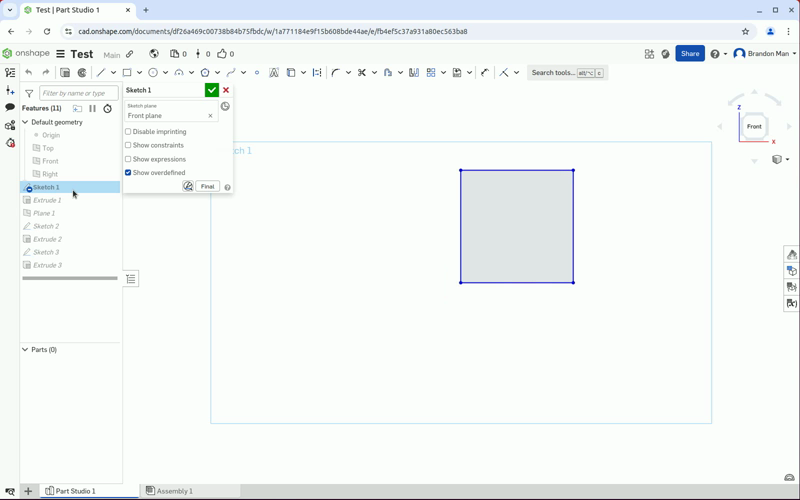
mouse_move(229, 92)
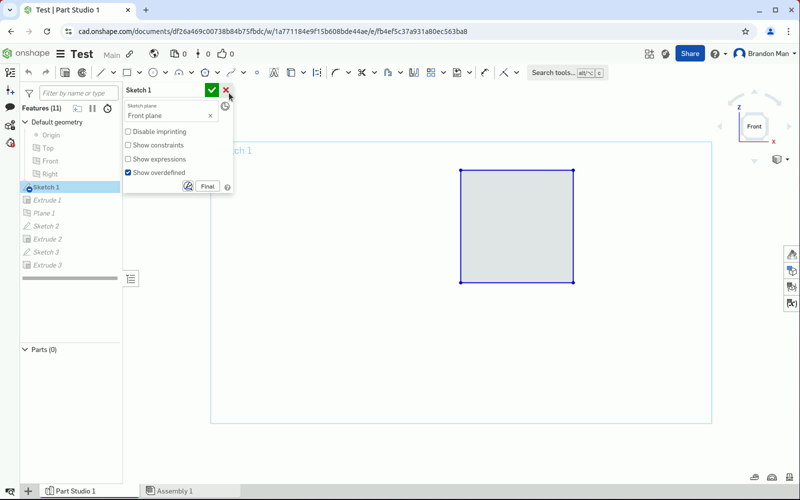
click(229, 92)
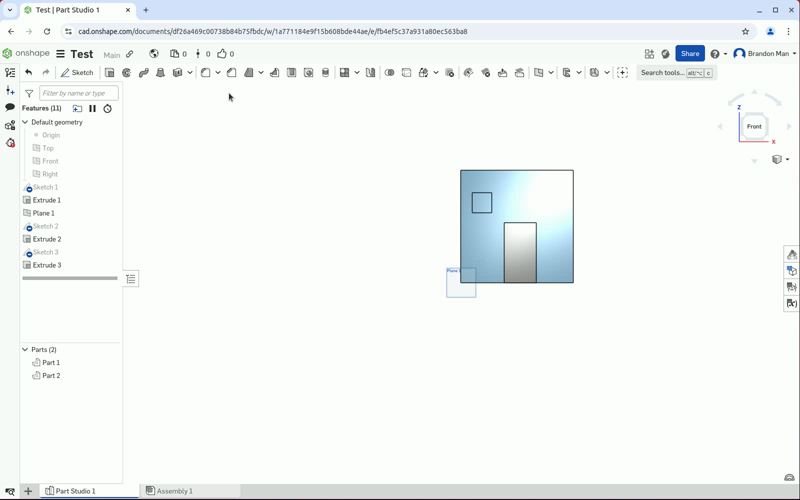
mouse_move(541, 75)
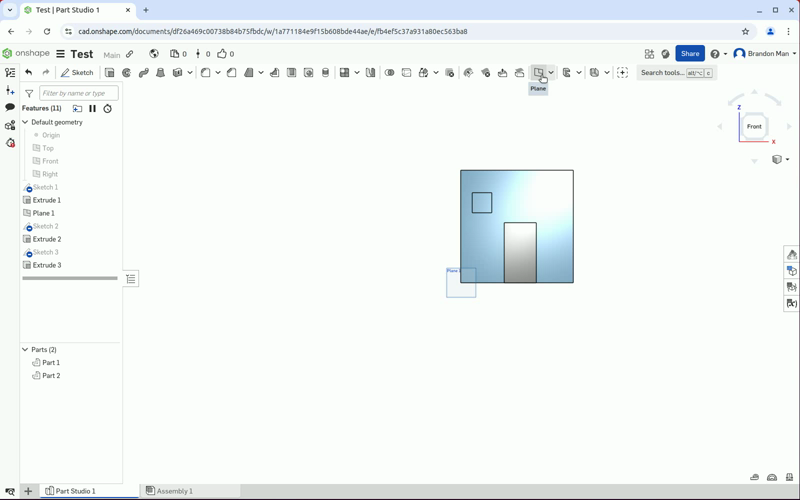
click(541, 75)
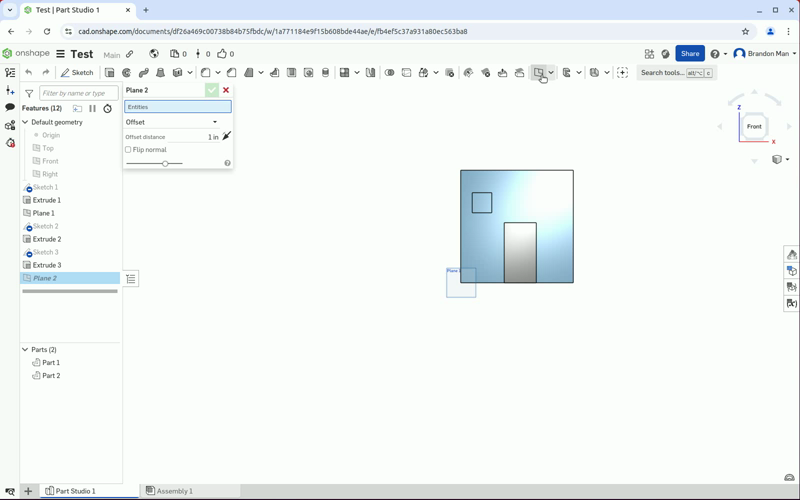
mouse_move(73, 163)
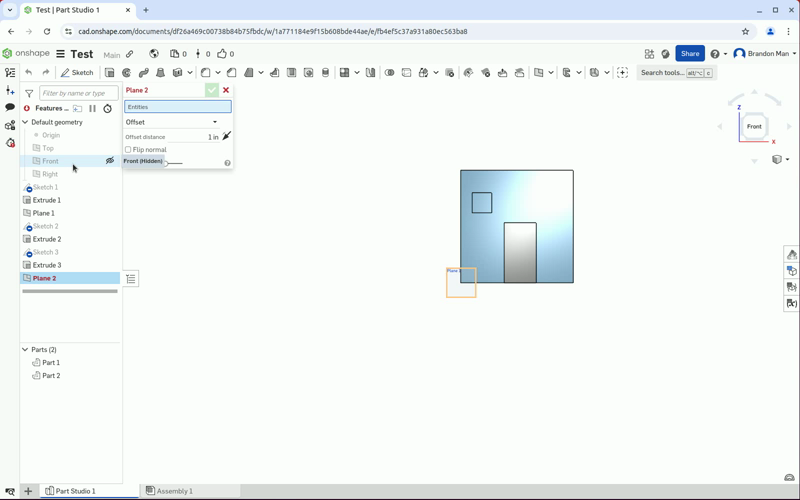
click(73, 163)
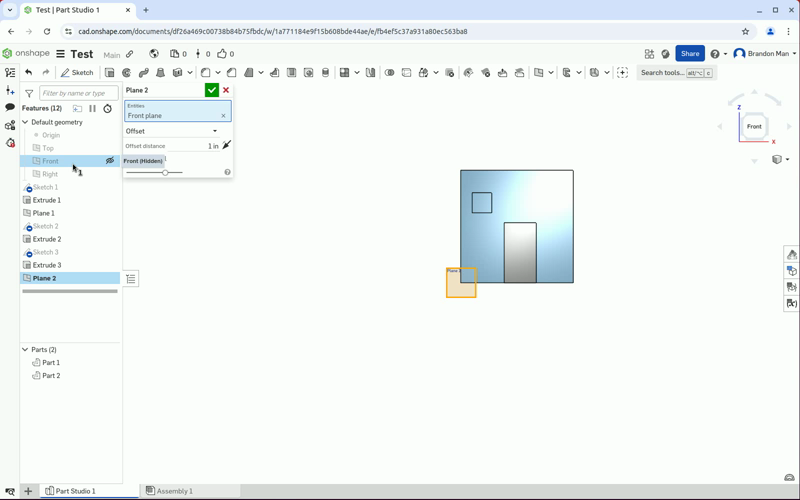
key(tab, 2)
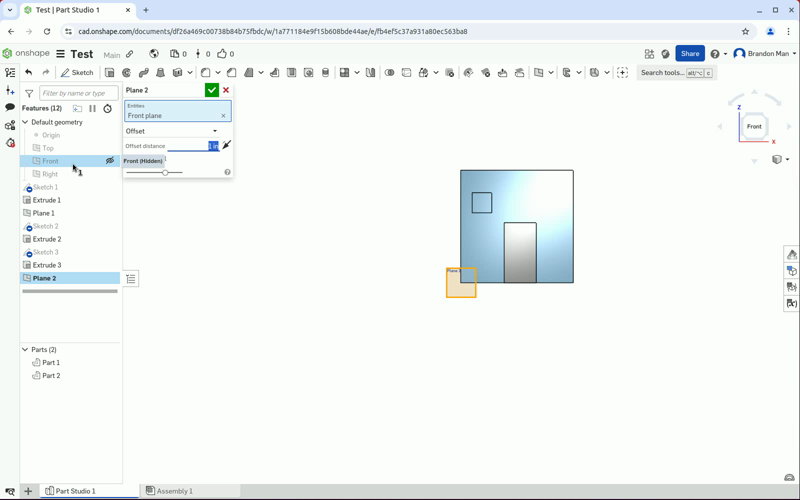
text(11.554)
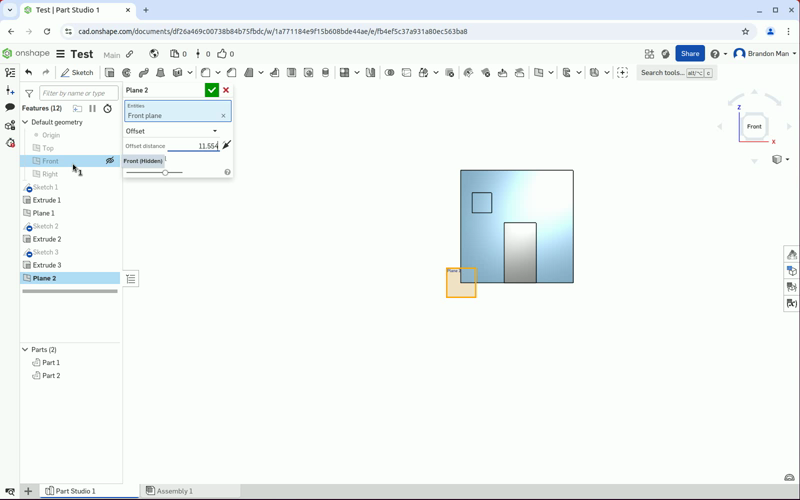
key(enter, 2)
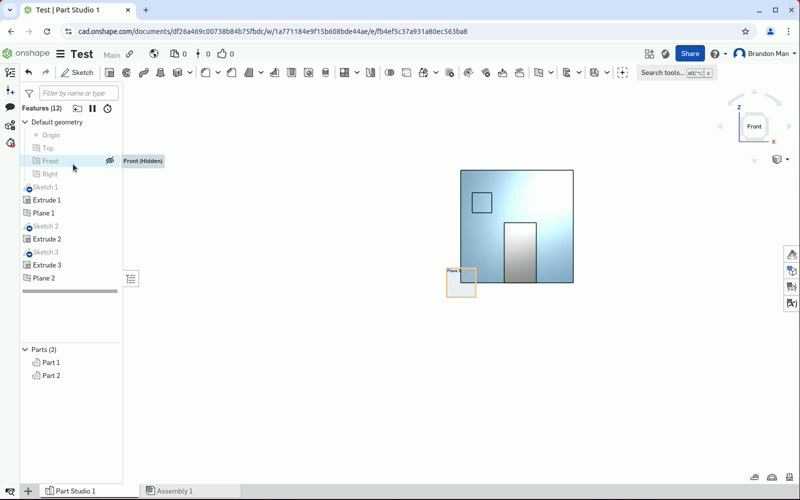
key(shift+s)
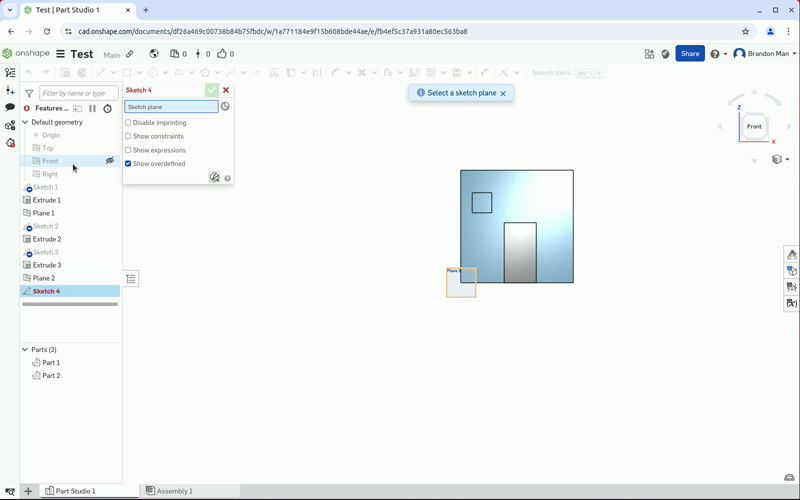
mouse_move(73, 280)
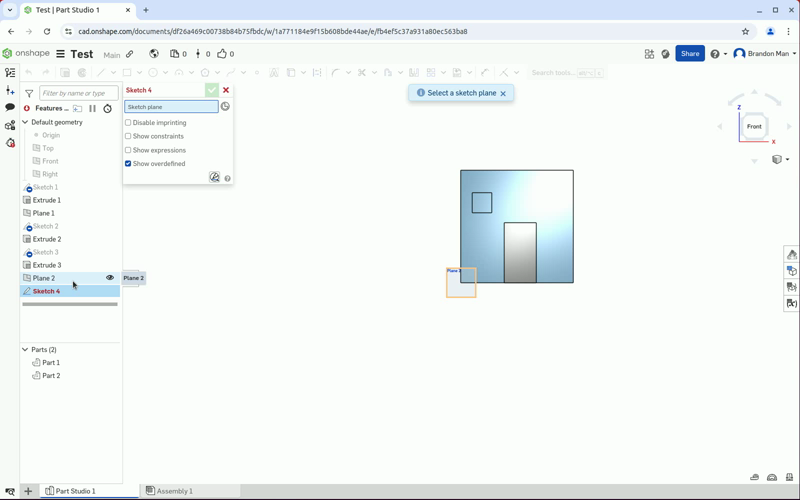
click(73, 280)
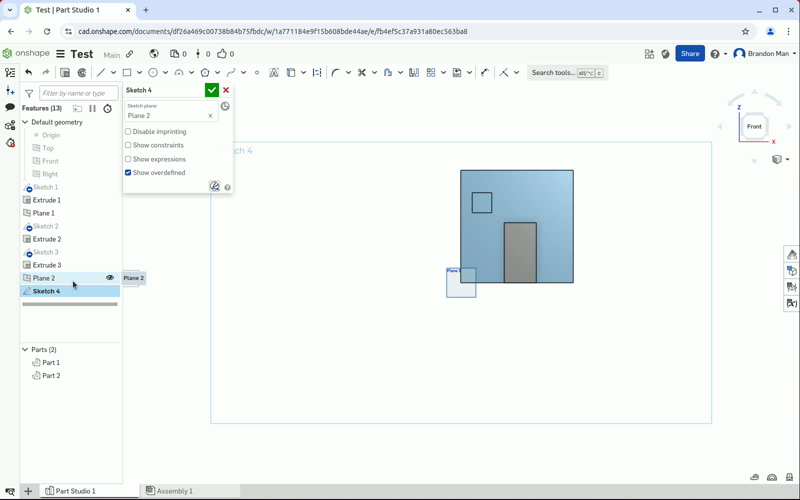
mouse_move(73, 352)
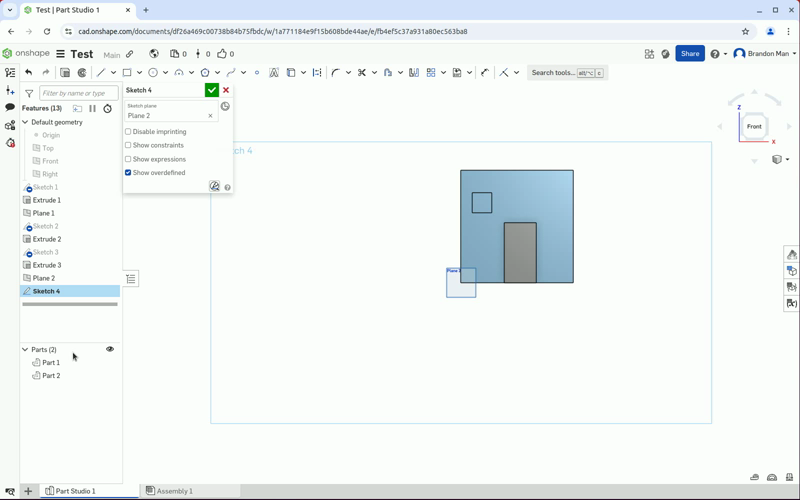
key(y)
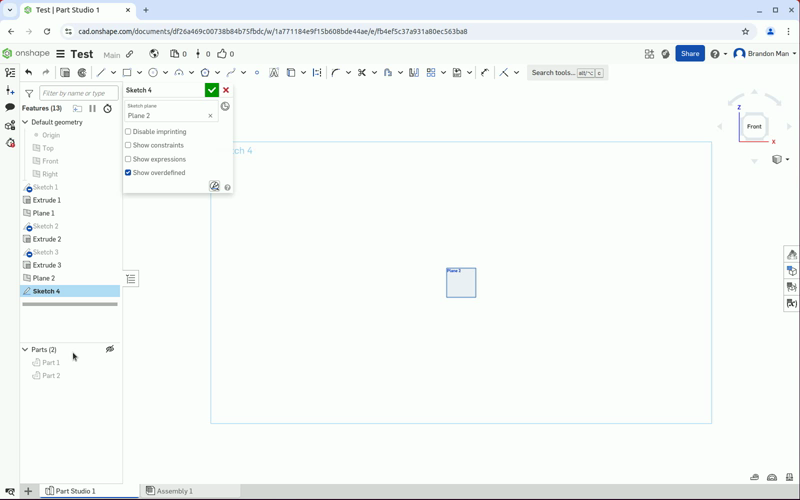
key(c)
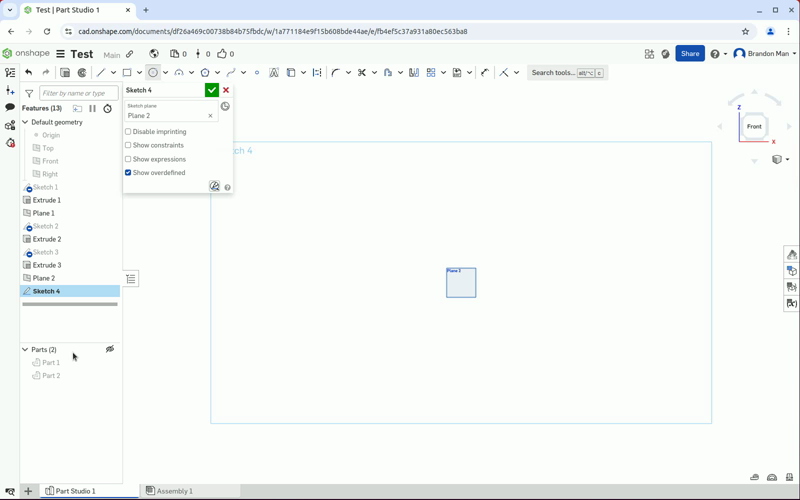
key_down(shift)
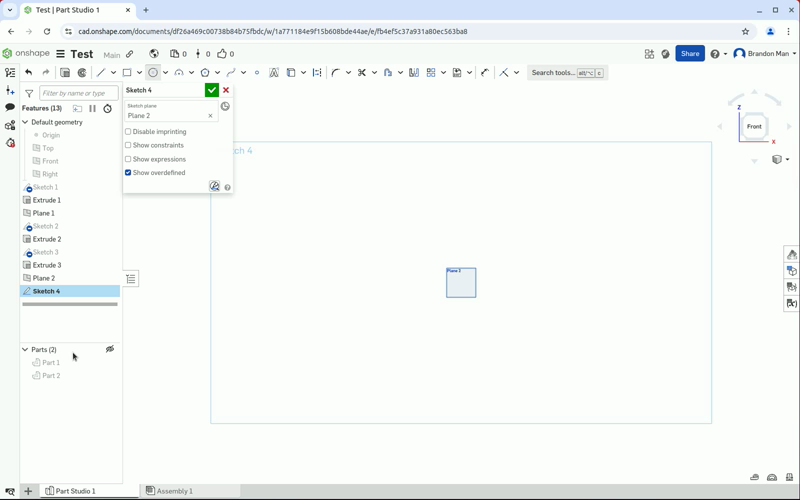
mouse_move(528, 257)
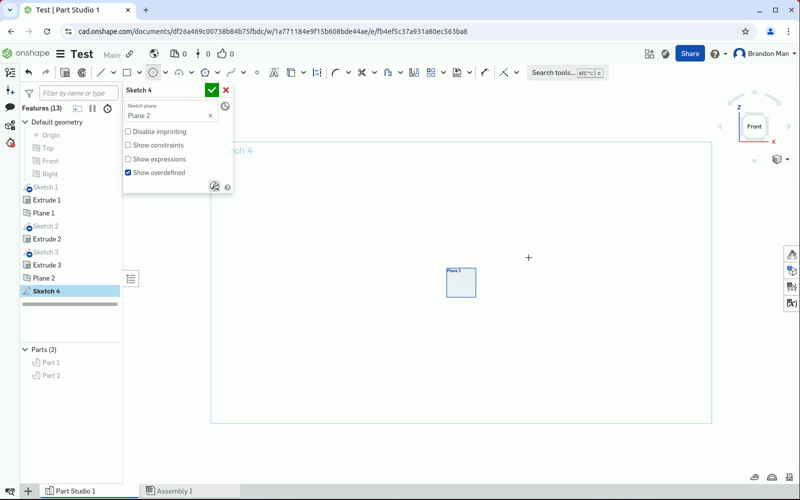
click(528, 257)
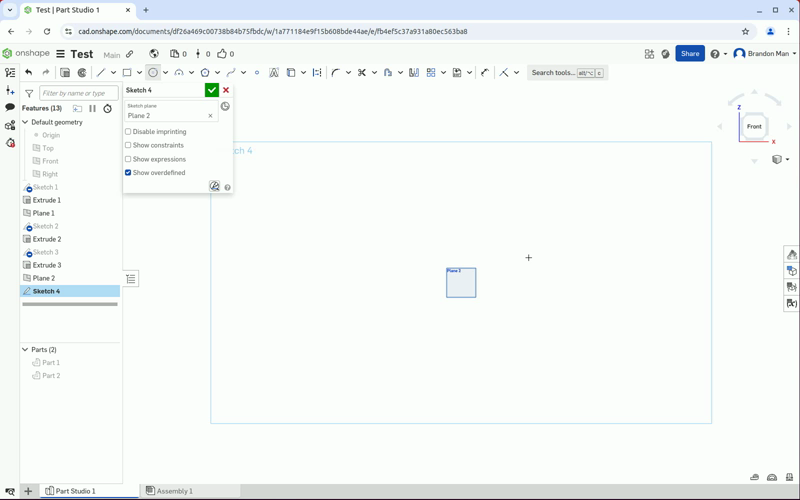
key_up(shift)
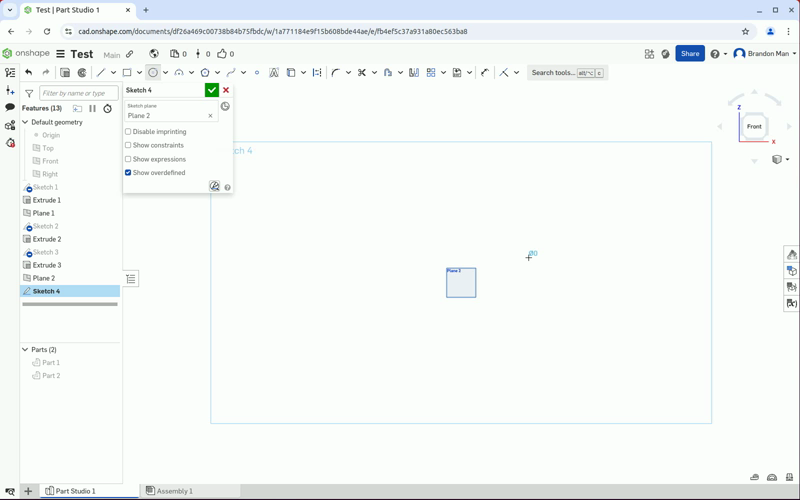
mouse_move(532, 257)
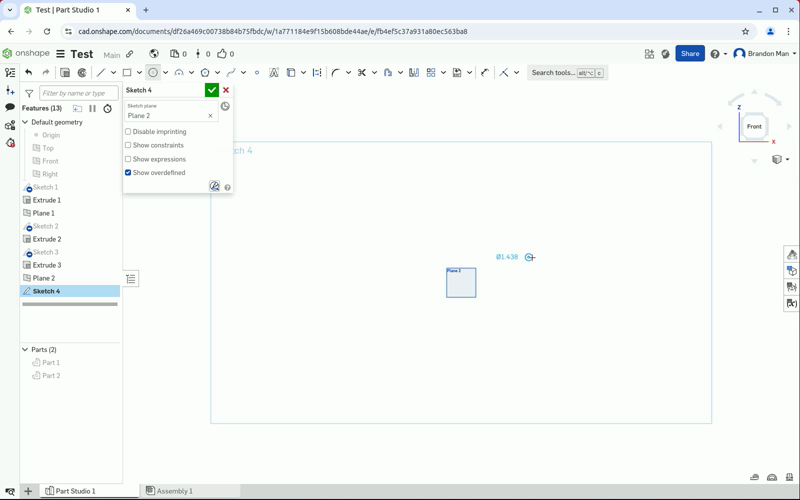
click(532, 257)
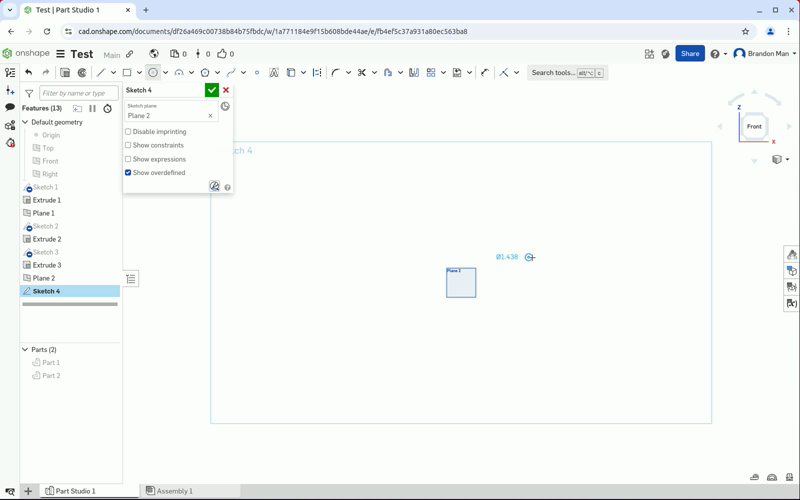
key(esc)
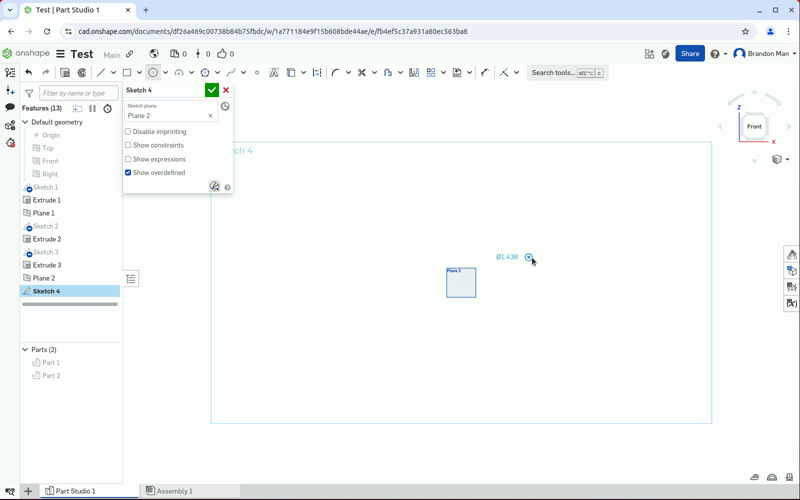
mouse_move(528, 254)
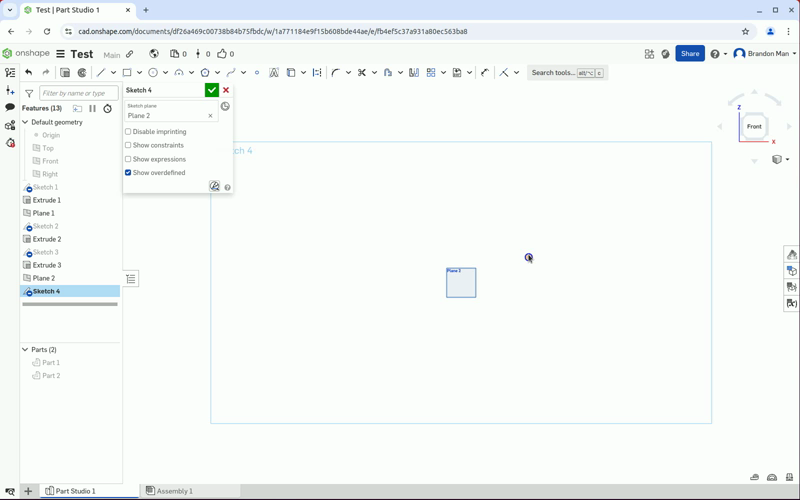
scroll(6)
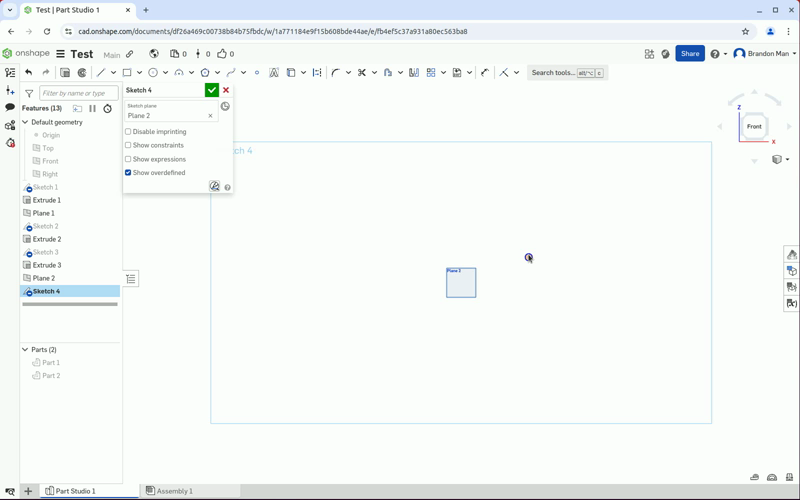
scroll(6)
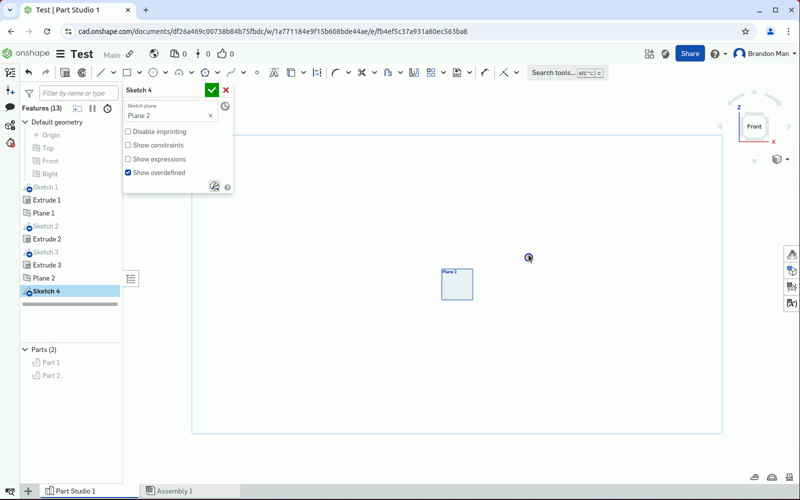
scroll(6)
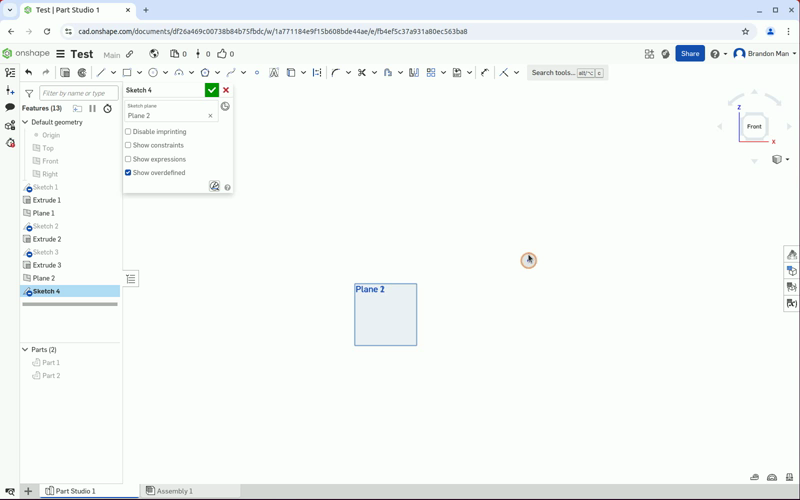
scroll(6)
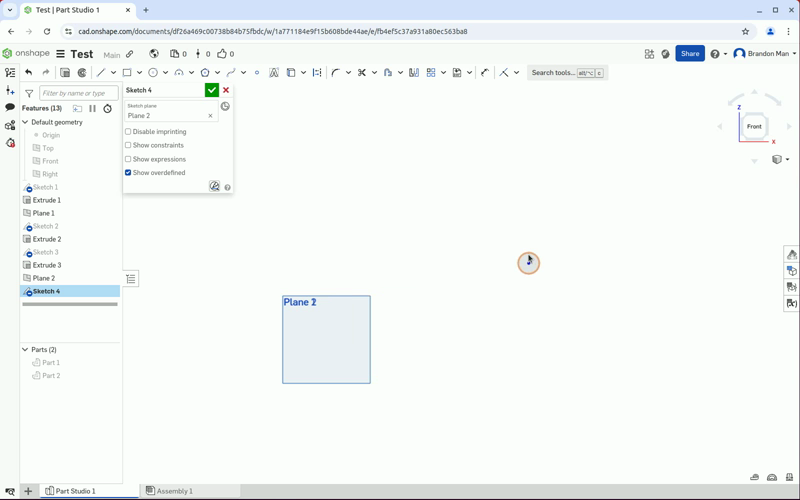
scroll(6)
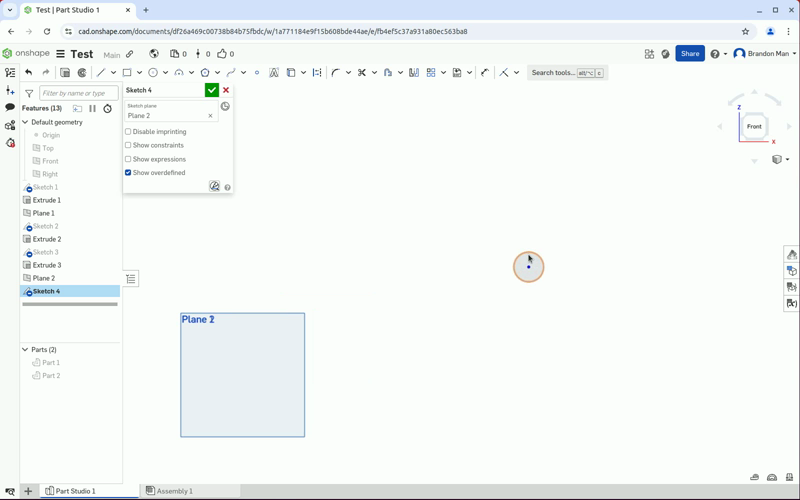
scroll(6)
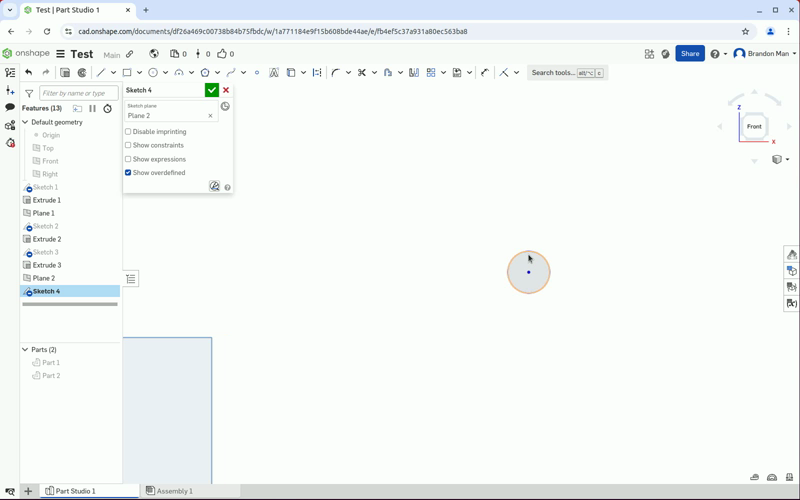
scroll(6)
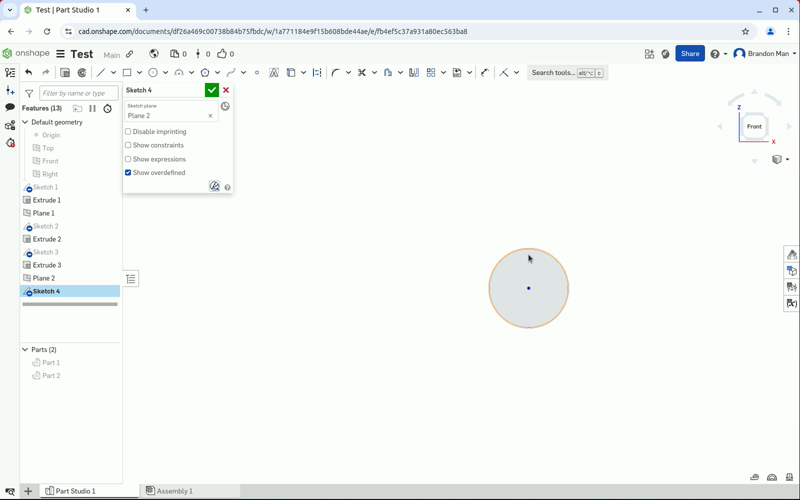
click(528, 254)
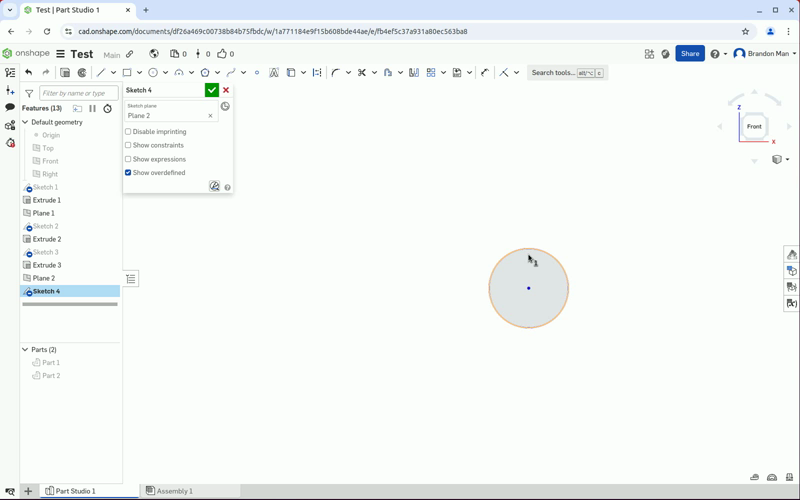
scroll(-6)
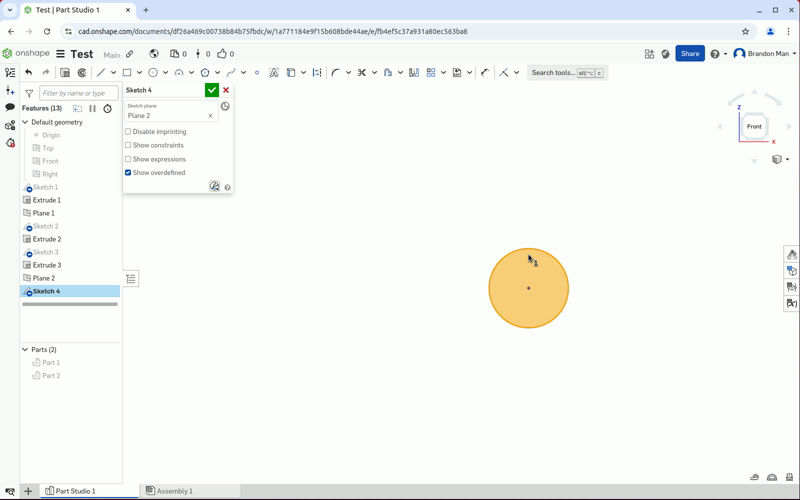
scroll(-6)
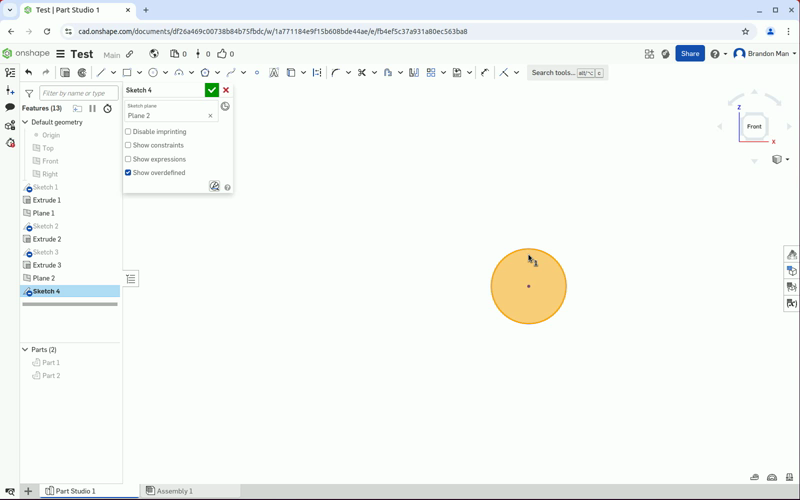
scroll(-6)
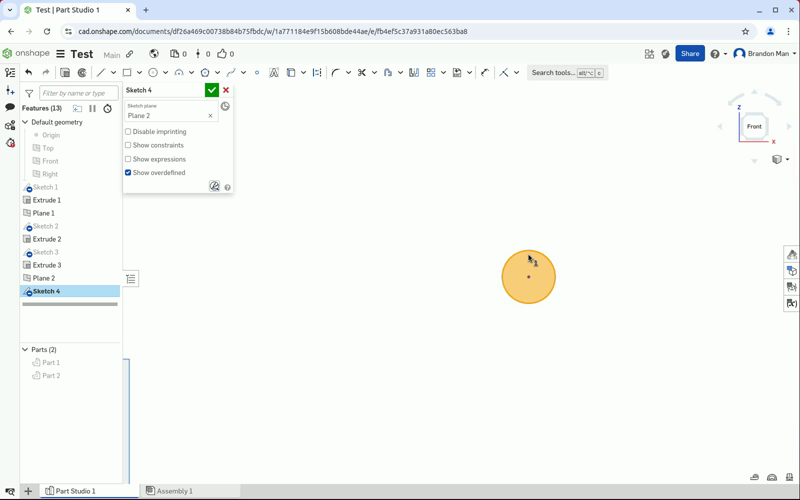
scroll(-6)
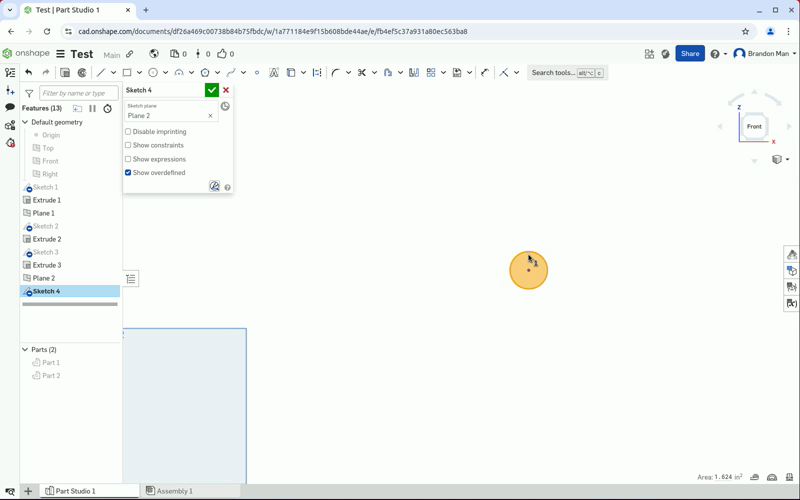
scroll(-6)
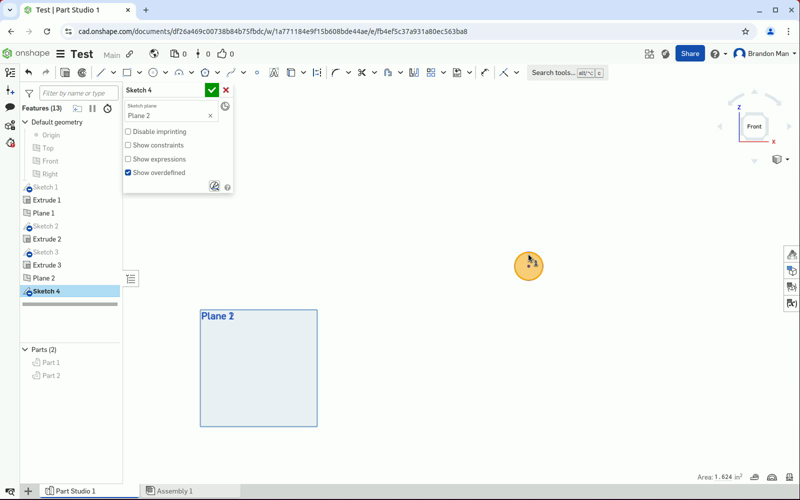
scroll(-6)
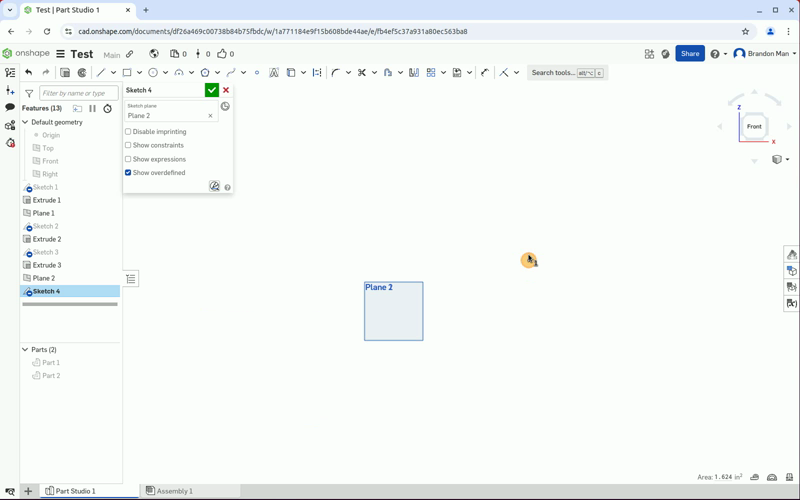
scroll(-6)
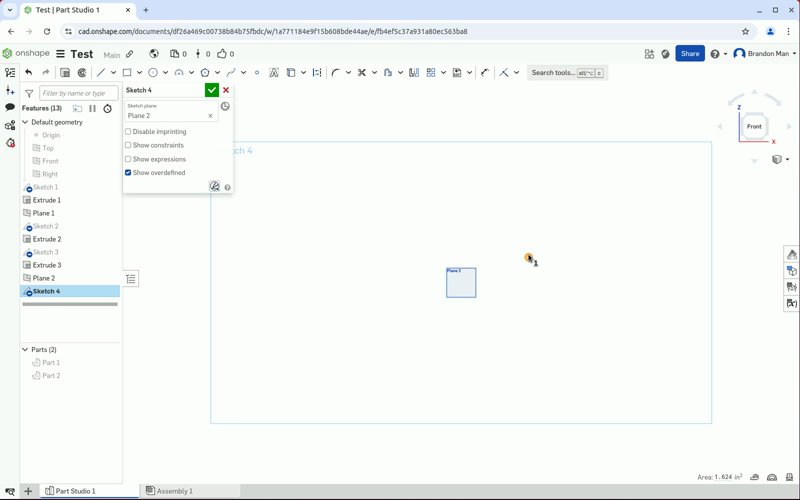
mouse_move(73, 352)
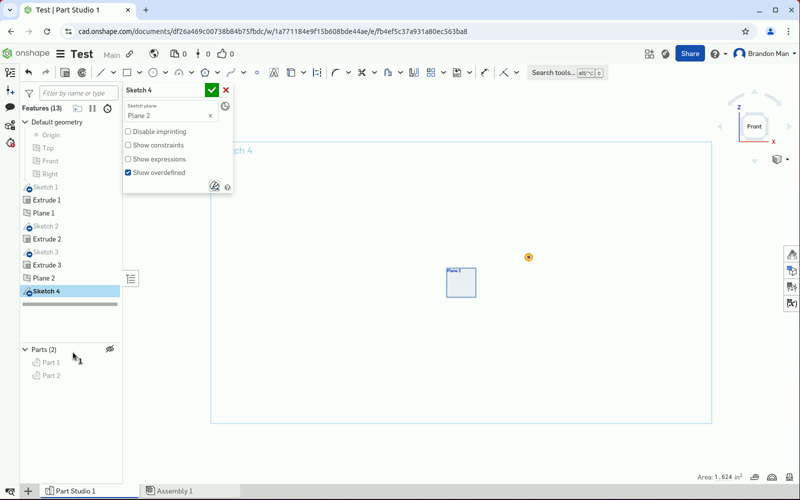
key(shift+y)
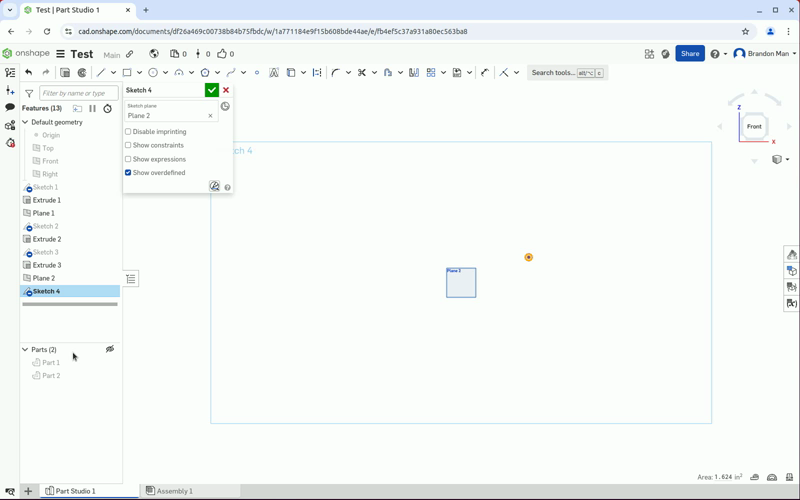
key(shift+e)
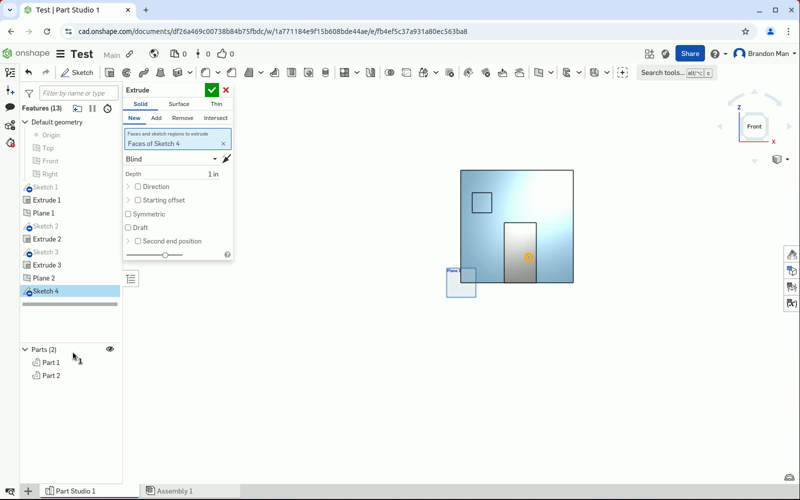
mouse_move(143, 106)
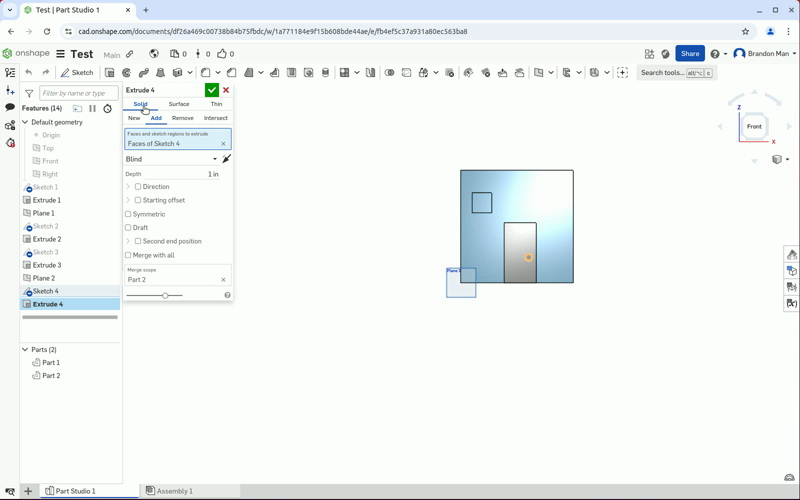
click(143, 106)
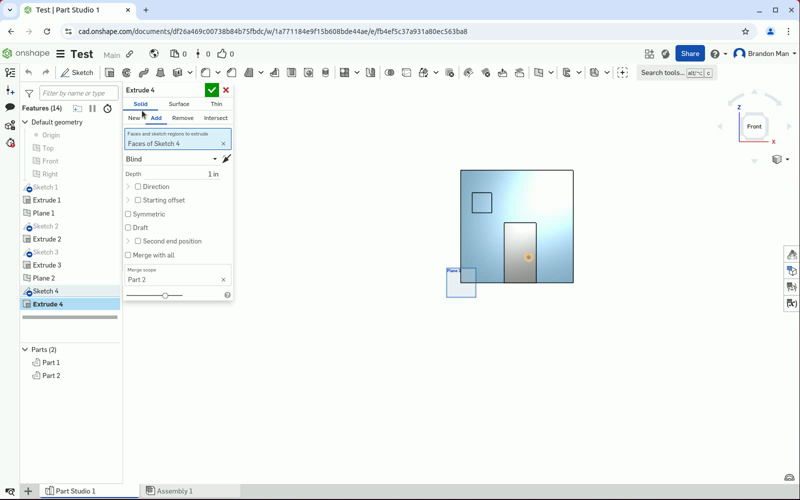
mouse_move(137, 120)
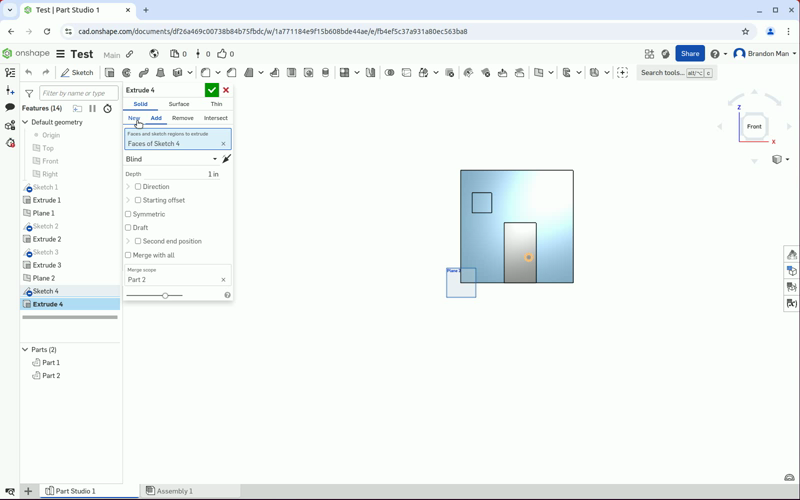
click(137, 120)
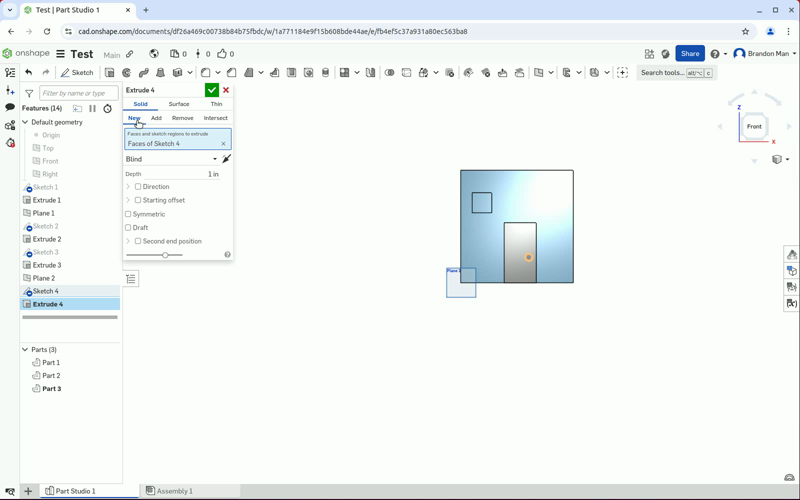
key(tab, 4)
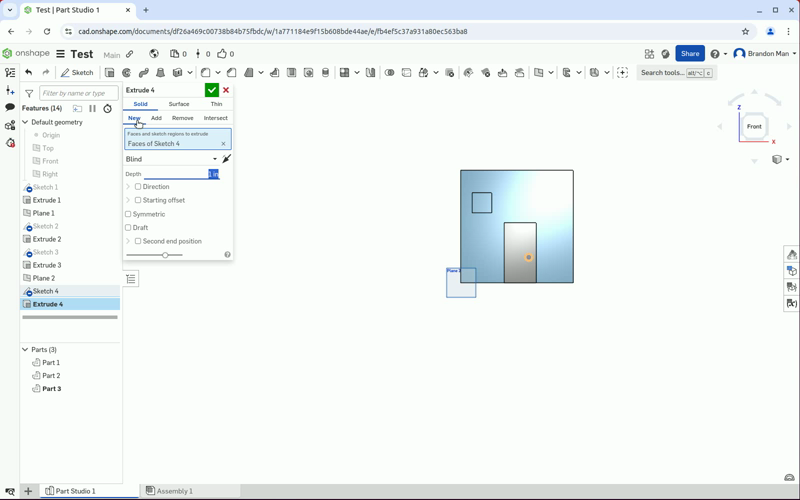
text(1.444)
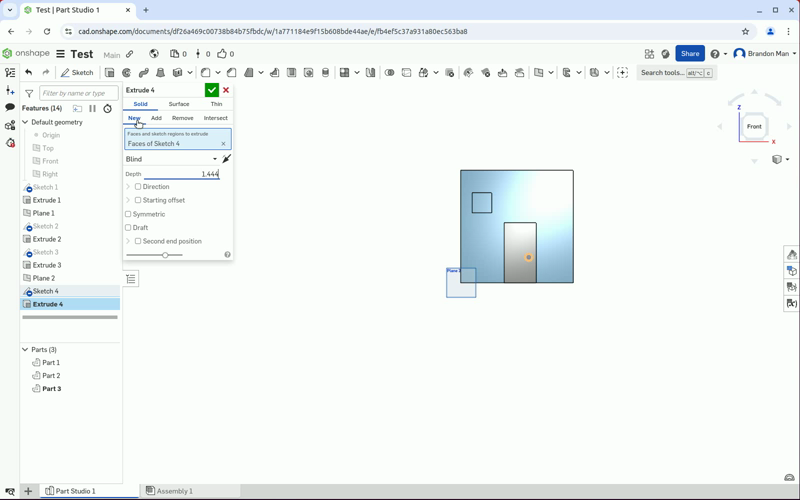
key(enter)
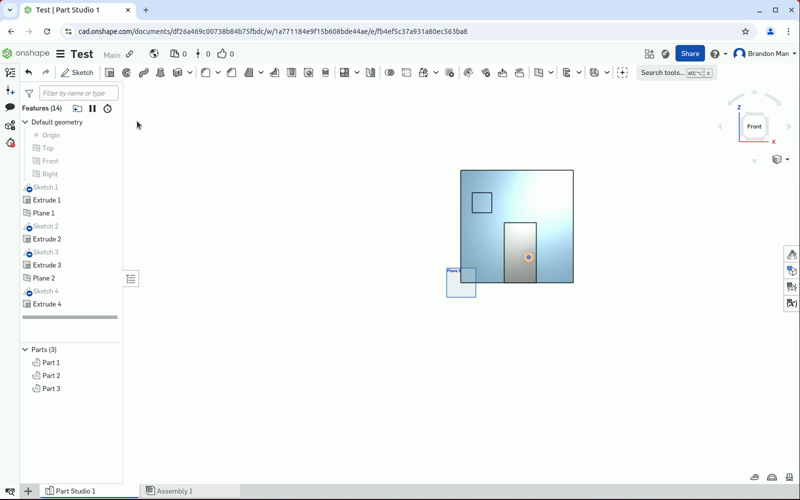
key(shift+h)
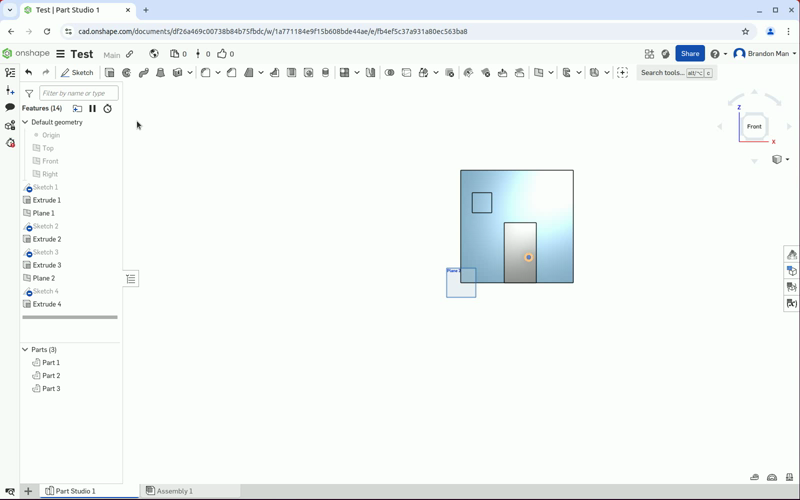
key(shift+h)
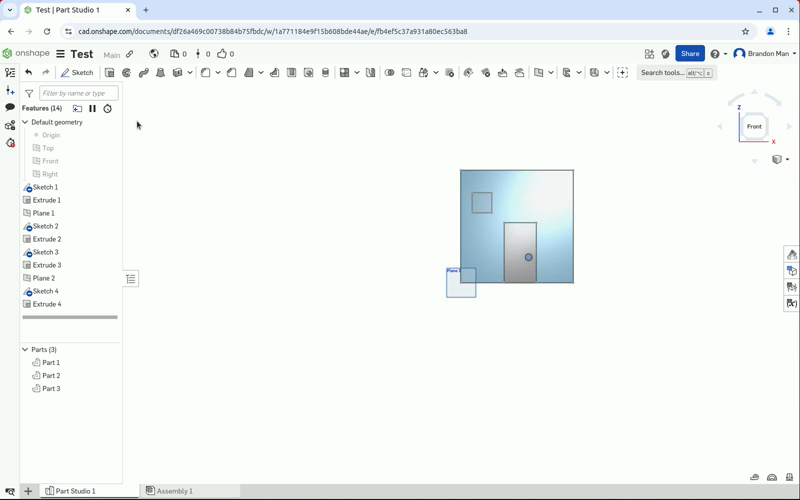
key(shift+7)
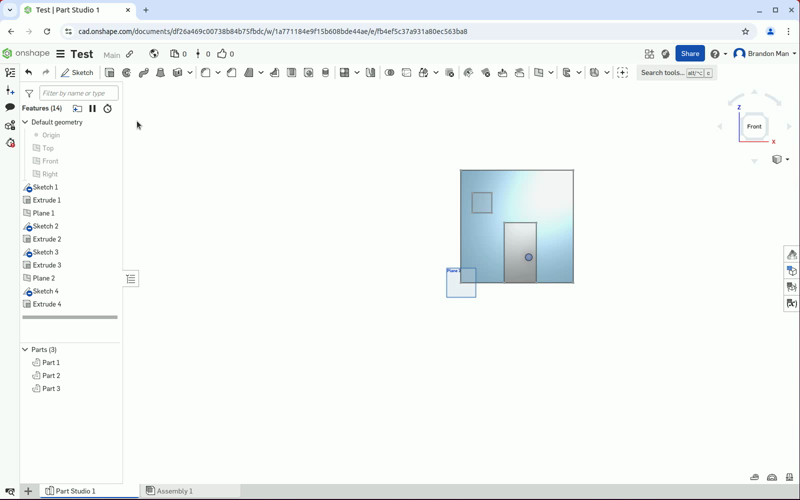
key(left, 2)
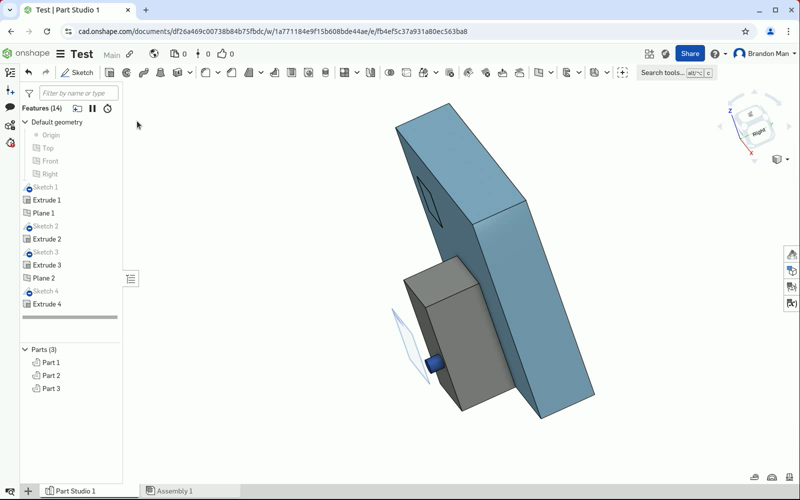
key(down, 2)
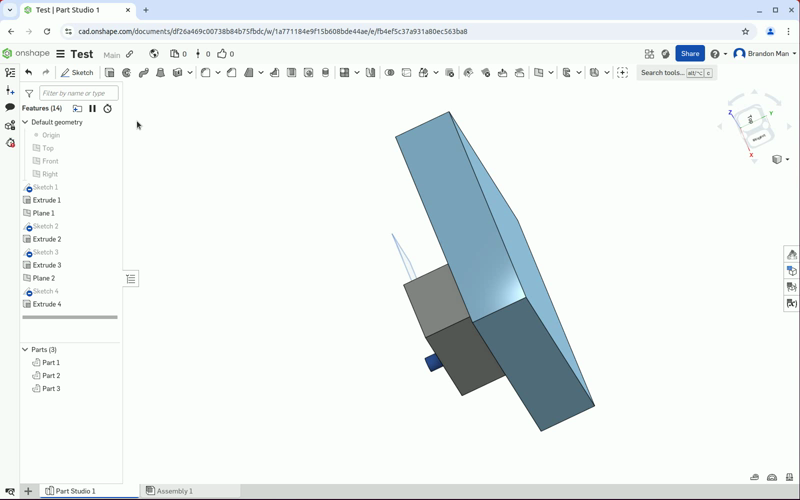
key(up, 2)
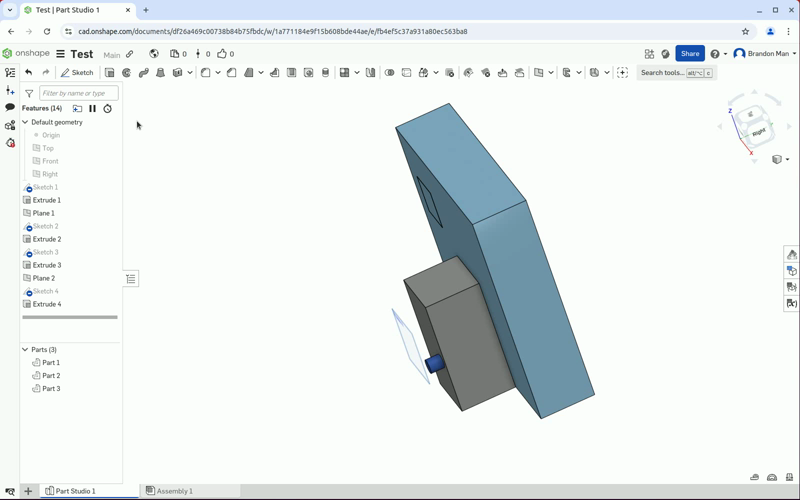
key(right, 2)
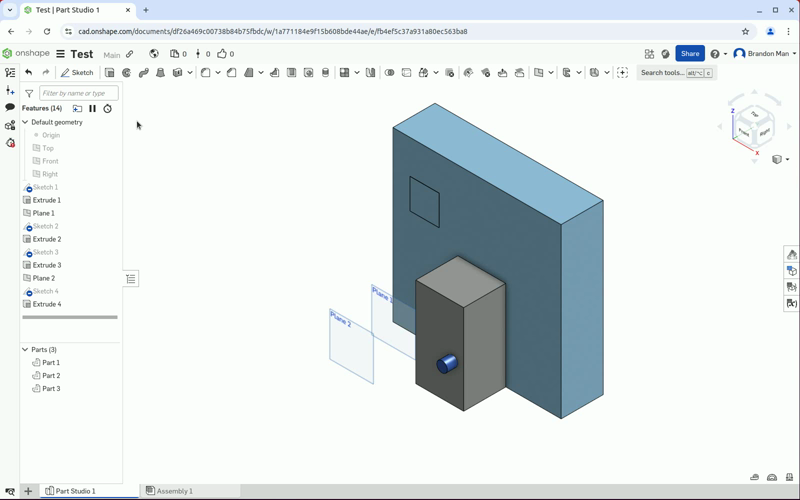
mouse_move(73, 189)
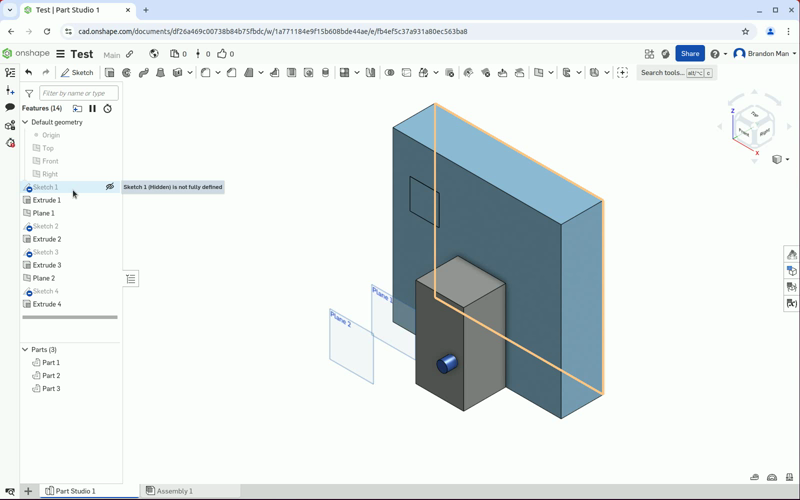
click(73, 189)